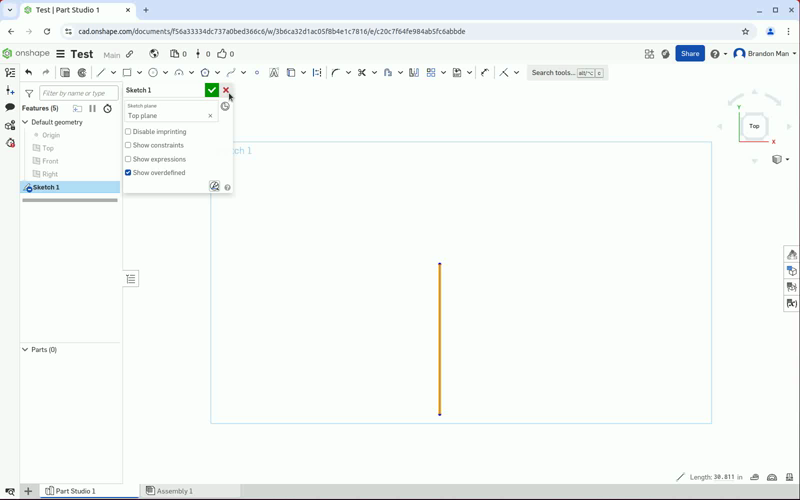
key(shift+h)
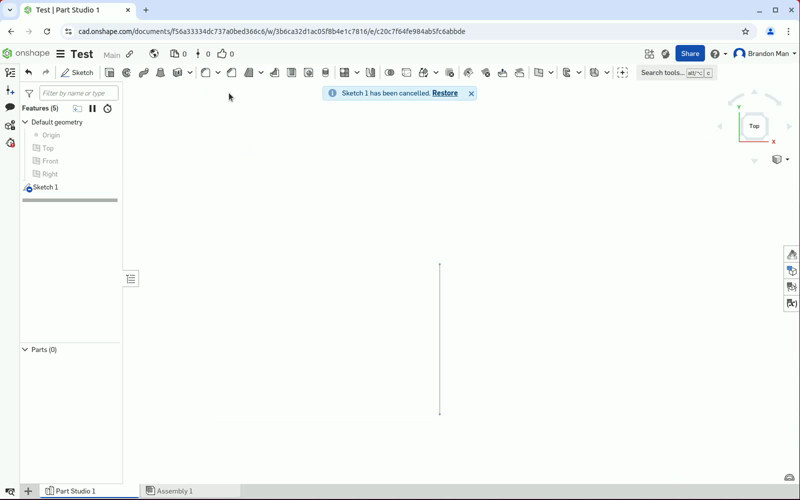
key(shift+s)
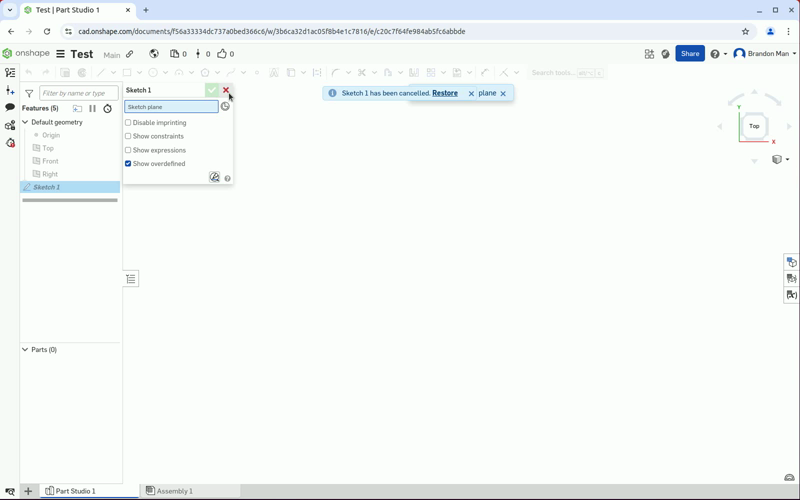
mouse_move(73, 150)
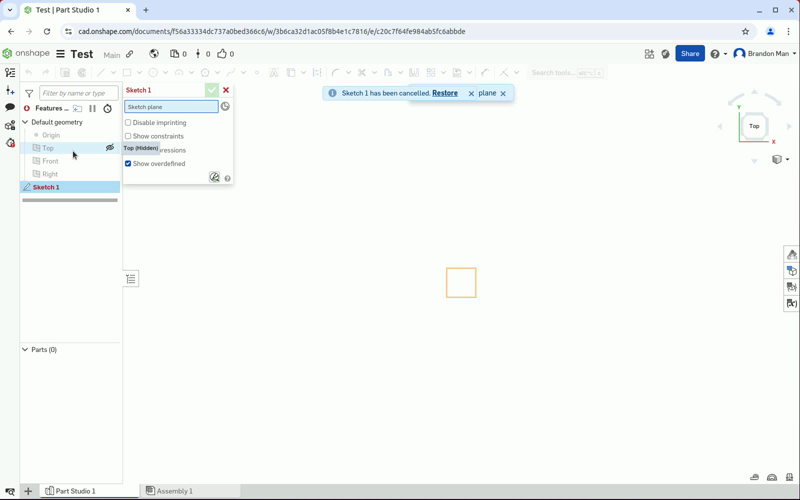
click(73, 150)
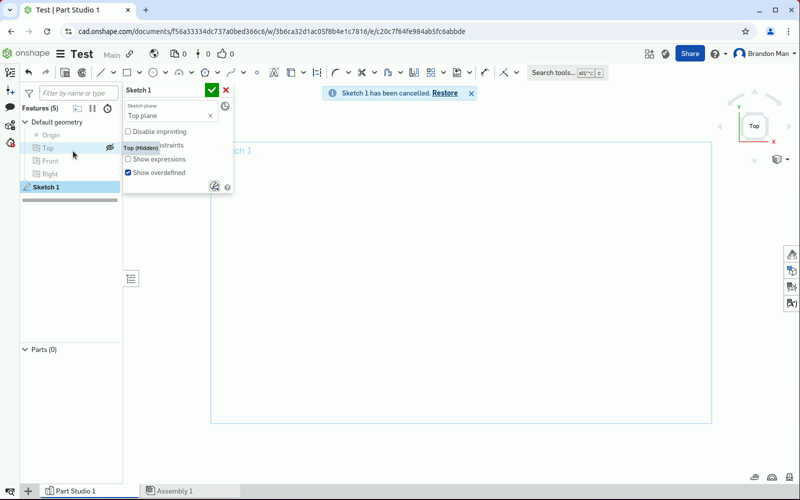
mouse_move(73, 352)
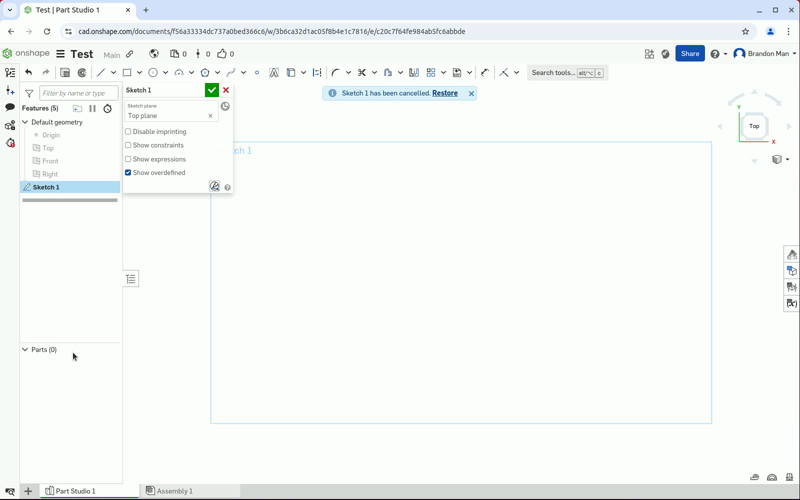
key(y)
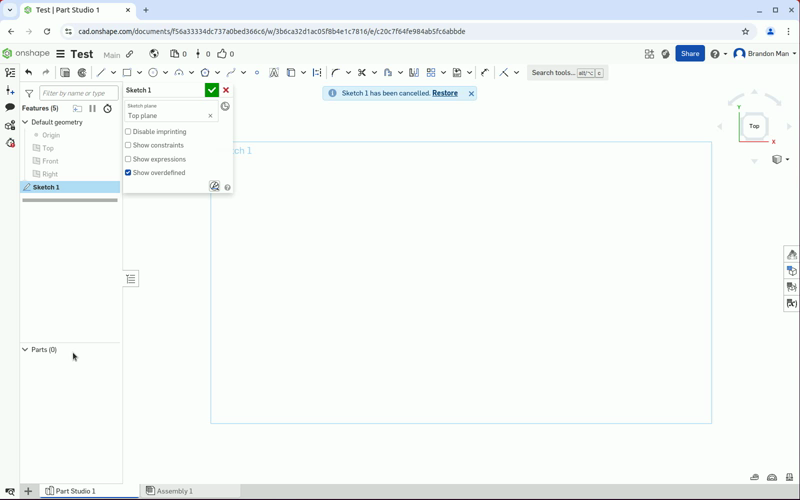
key(l)
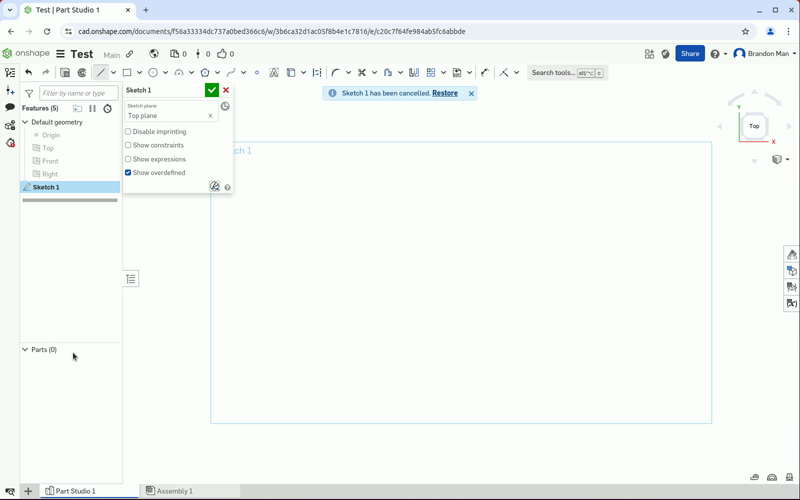
key_down(shift)
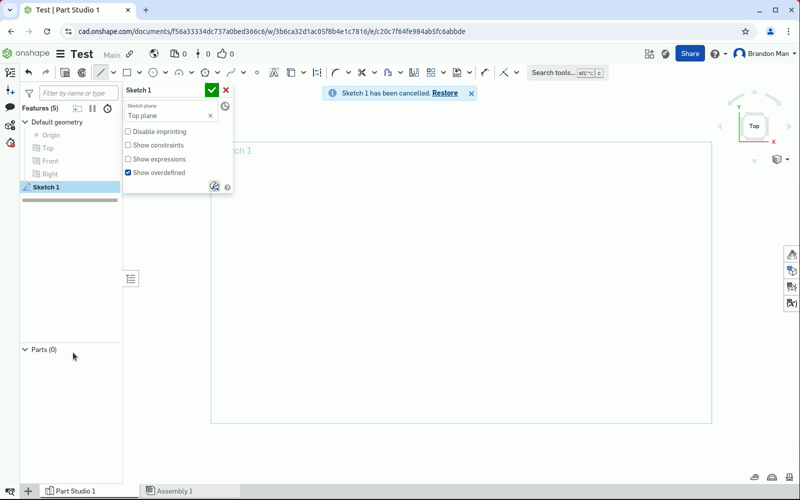
mouse_move(460, 282)
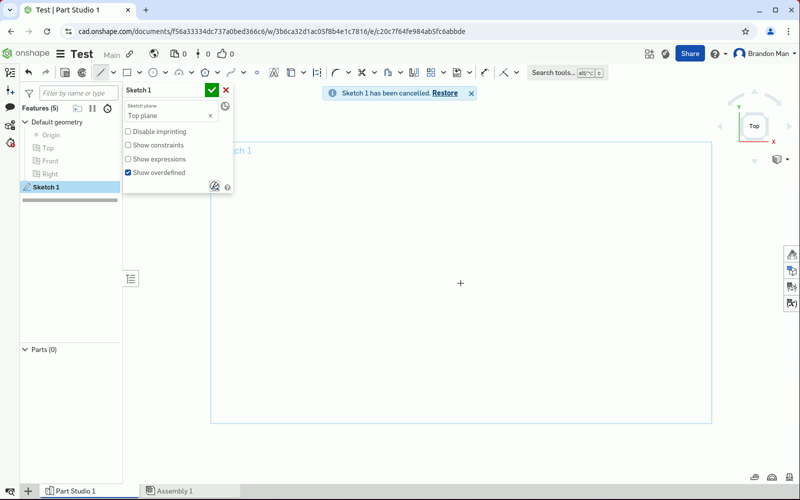
click(460, 282)
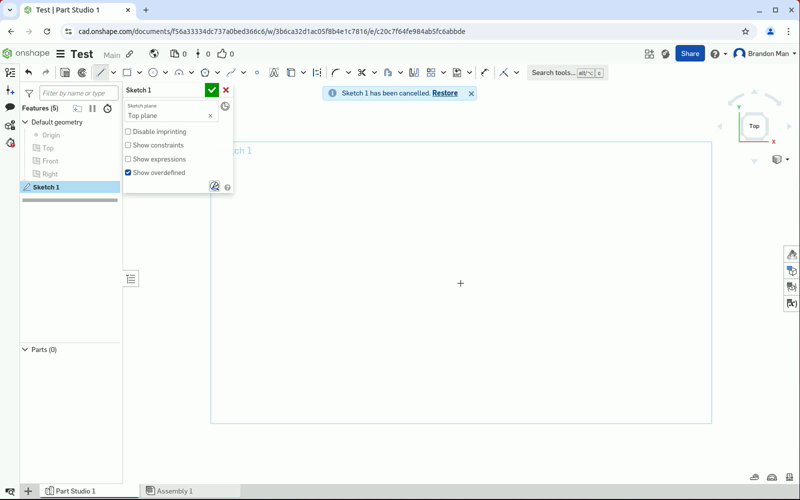
key_up(shift)
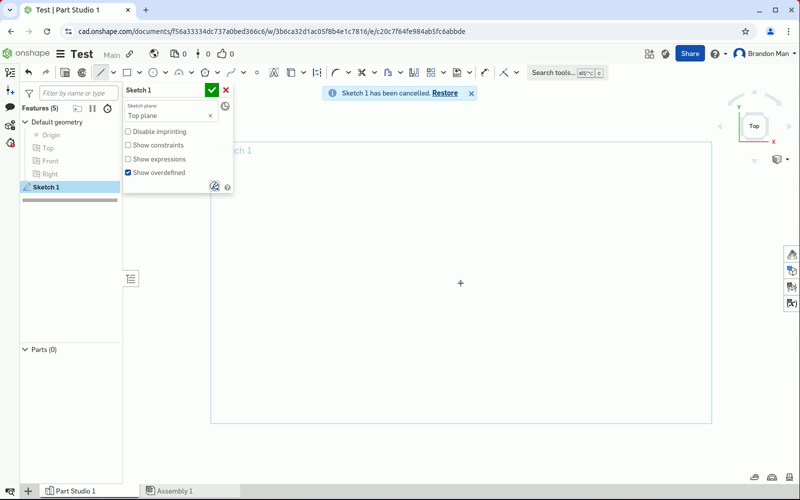
key_down(shift)
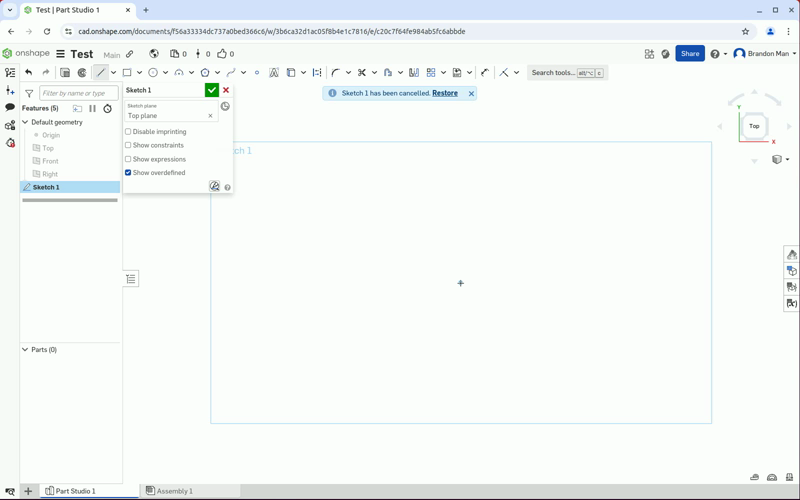
mouse_move(490, 282)
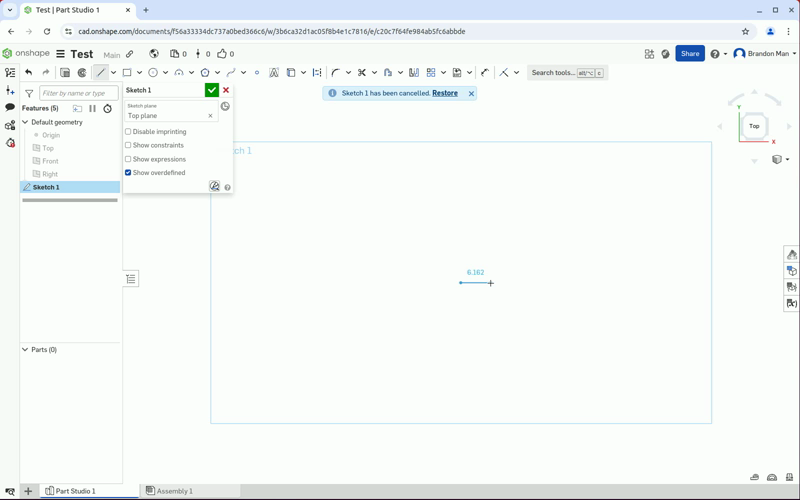
mouse_move(471, 282)
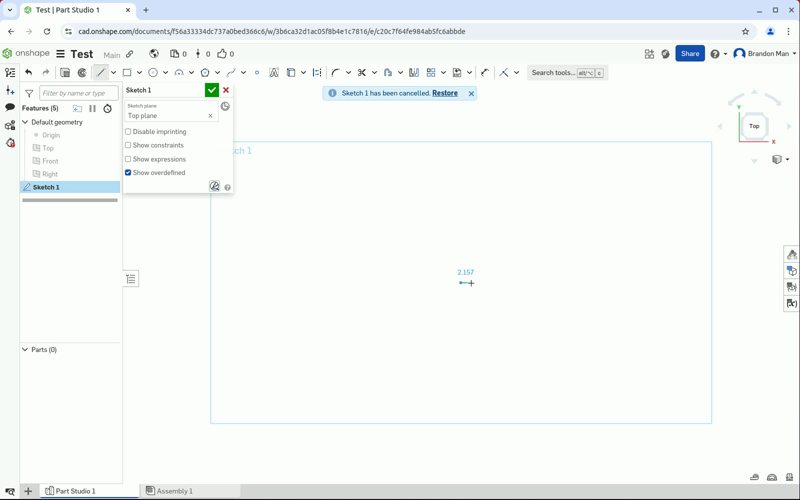
click(471, 282)
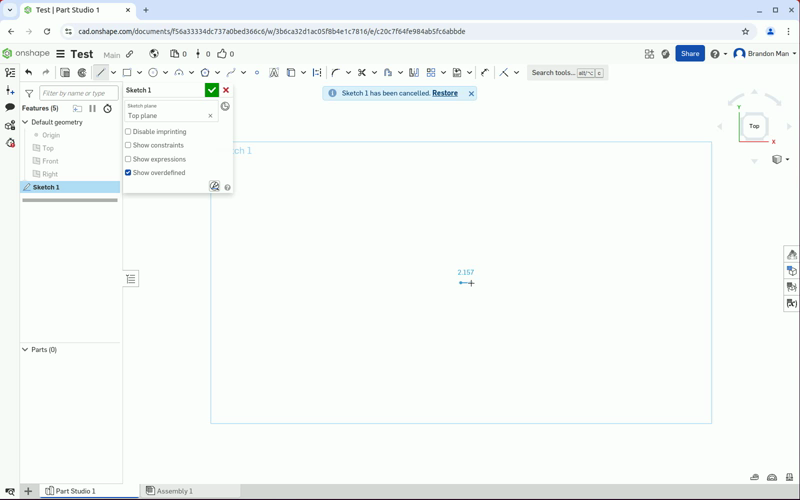
key_up(shift)
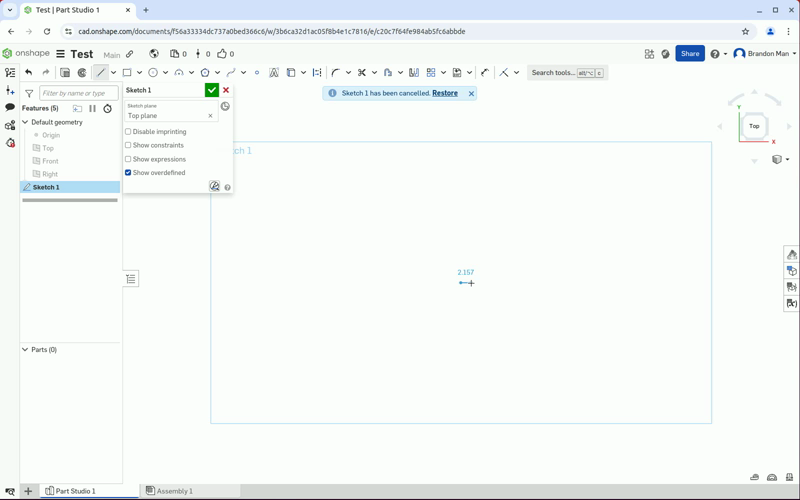
key_down(shift)
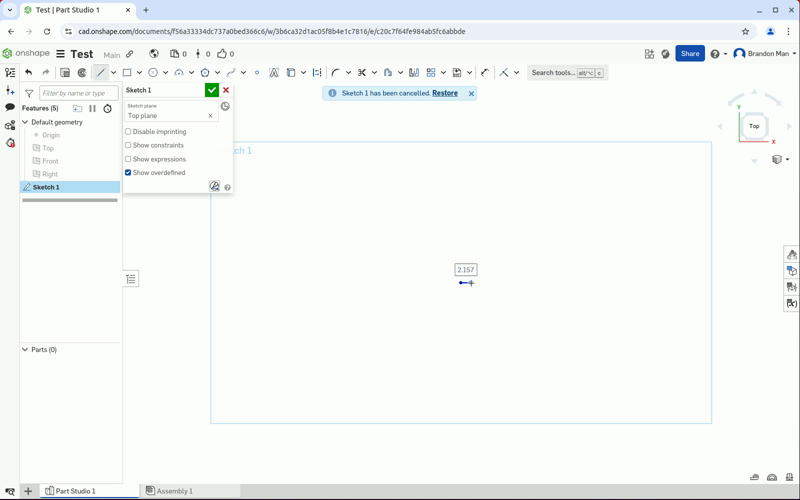
mouse_move(501, 282)
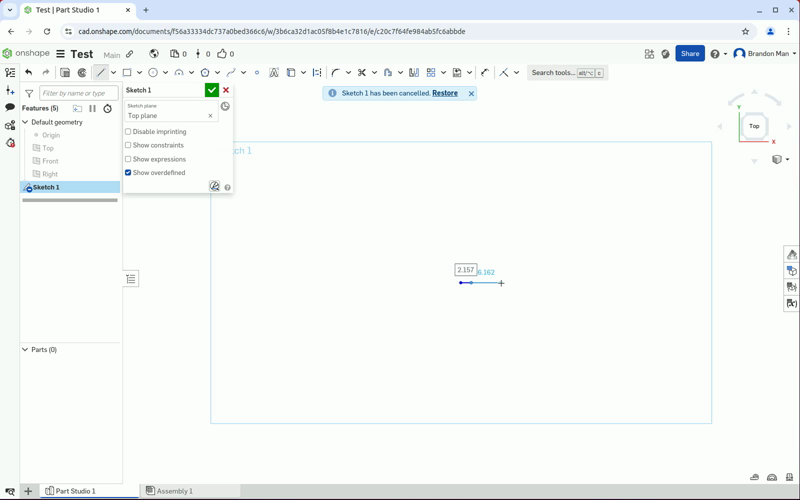
mouse_move(471, 272)
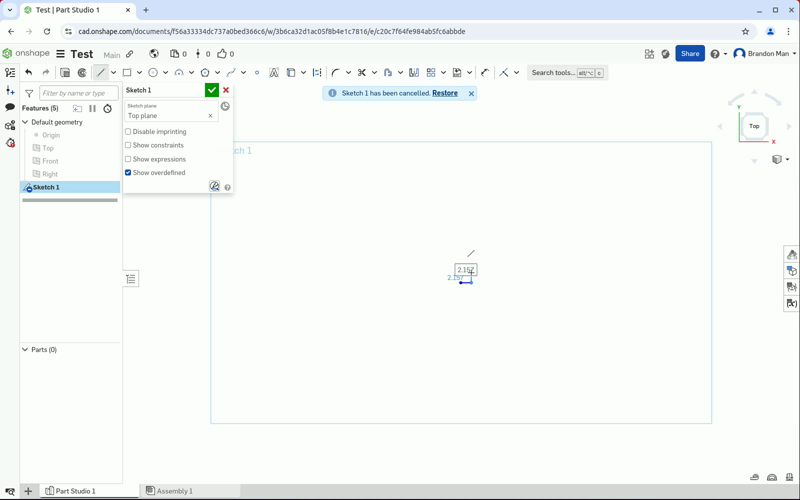
click(471, 272)
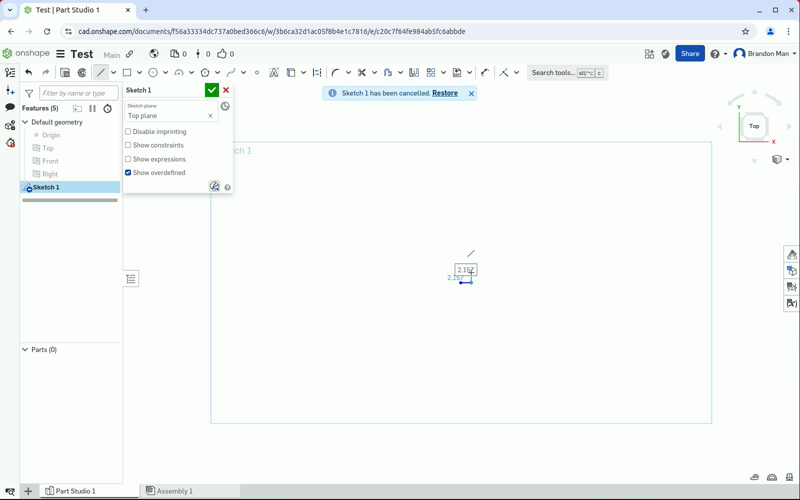
key_up(shift)
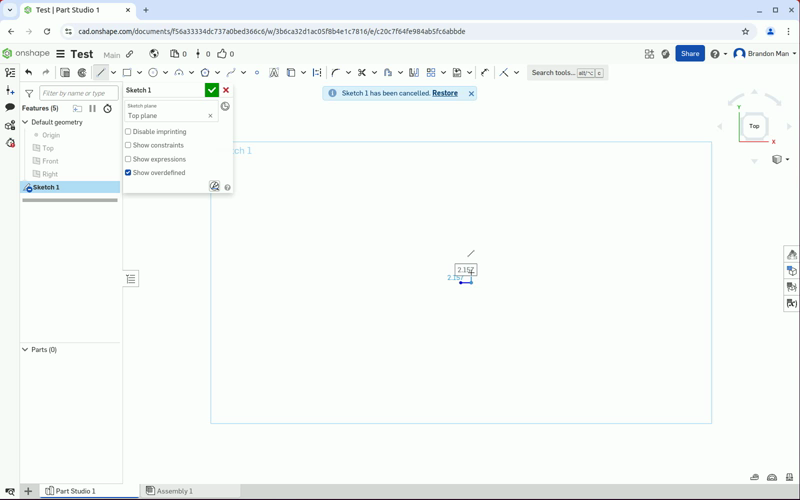
key_down(shift)
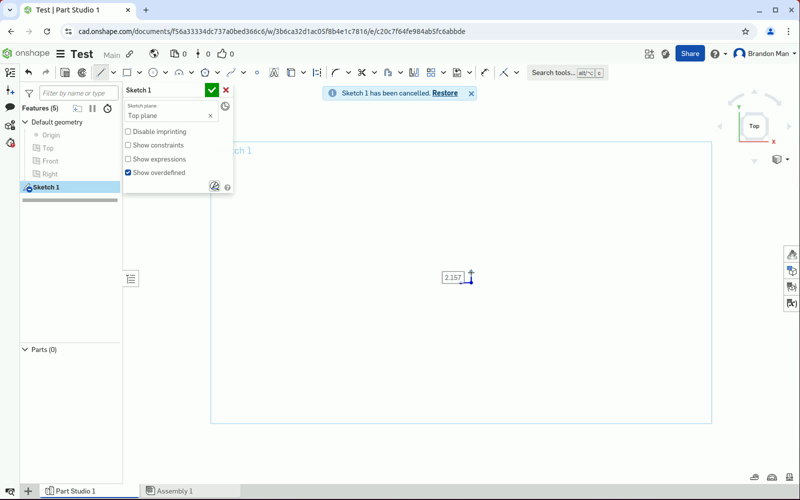
mouse_move(501, 272)
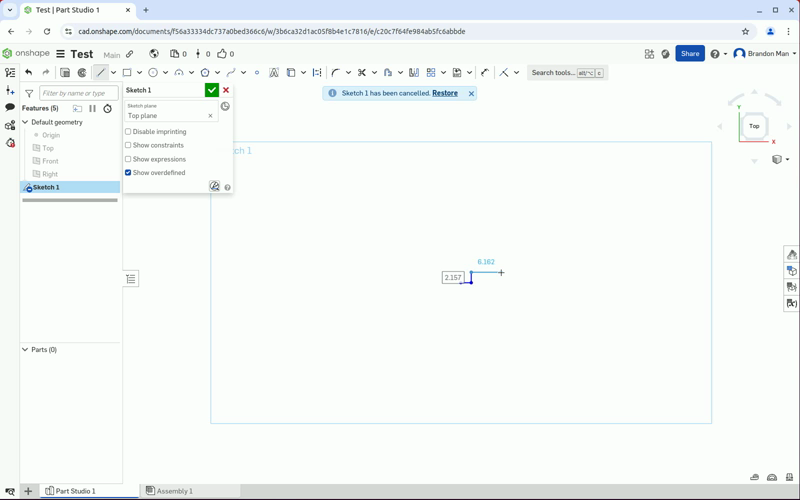
mouse_move(460, 272)
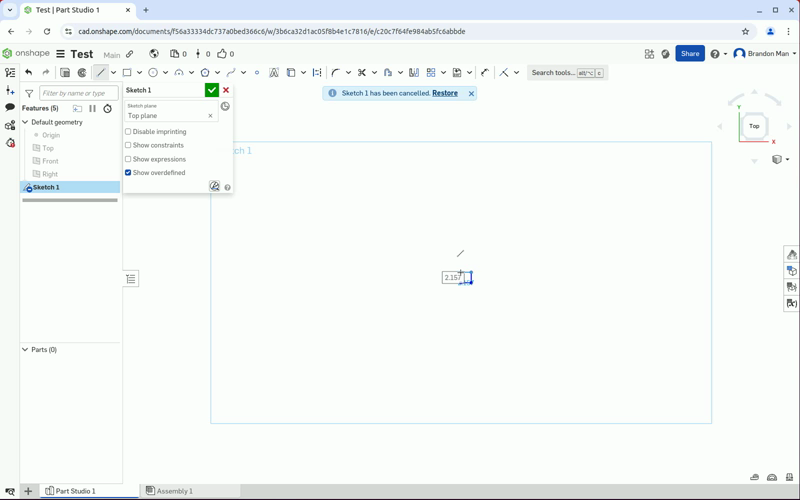
click(460, 272)
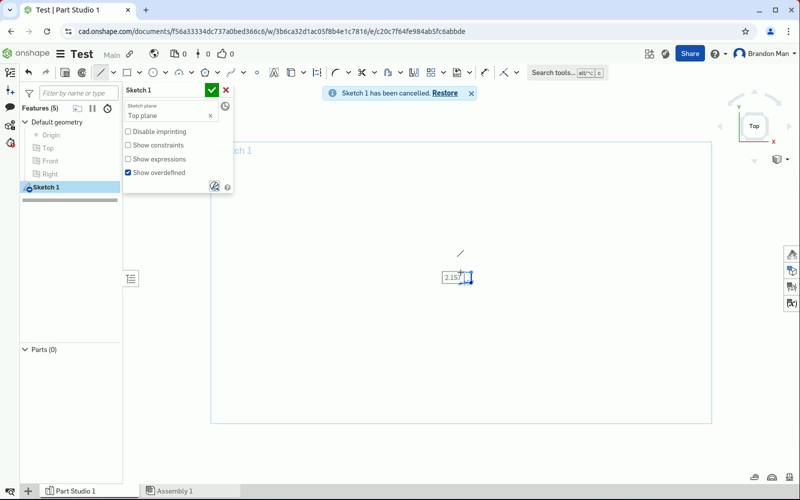
key_up(shift)
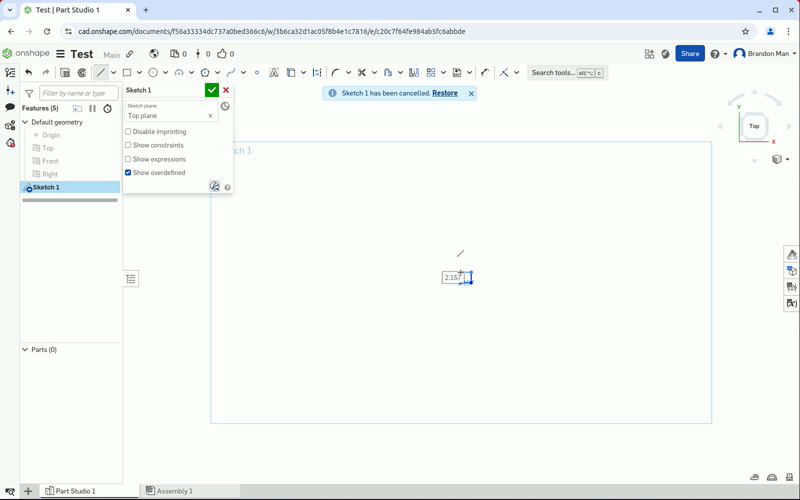
mouse_move(490, 272)
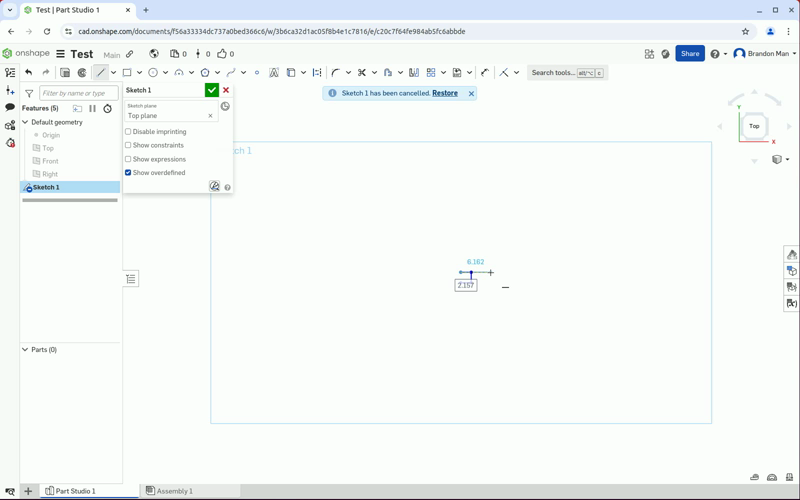
key_down(shift)
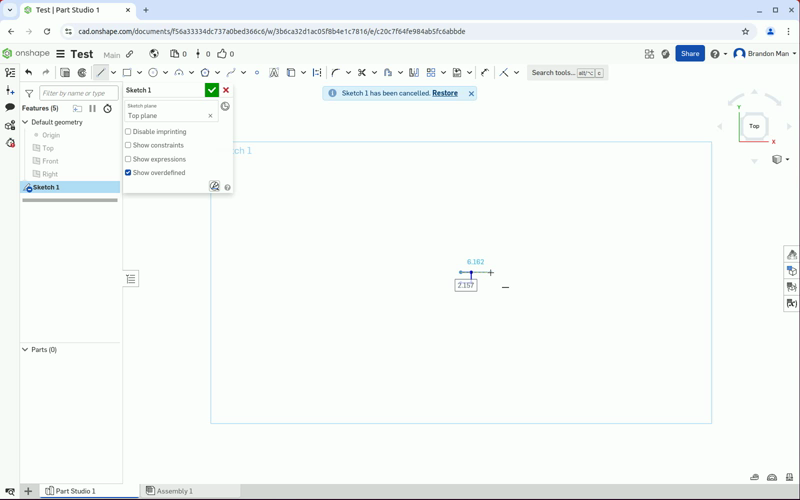
mouse_move(460, 282)
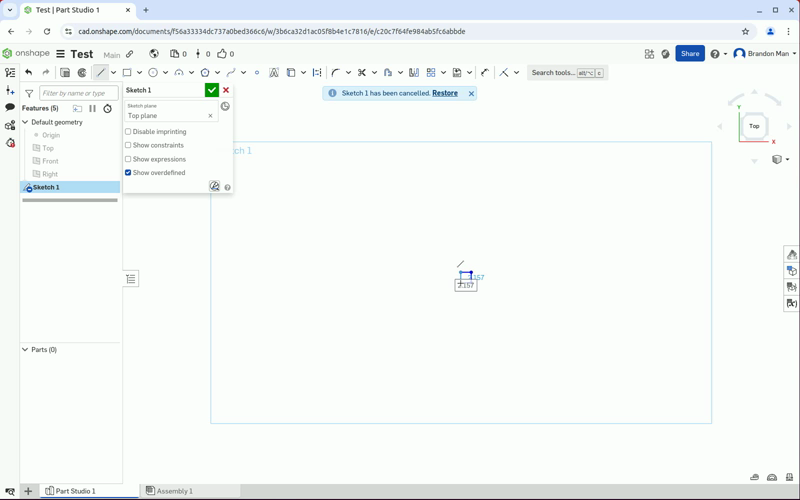
key_up(shift)
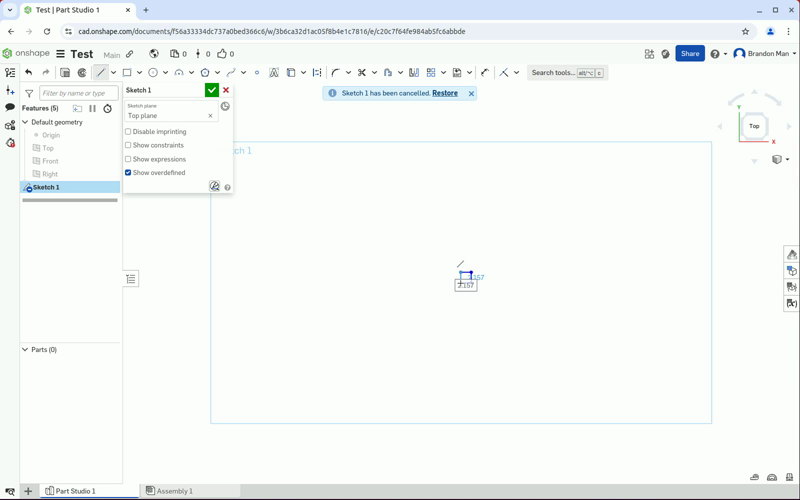
click(460, 282)
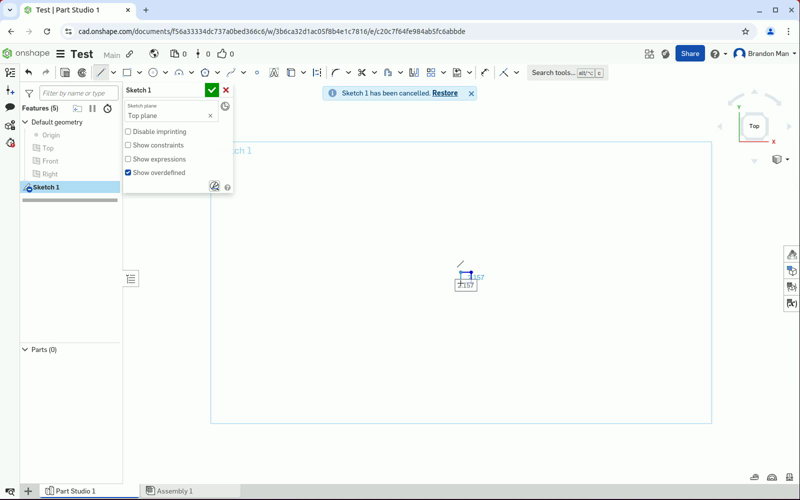
key(esc)
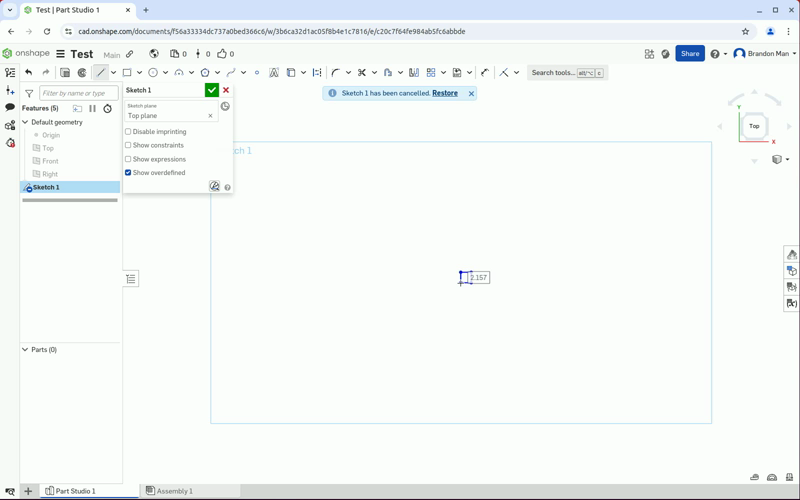
mouse_move(469, 276)
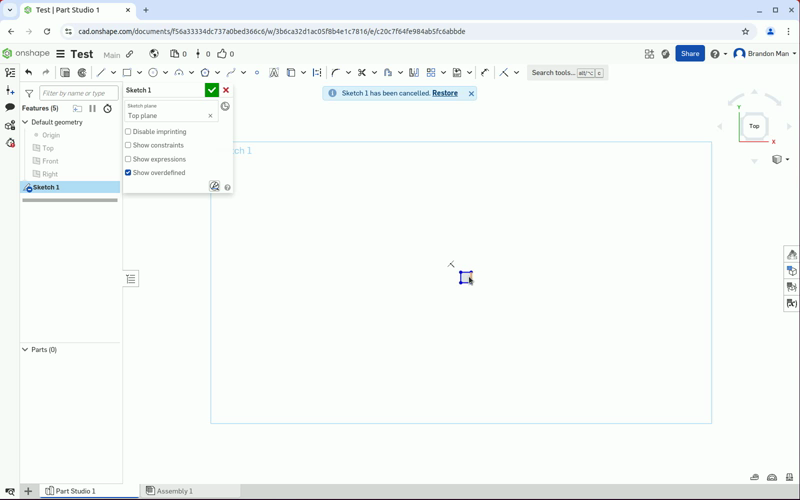
scroll(6)
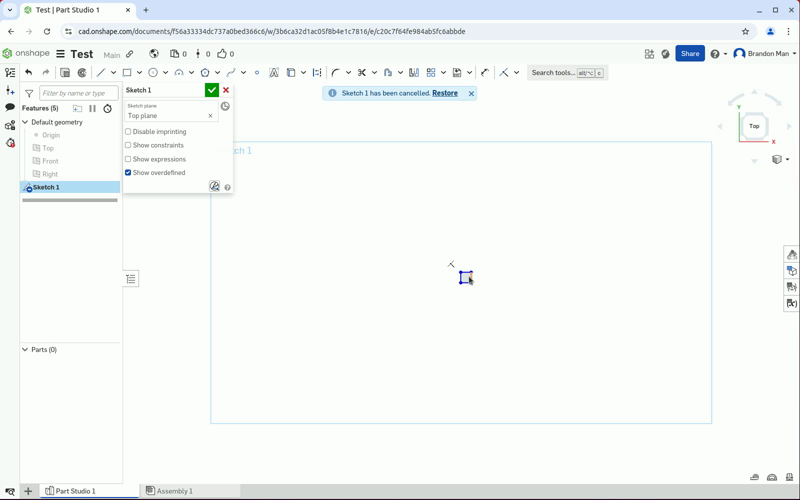
scroll(6)
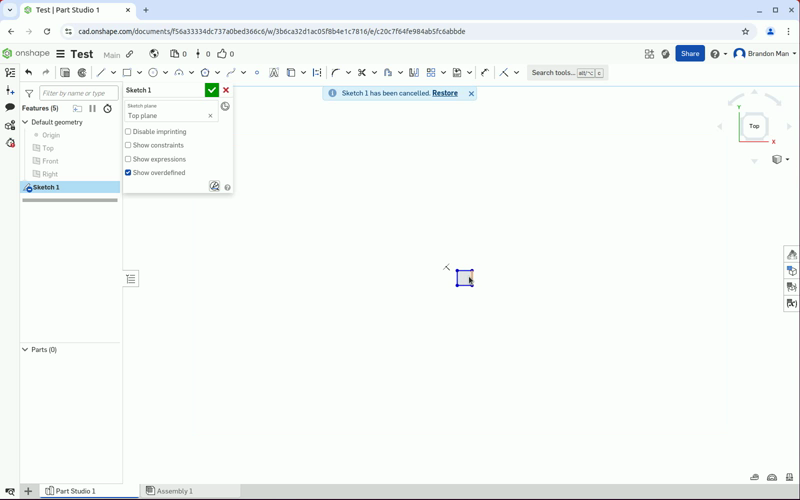
scroll(6)
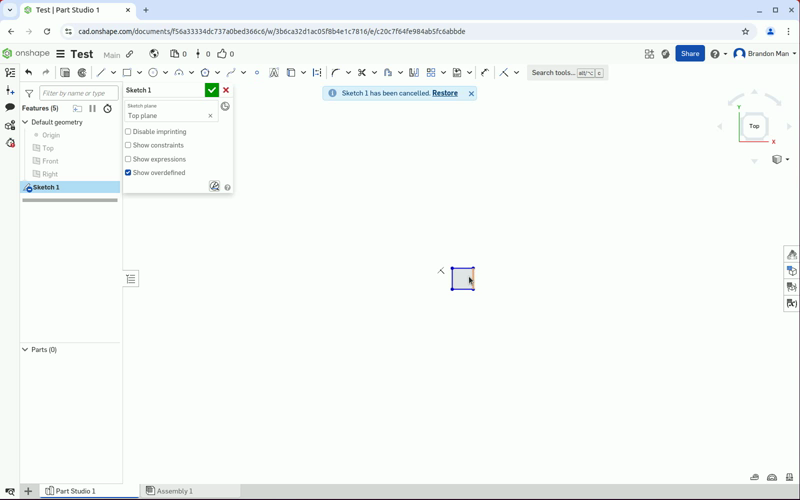
scroll(6)
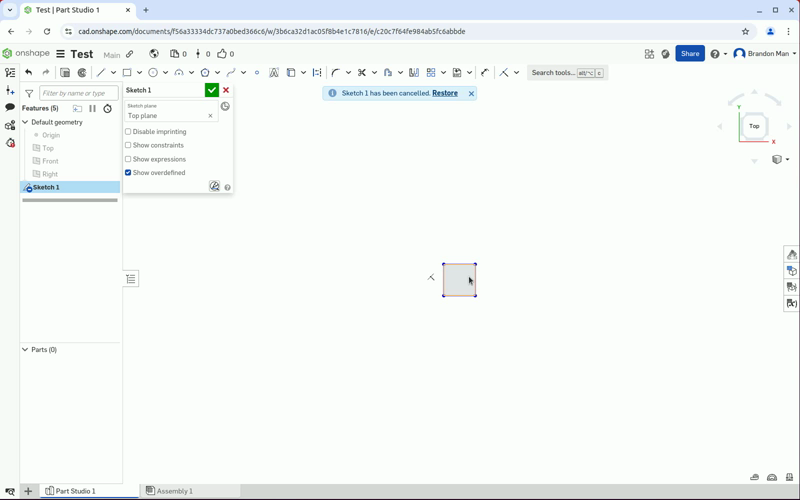
scroll(6)
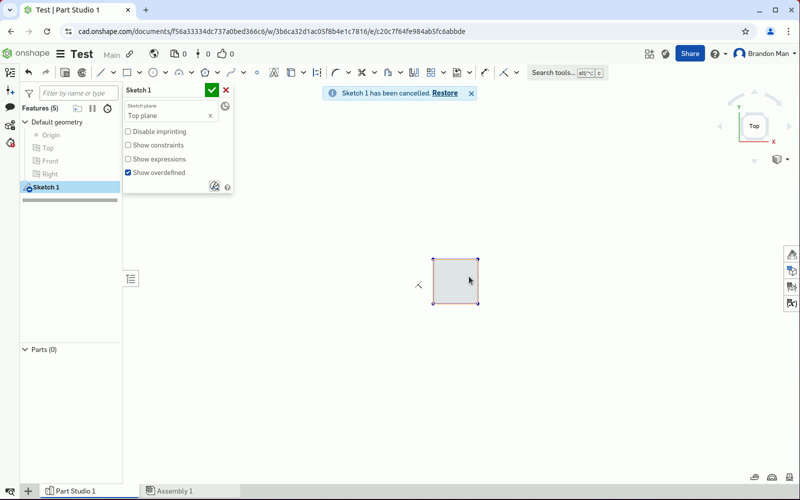
scroll(6)
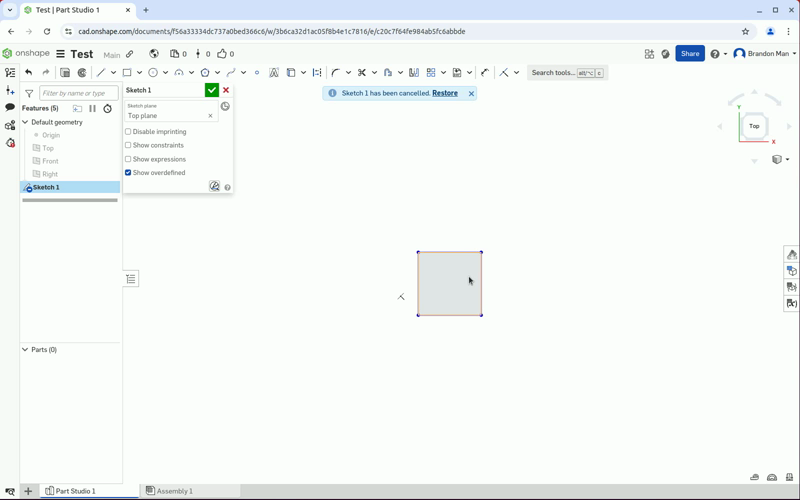
scroll(6)
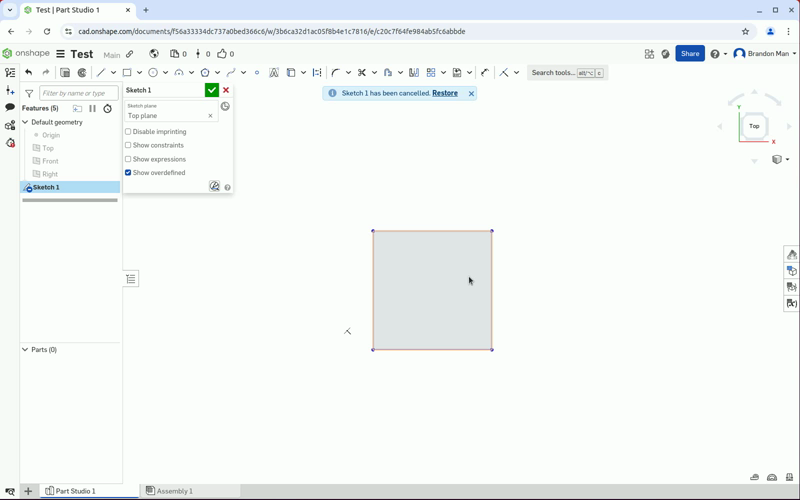
click(469, 276)
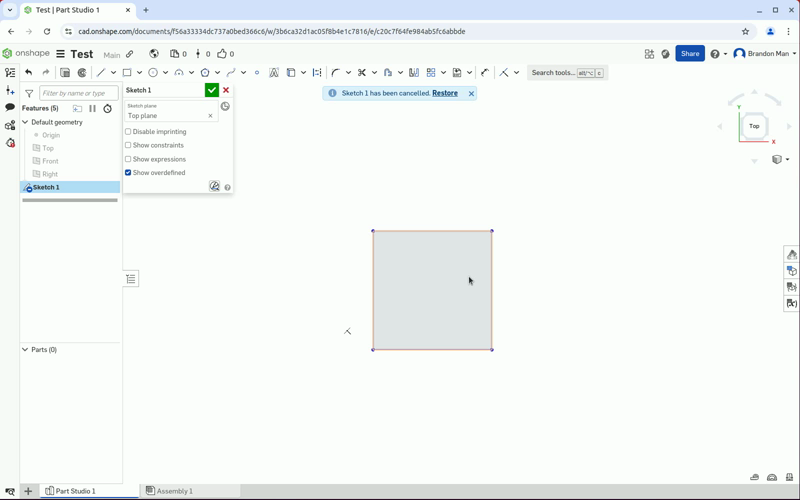
scroll(-6)
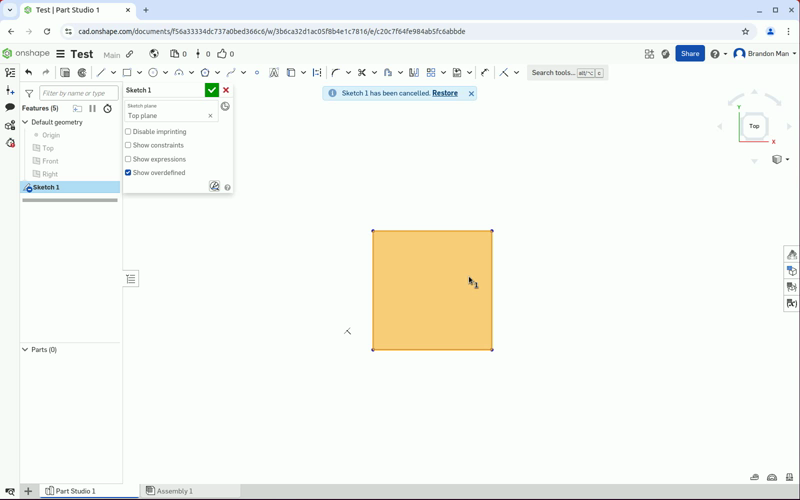
scroll(-6)
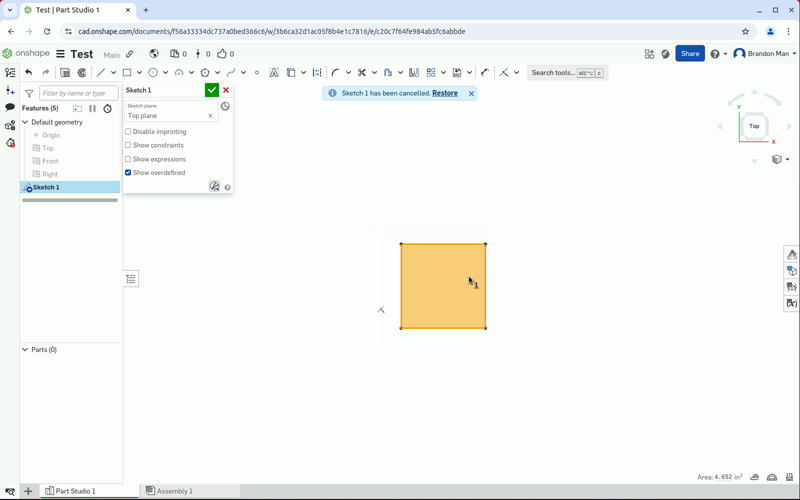
scroll(-6)
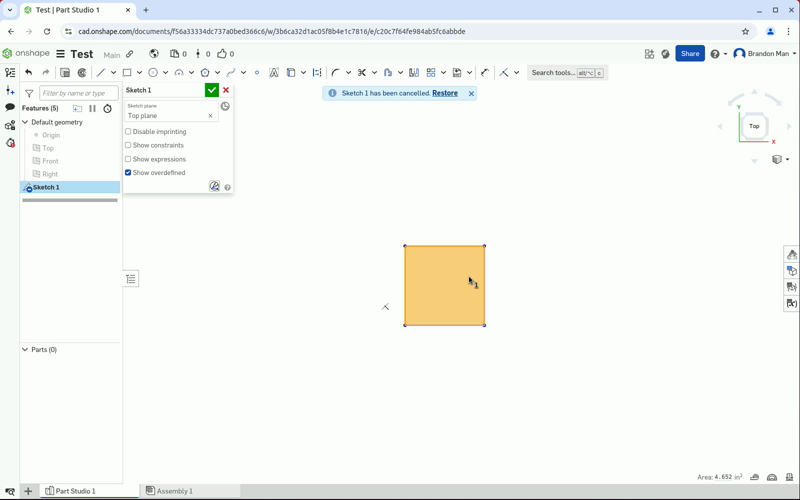
scroll(-6)
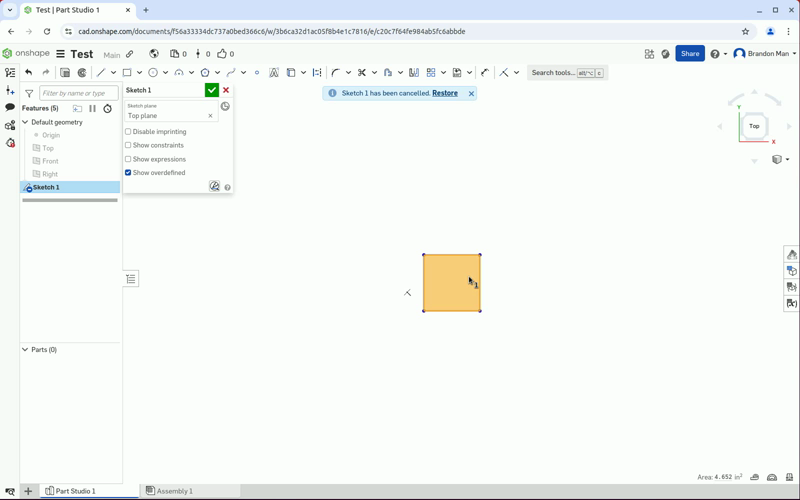
scroll(-6)
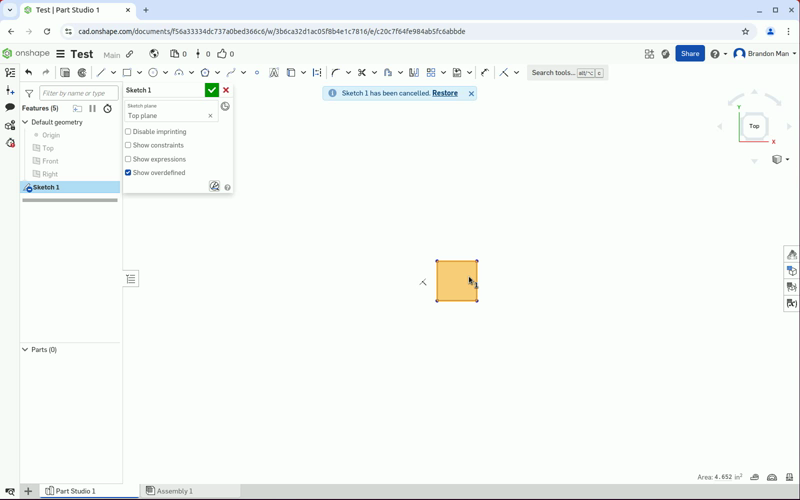
scroll(-6)
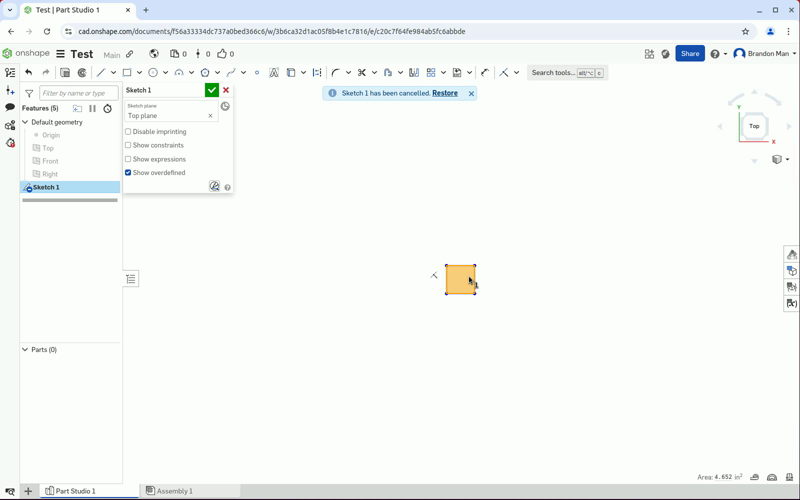
scroll(-6)
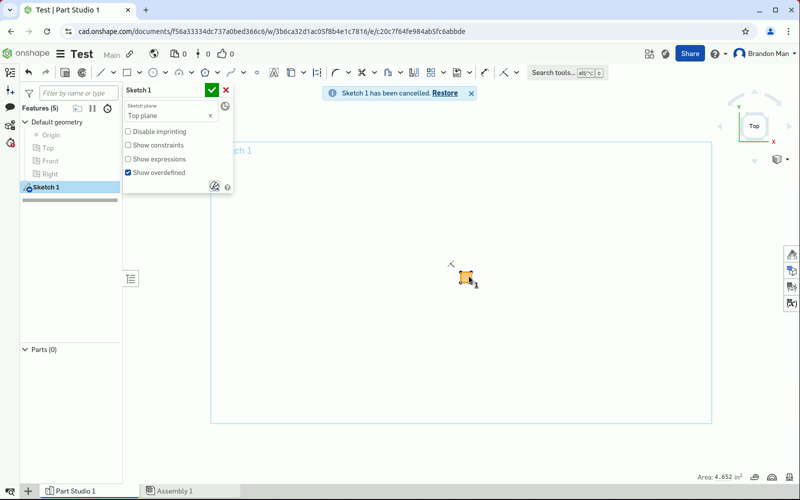
mouse_move(73, 352)
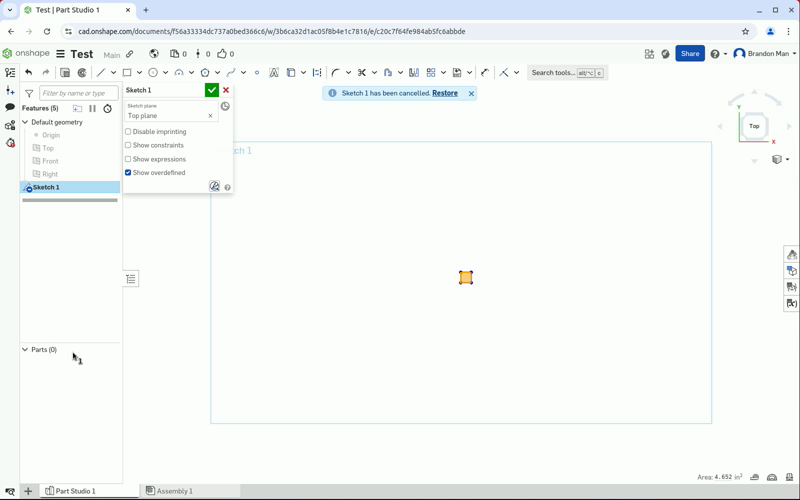
key(shift+y)
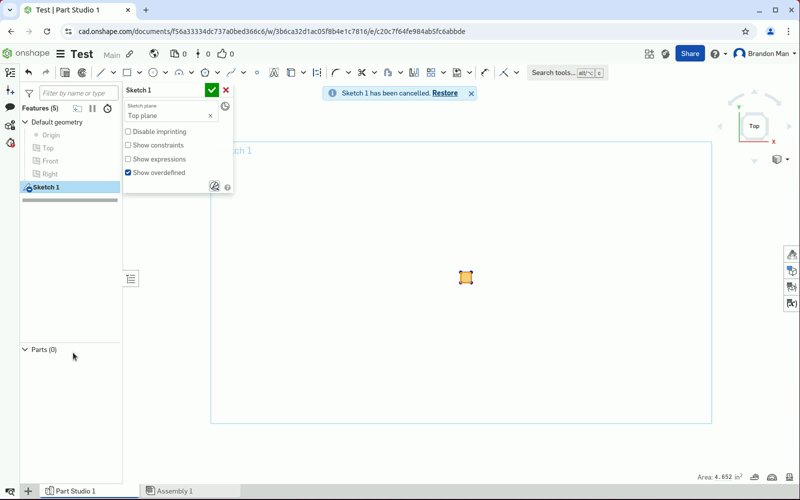
key(shift+e)
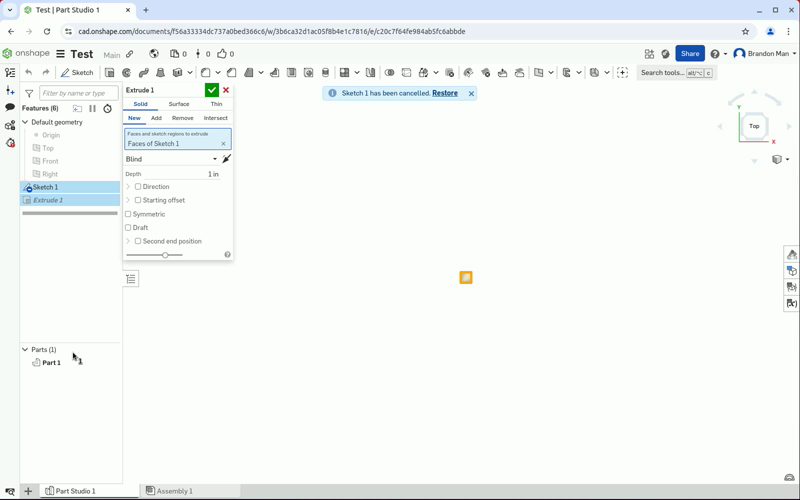
mouse_move(143, 106)
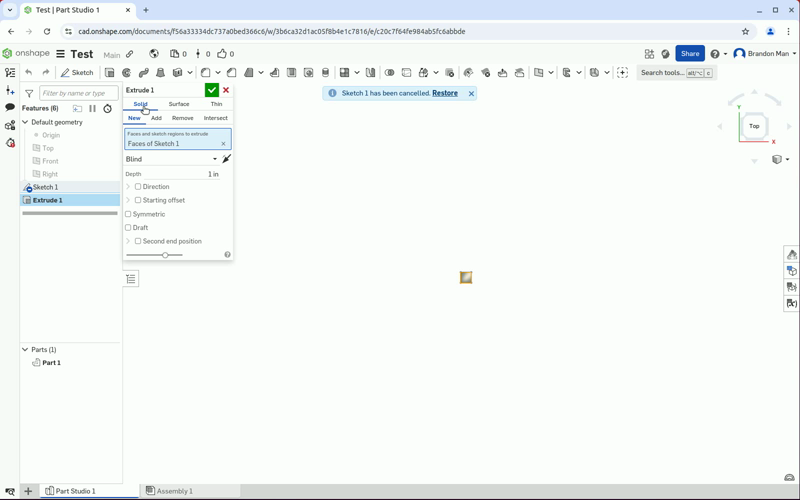
click(143, 106)
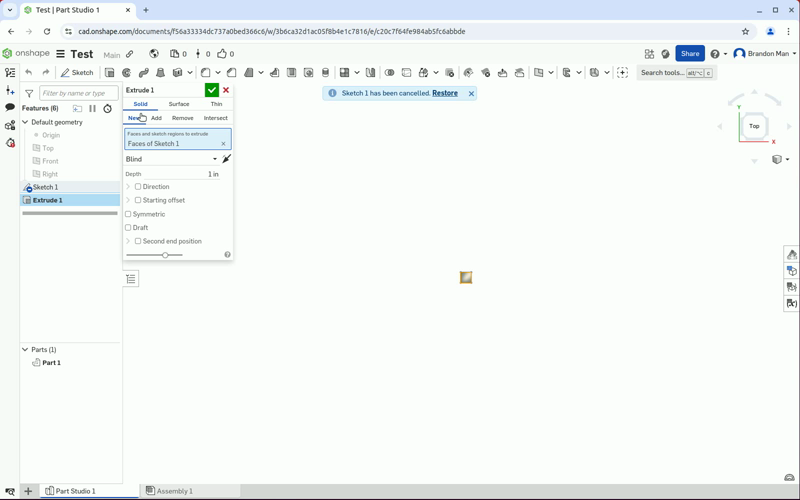
mouse_move(137, 120)
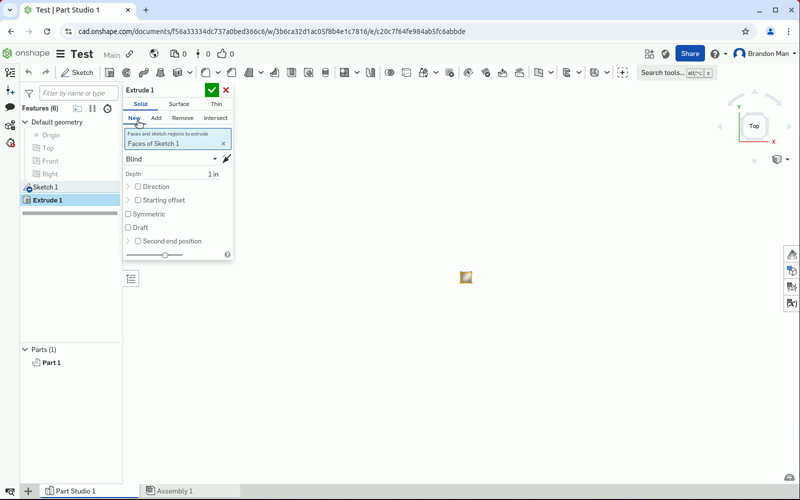
click(137, 120)
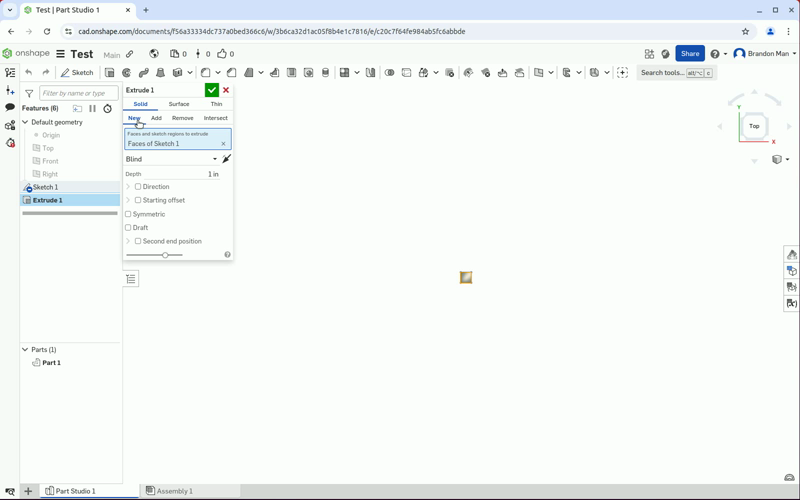
key(tab, 4)
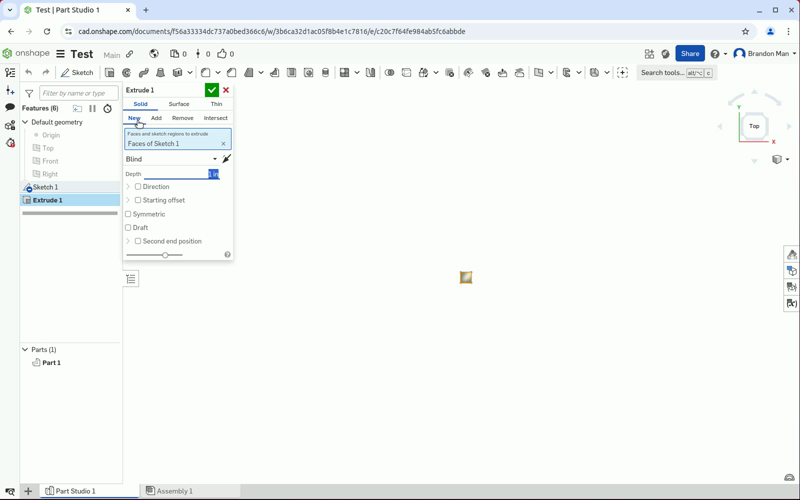
text(23.108)
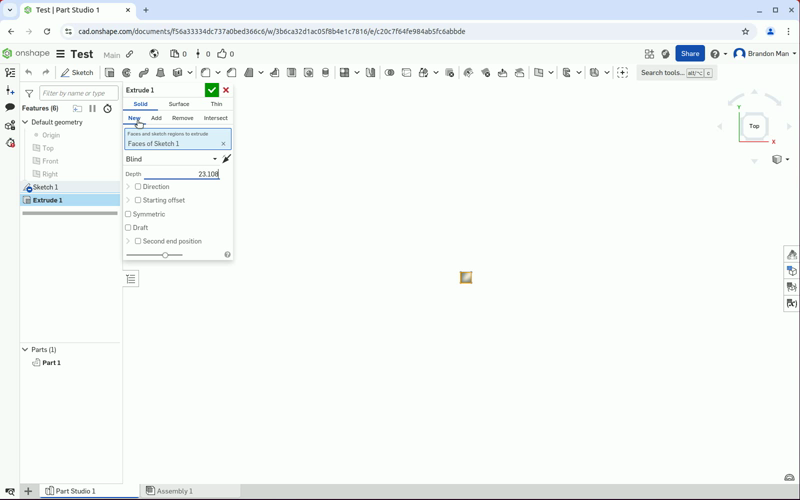
key(enter)
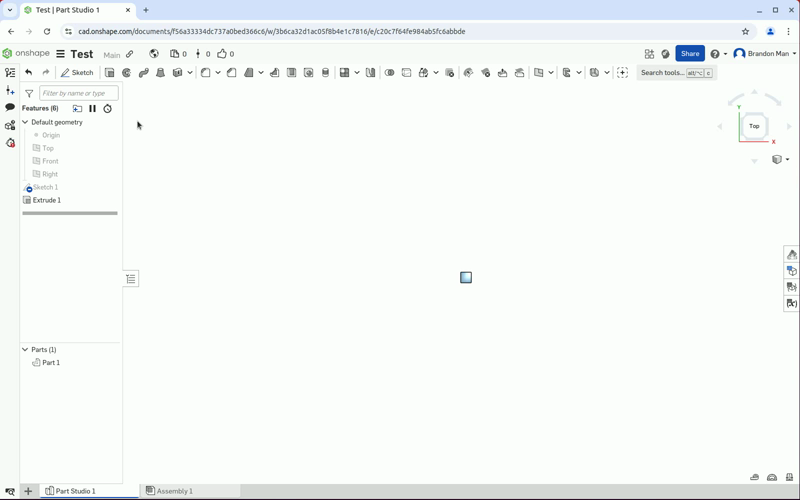
key(shift+h)
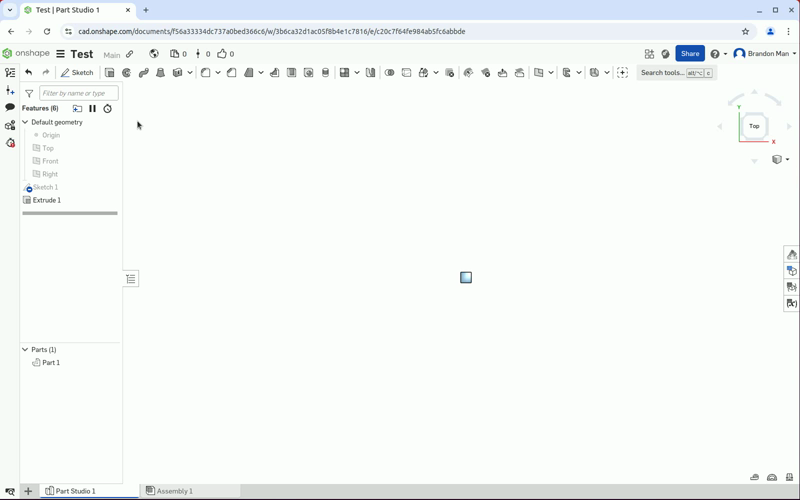
key(shift+h)
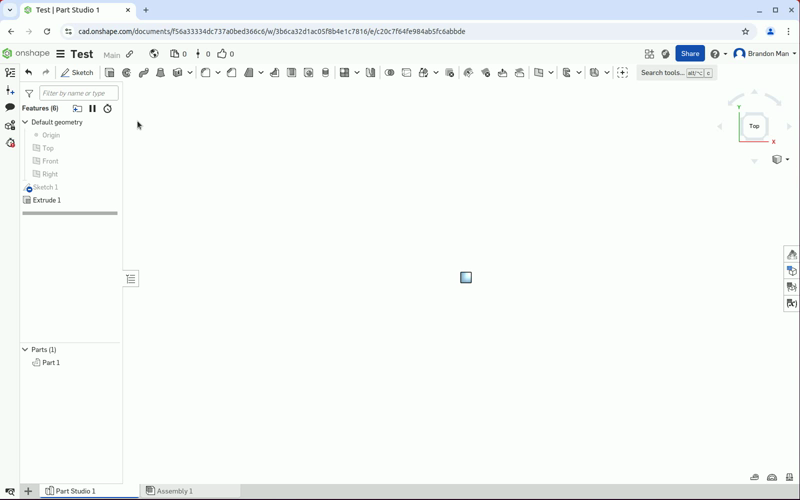
mouse_move(73, 189)
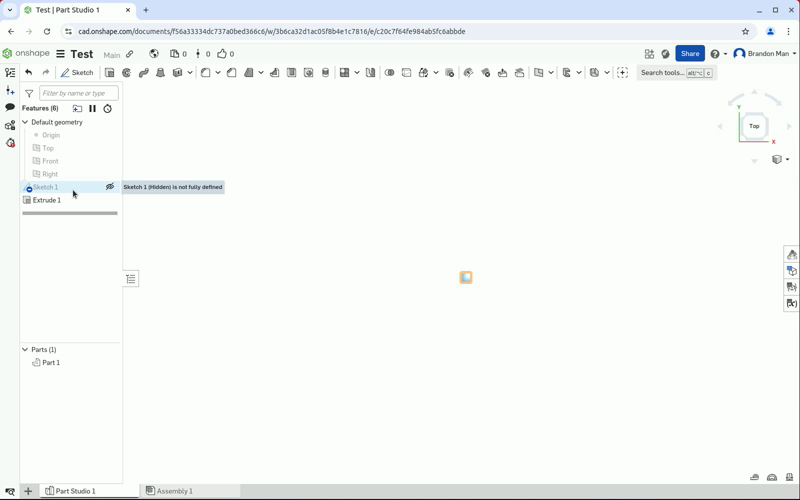
click(73, 189)
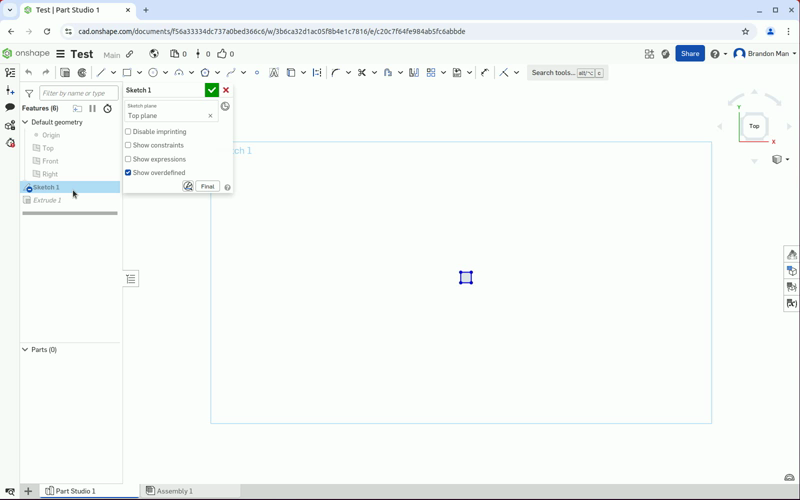
mouse_move(229, 92)
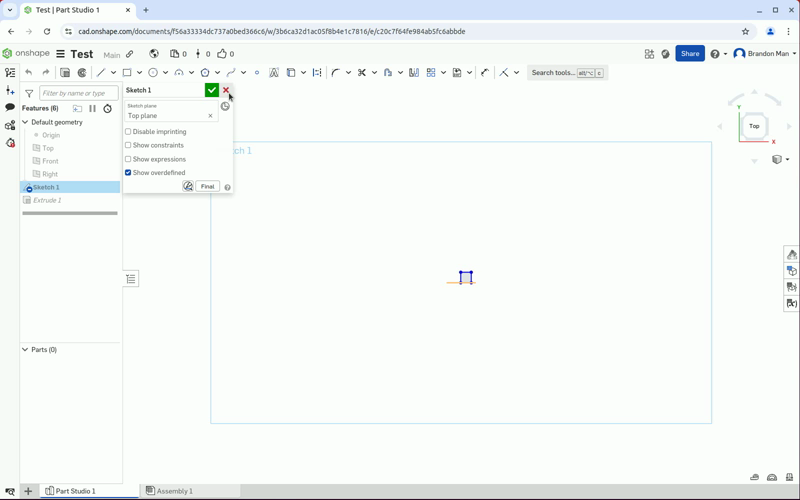
click(229, 92)
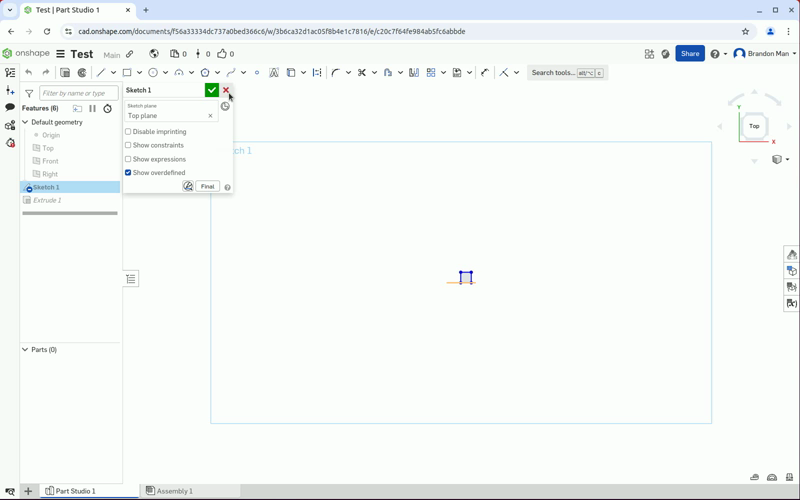
key(shift+s)
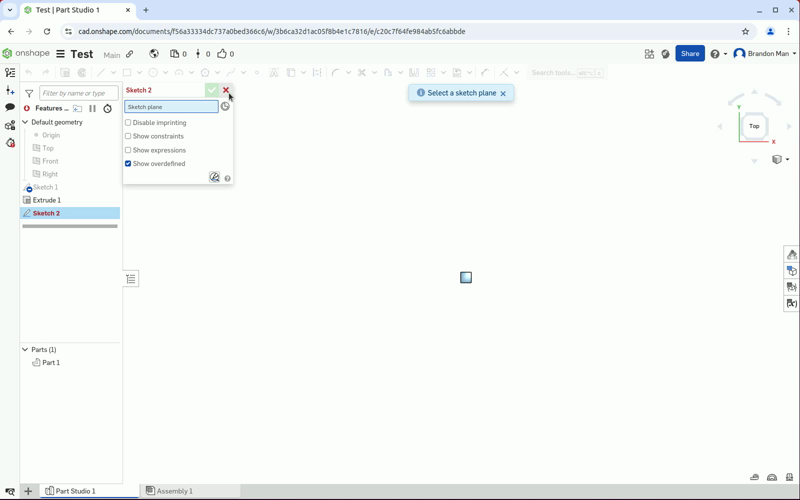
mouse_move(73, 150)
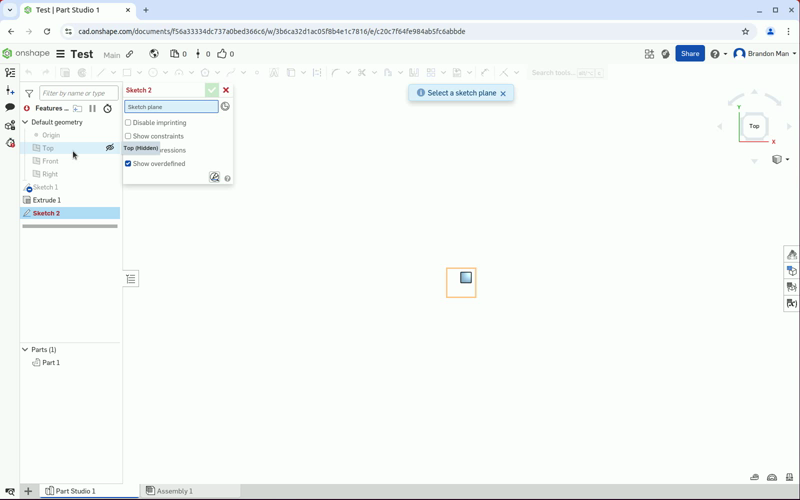
click(73, 150)
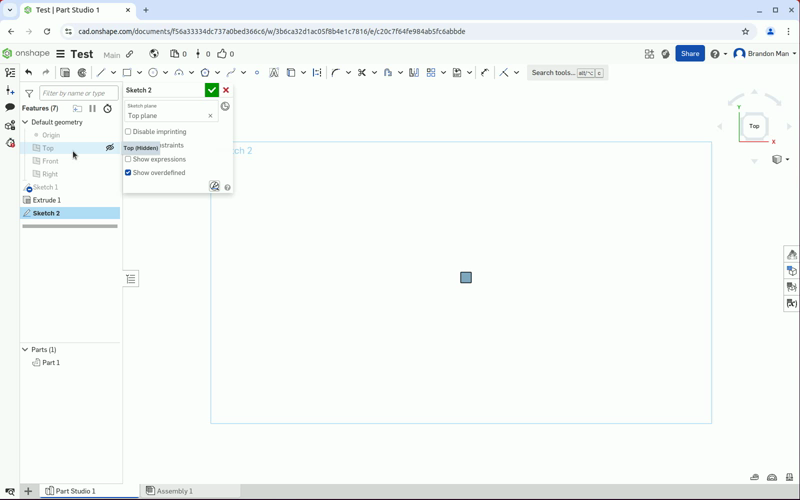
mouse_move(73, 352)
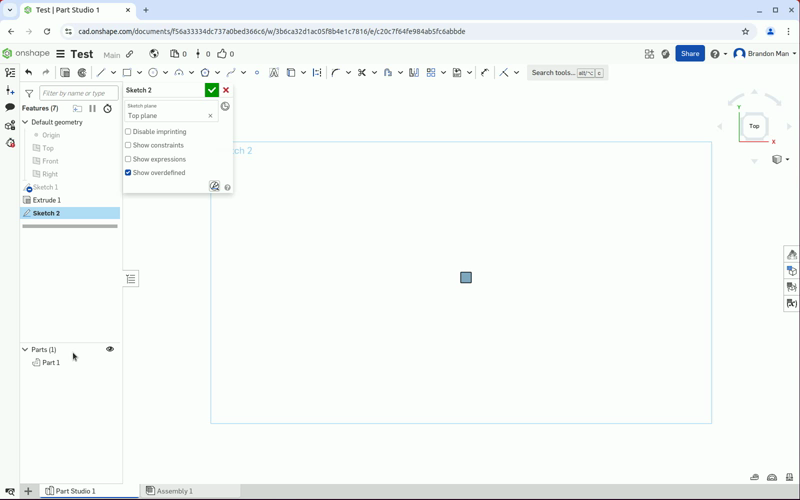
key(y)
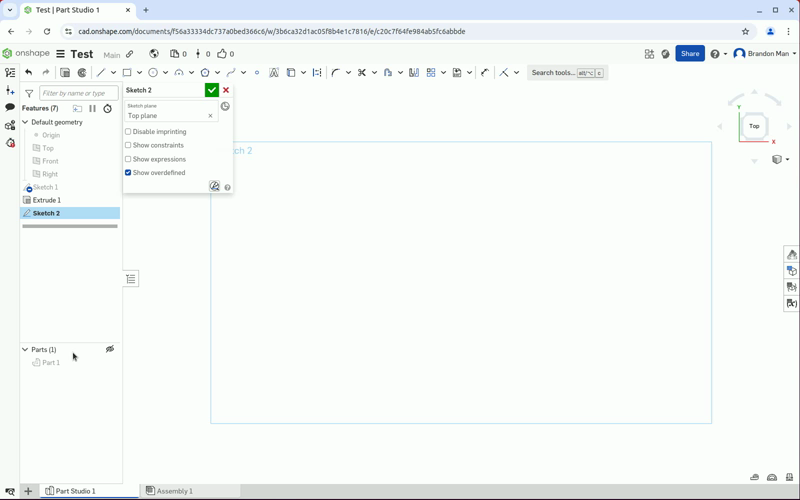
key(l)
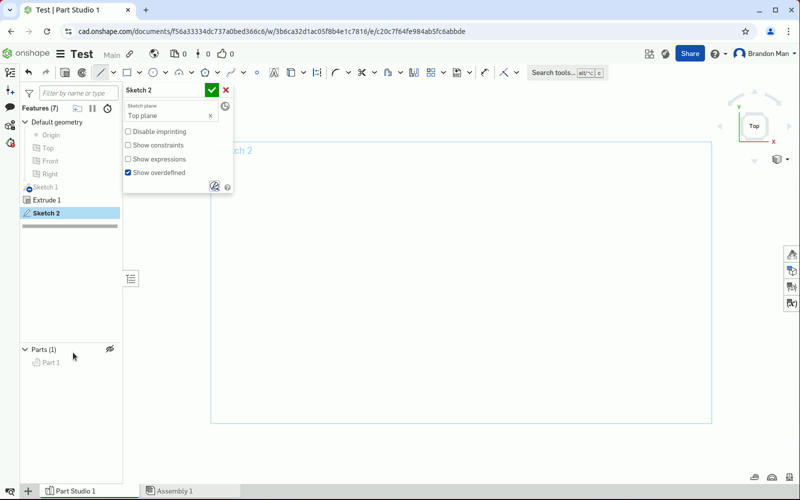
key_down(shift)
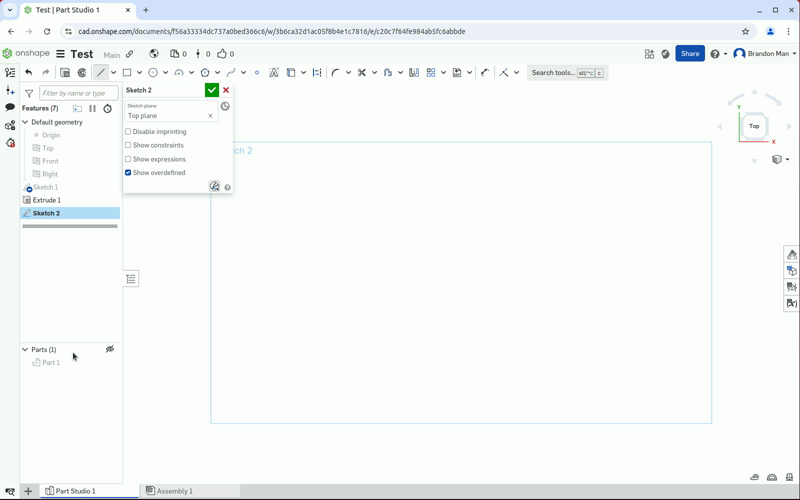
mouse_move(473, 282)
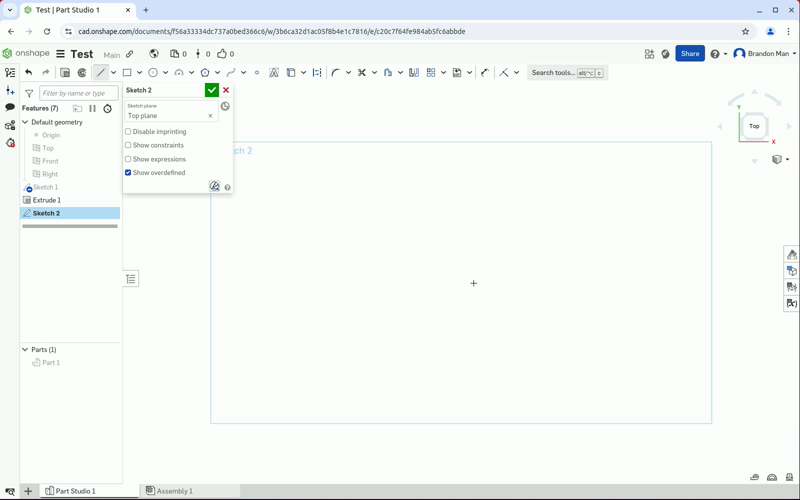
click(473, 282)
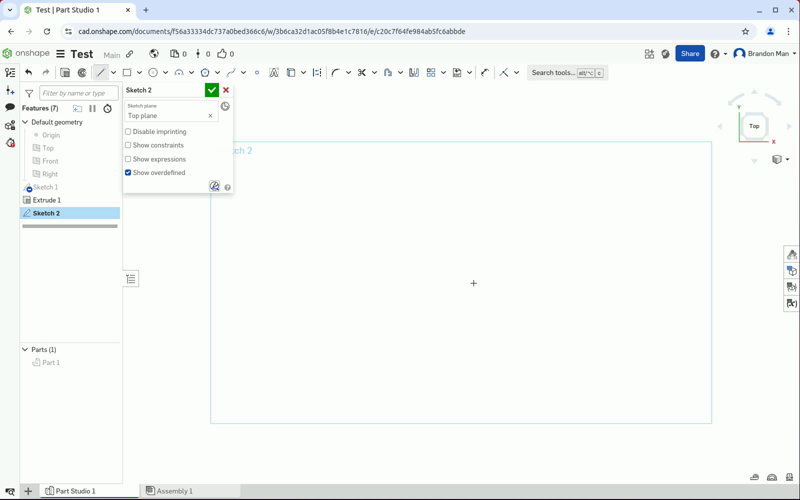
key_up(shift)
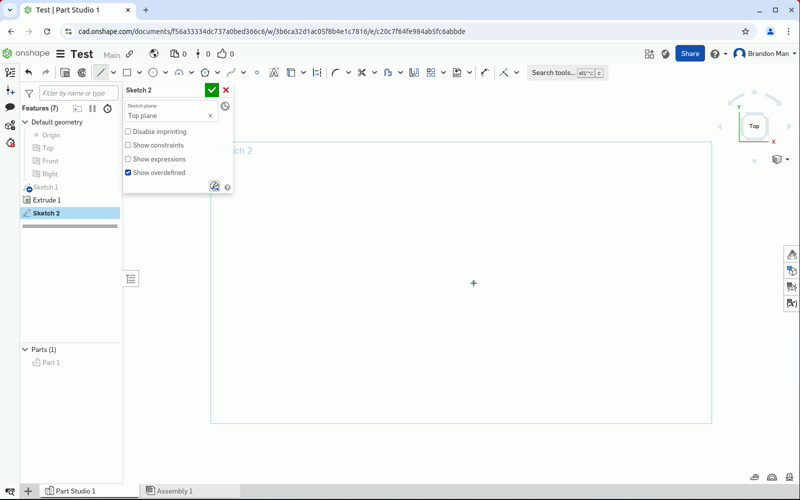
key_down(shift)
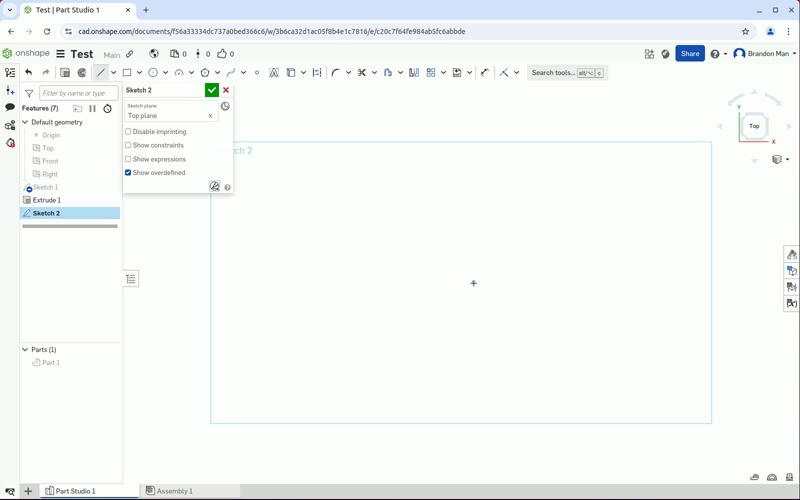
mouse_move(503, 282)
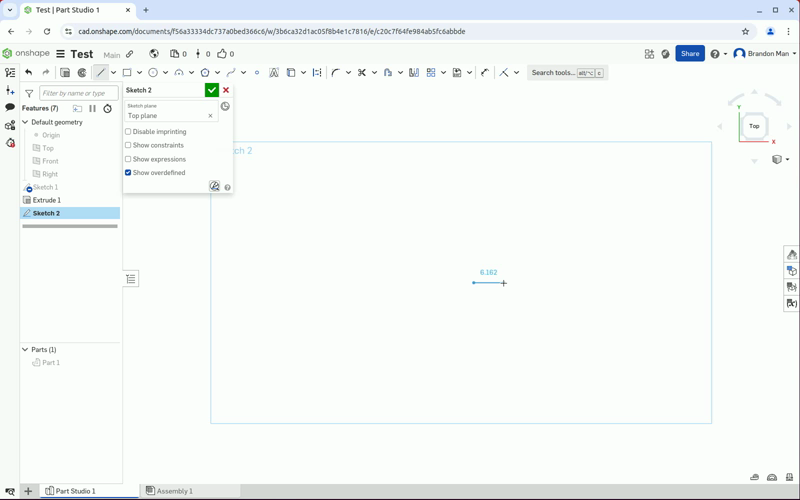
mouse_move(484, 282)
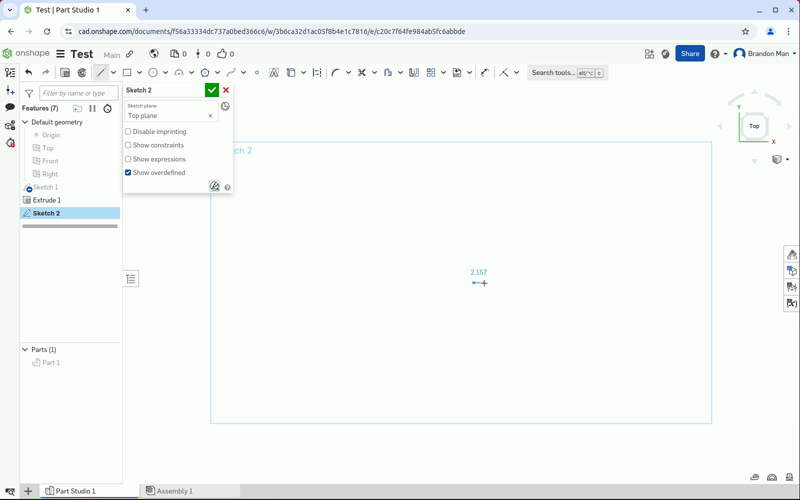
click(484, 282)
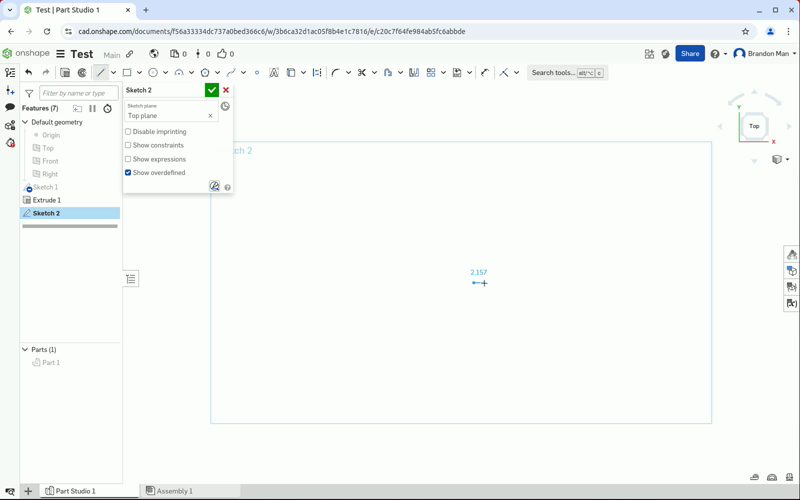
key_up(shift)
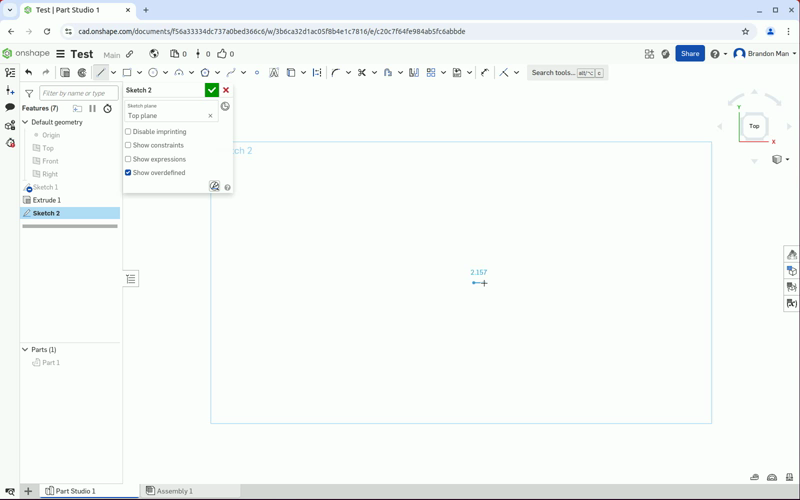
key_down(shift)
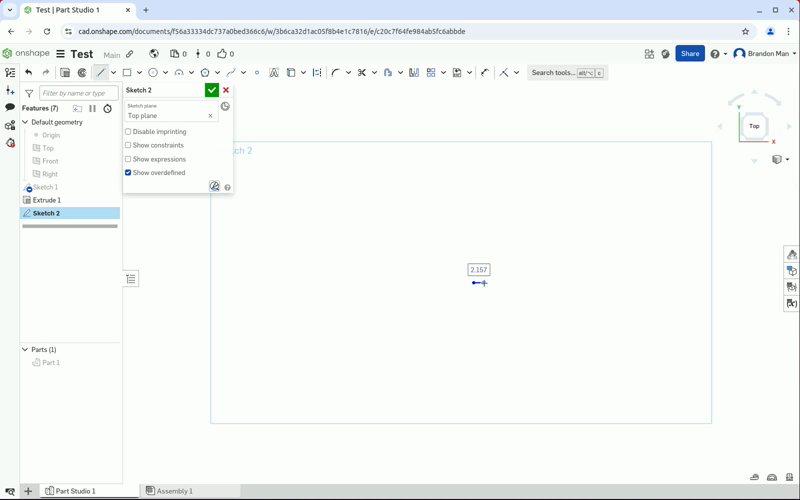
mouse_move(514, 282)
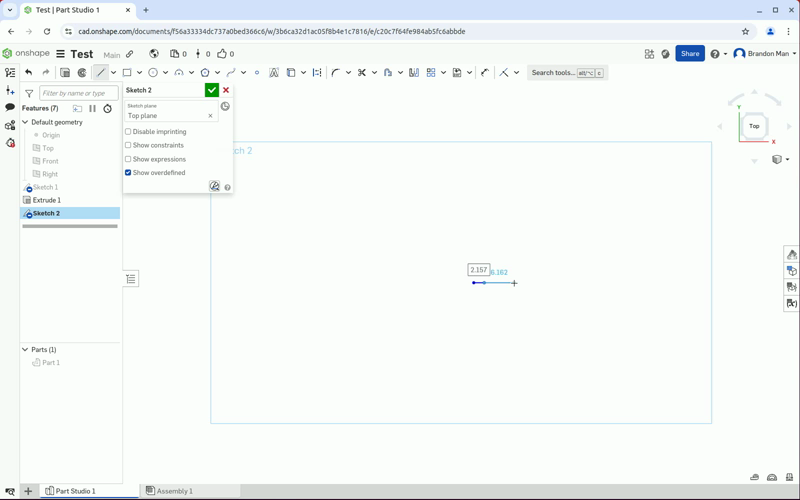
mouse_move(484, 272)
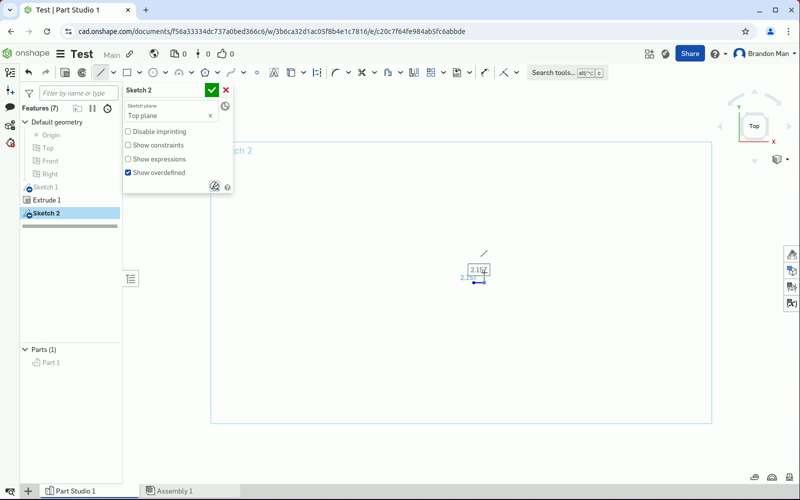
click(484, 272)
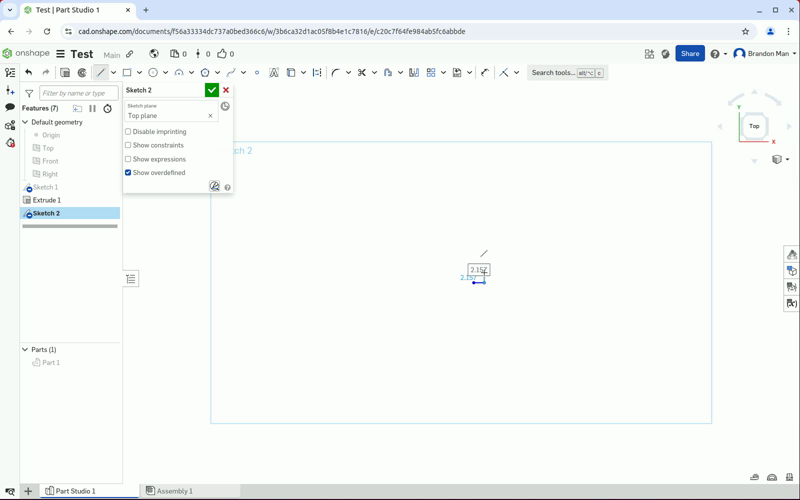
key_up(shift)
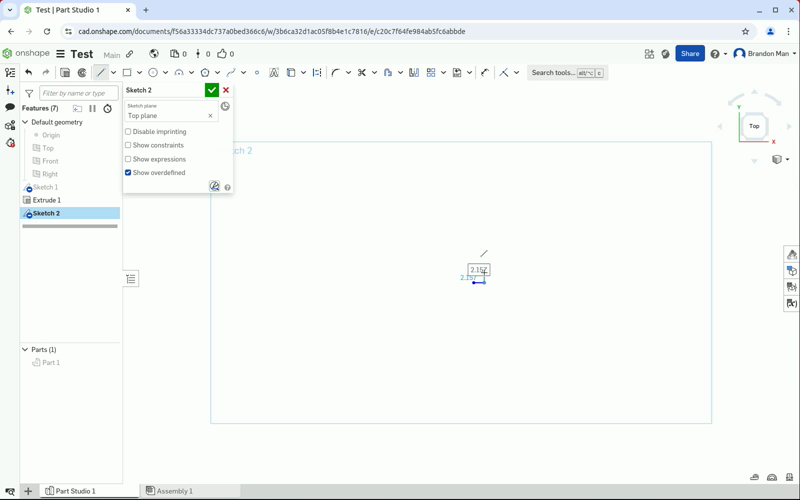
key_down(shift)
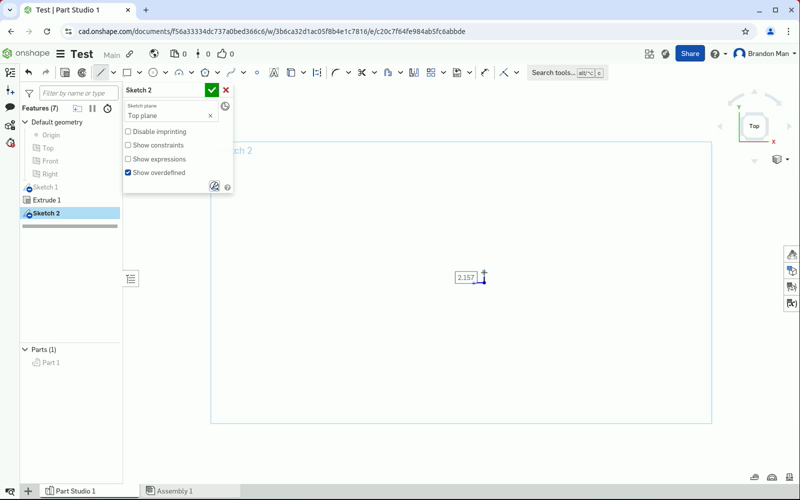
mouse_move(514, 272)
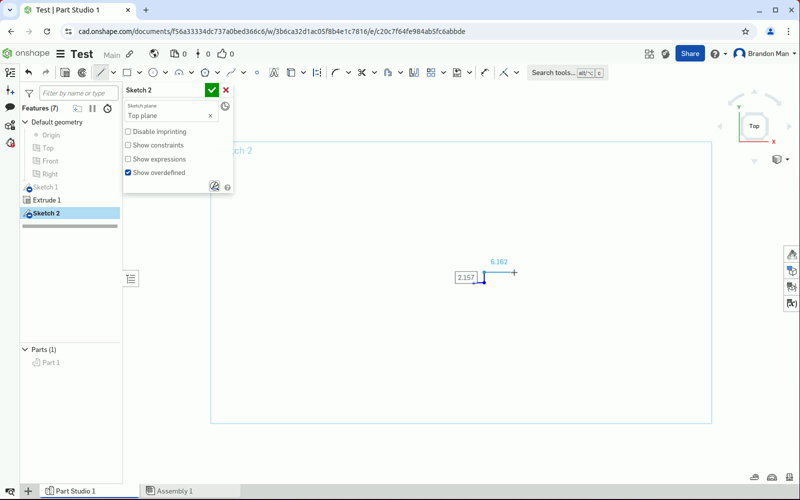
mouse_move(473, 272)
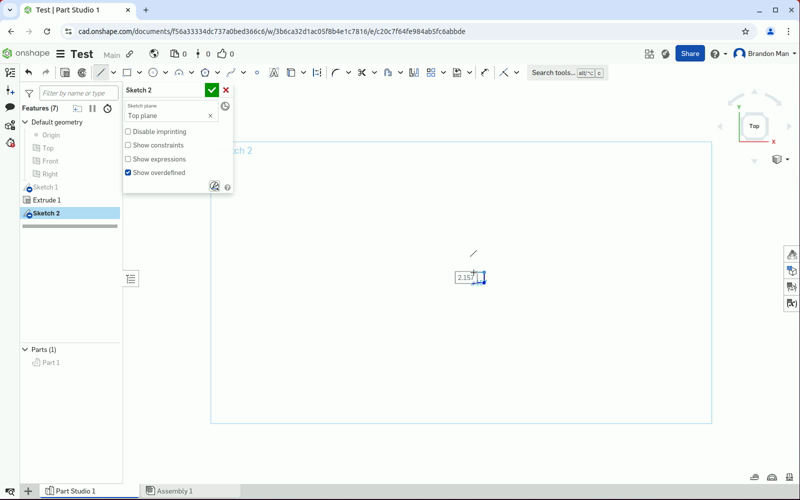
click(473, 272)
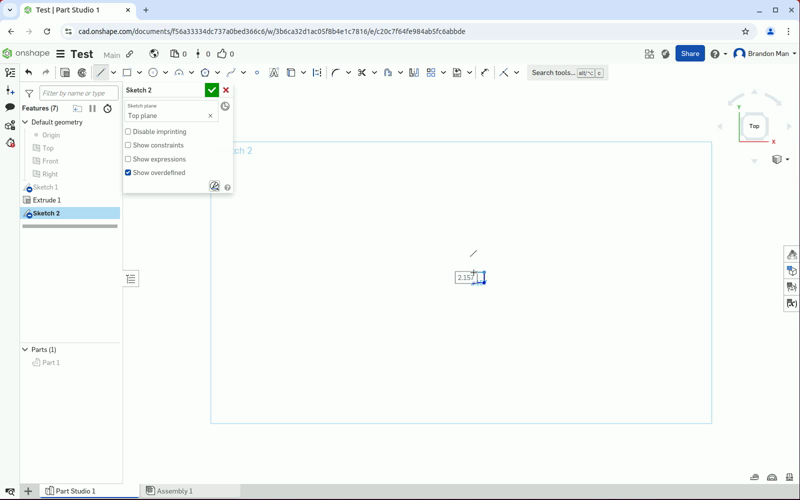
key_up(shift)
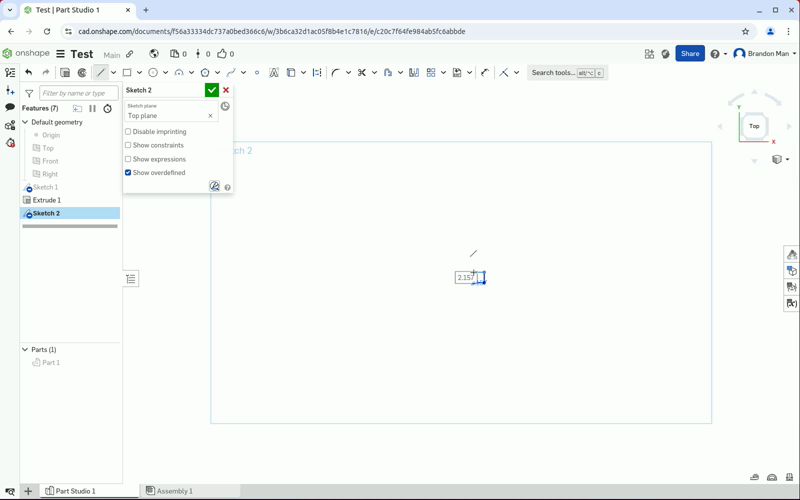
mouse_move(503, 272)
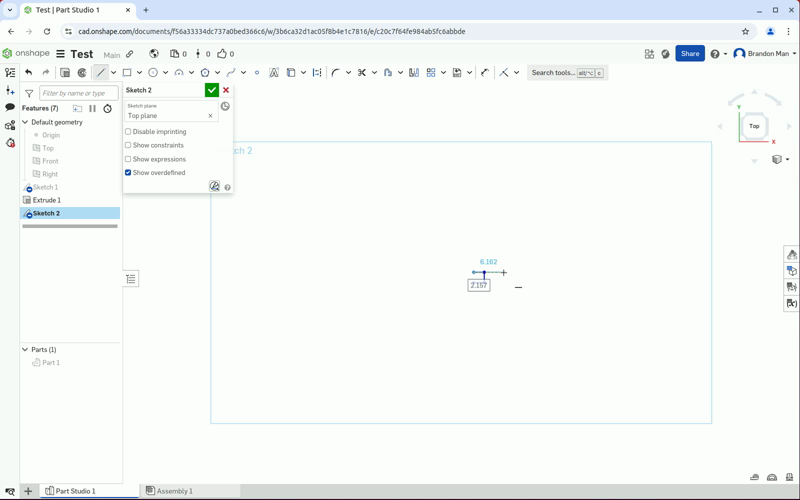
key_down(shift)
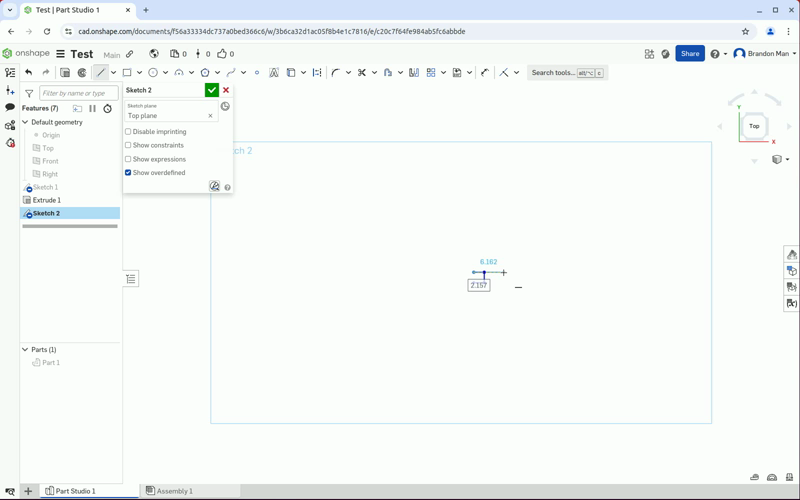
mouse_move(473, 282)
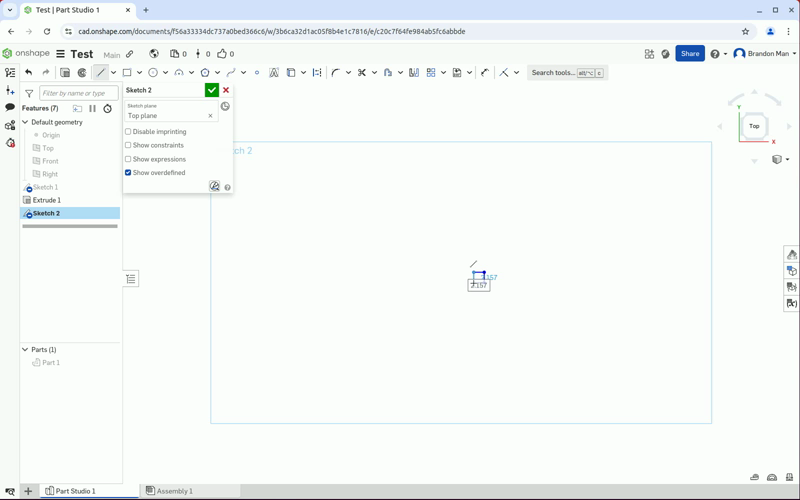
key_up(shift)
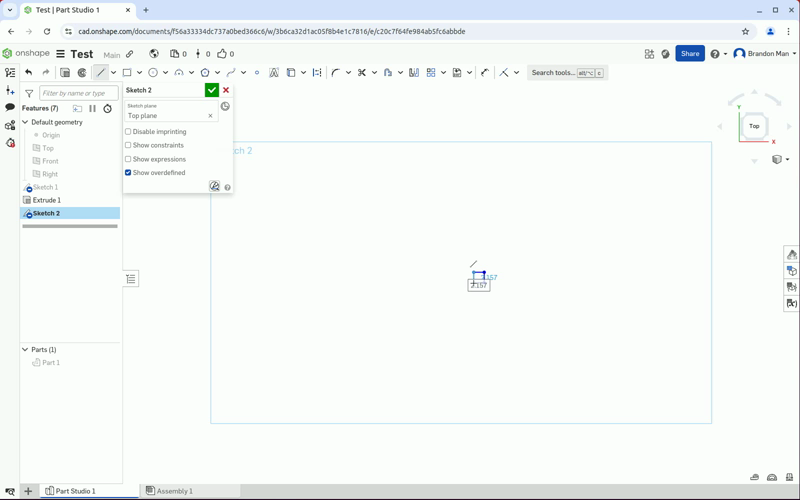
click(473, 282)
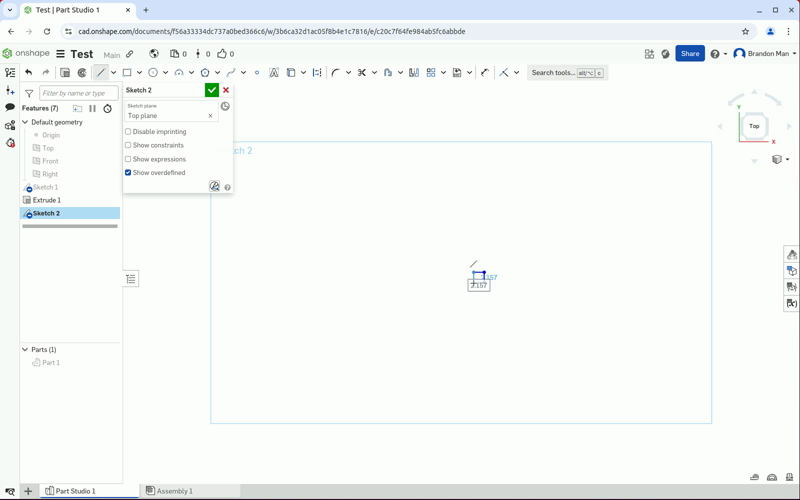
key(esc)
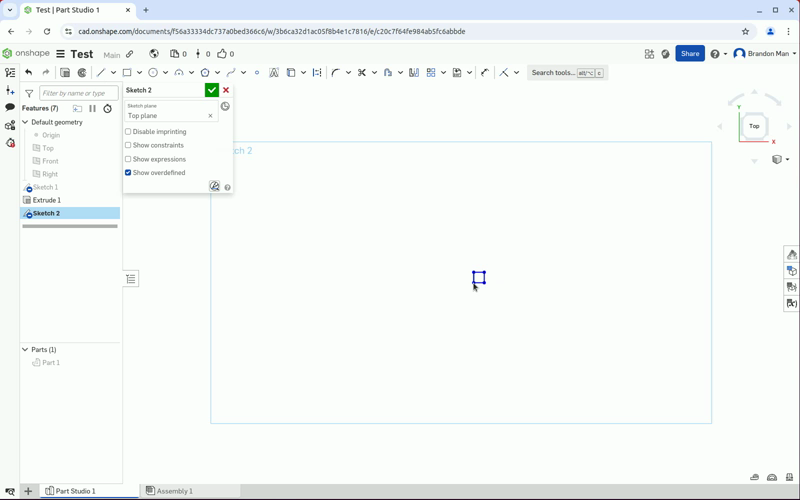
mouse_move(482, 276)
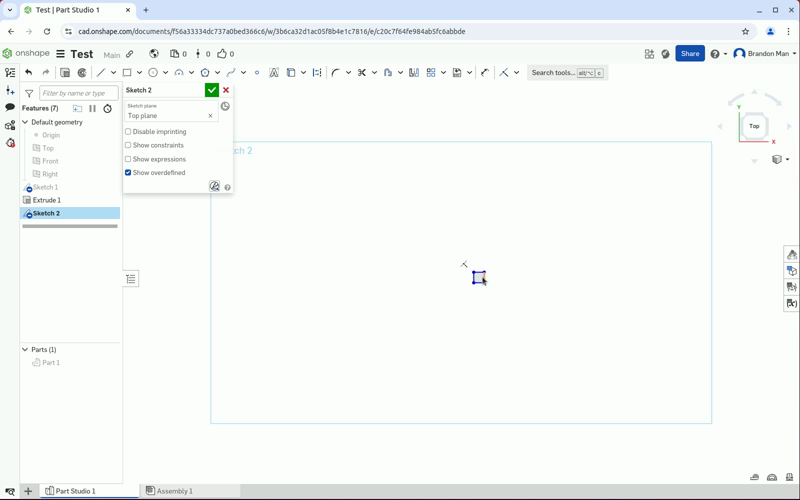
scroll(6)
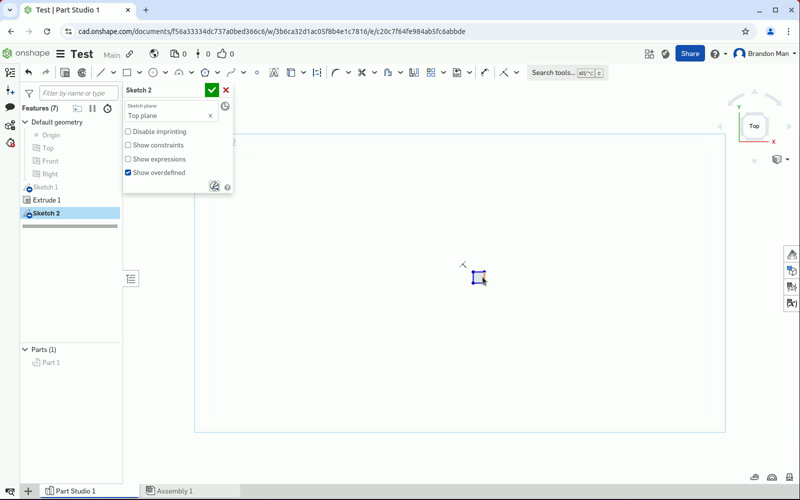
scroll(6)
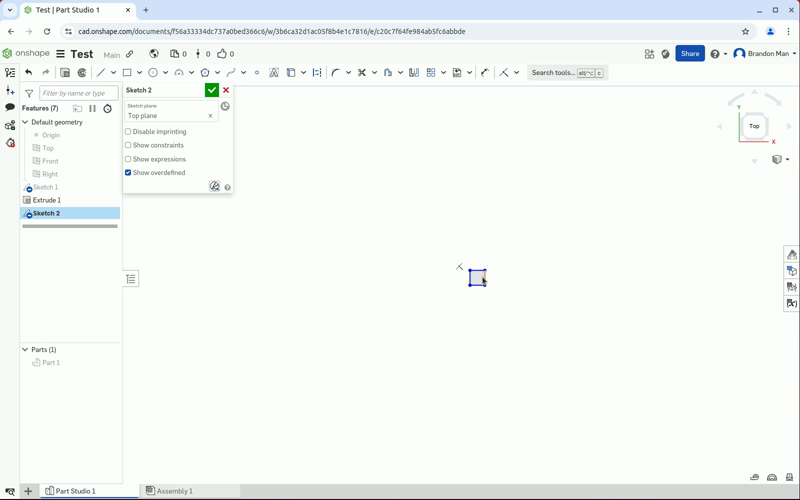
scroll(6)
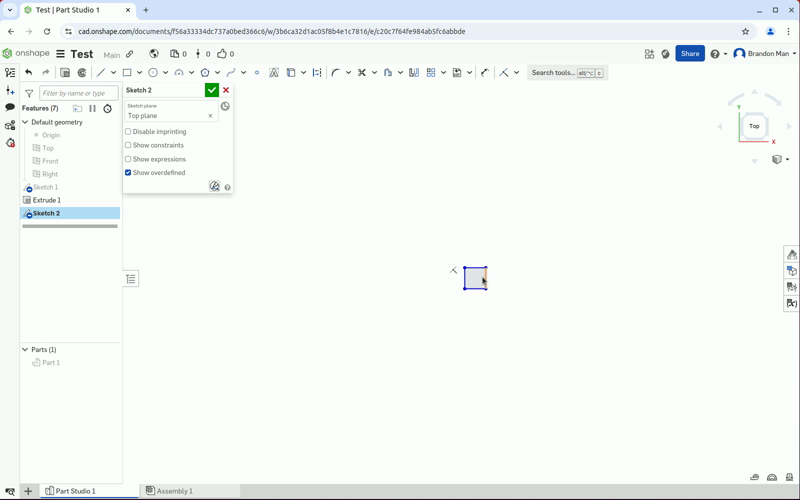
scroll(6)
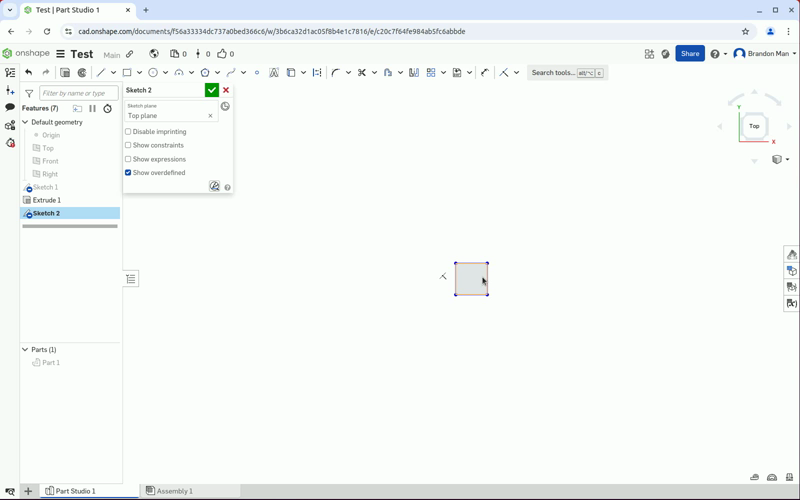
scroll(6)
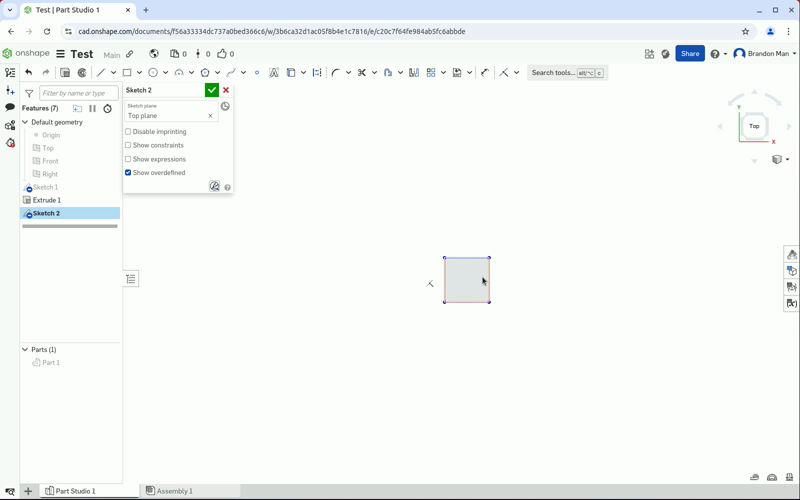
scroll(6)
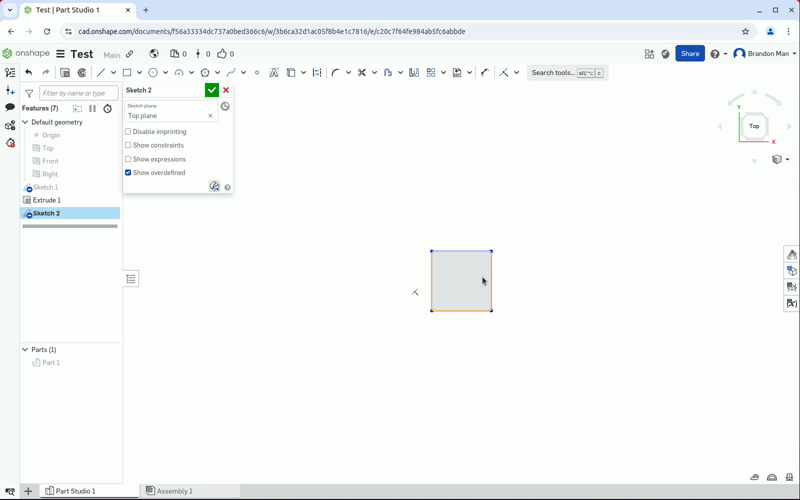
scroll(6)
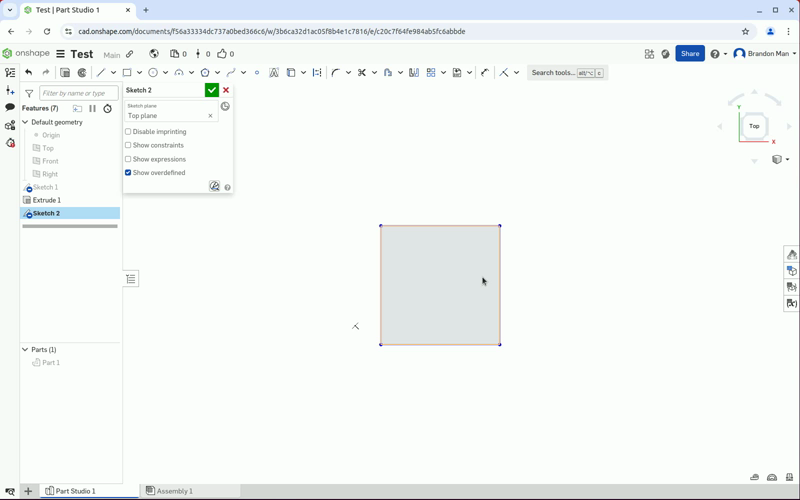
click(482, 276)
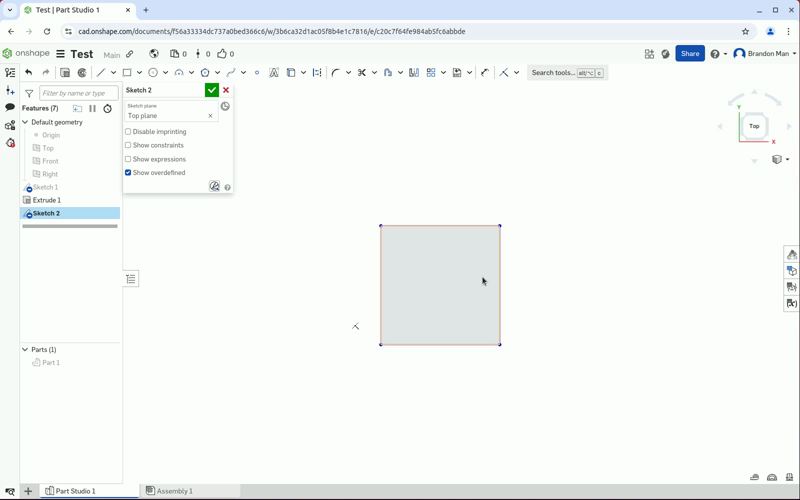
scroll(-6)
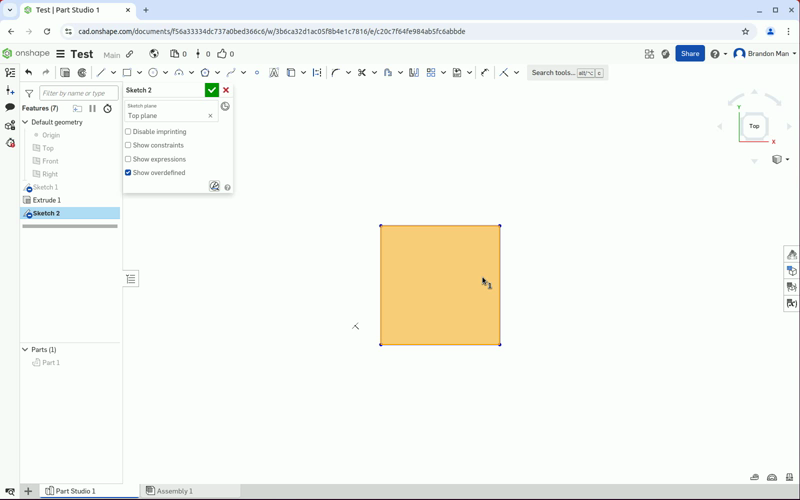
scroll(-6)
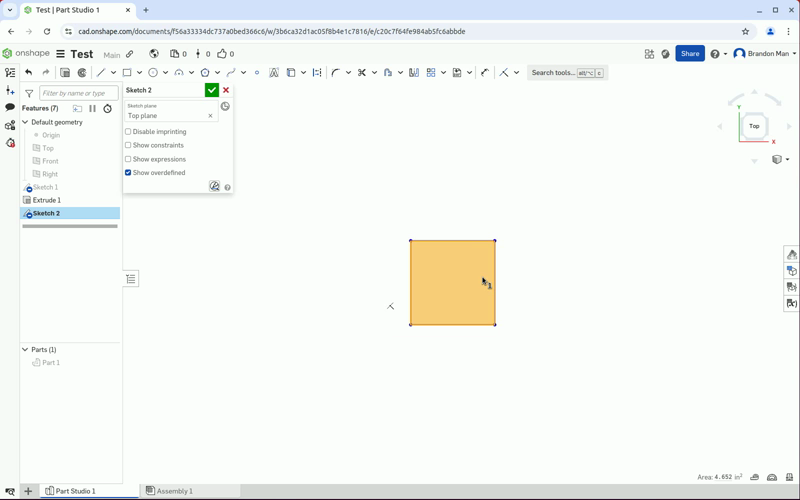
scroll(-6)
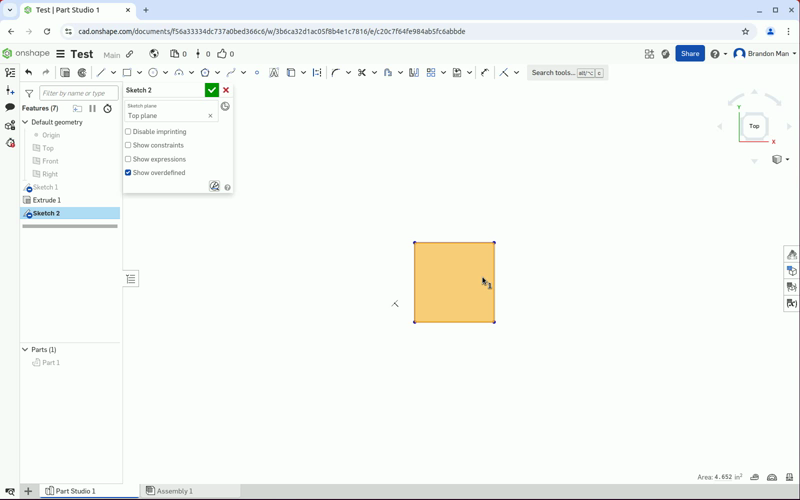
scroll(-6)
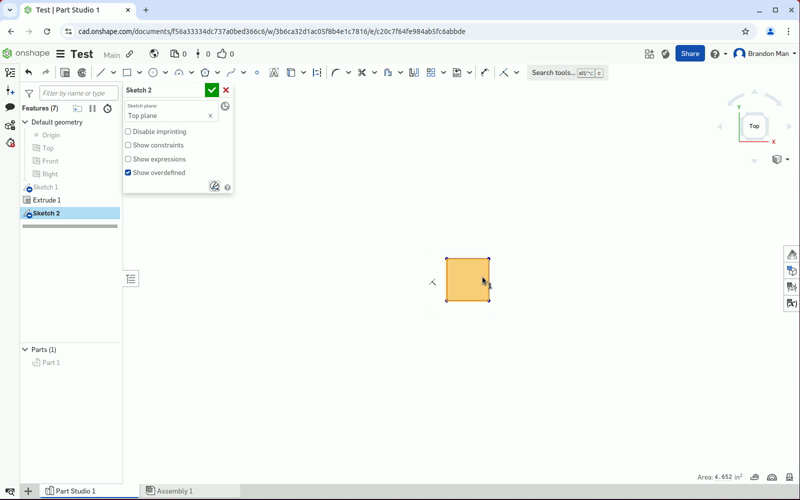
scroll(-6)
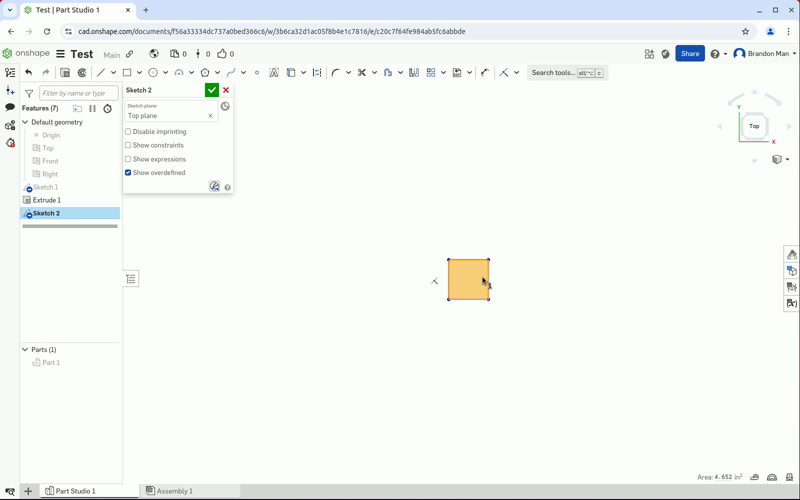
scroll(-6)
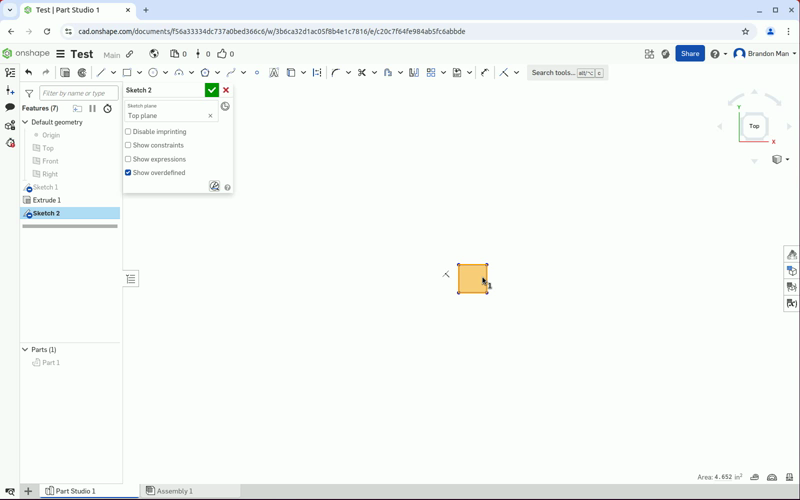
scroll(-6)
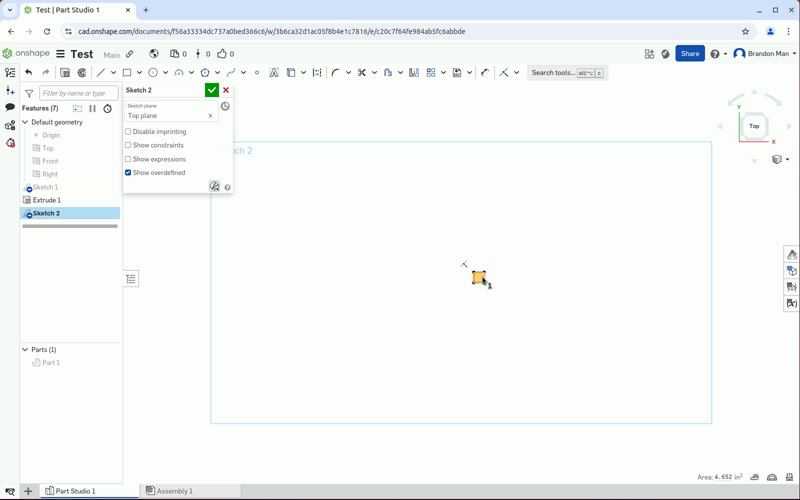
mouse_move(73, 352)
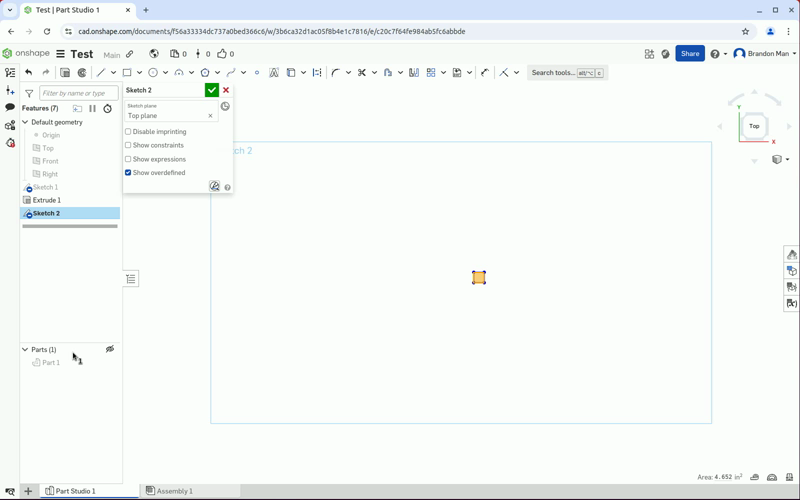
key(shift+y)
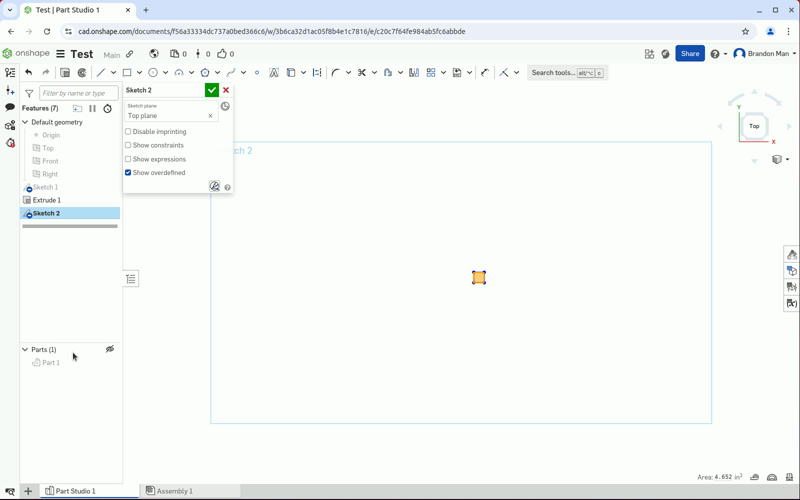
key(shift+e)
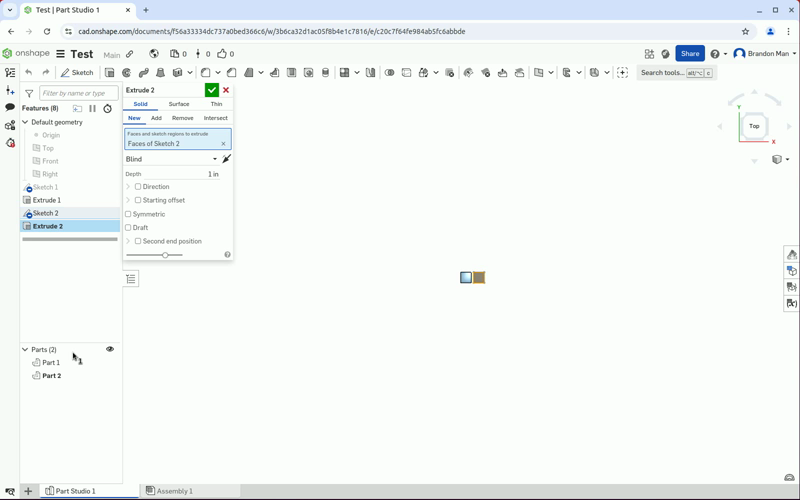
mouse_move(143, 106)
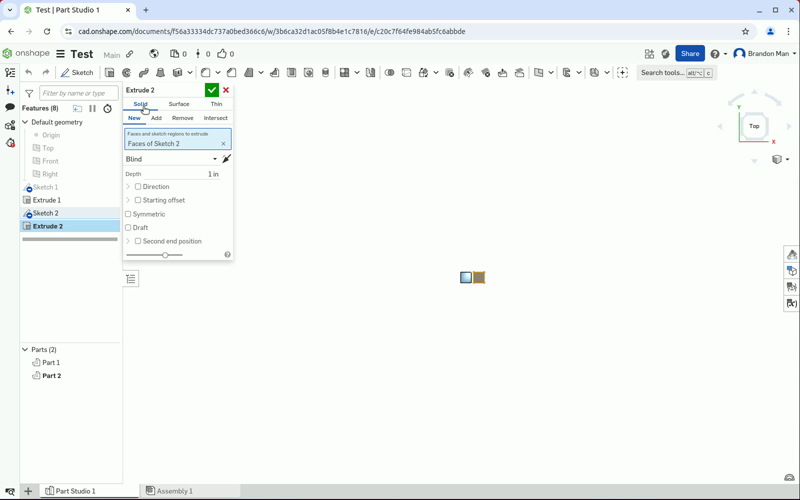
click(143, 106)
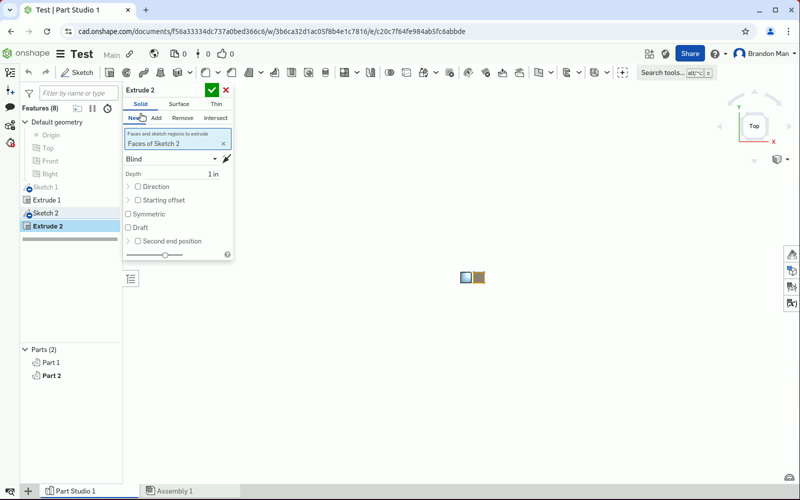
mouse_move(137, 120)
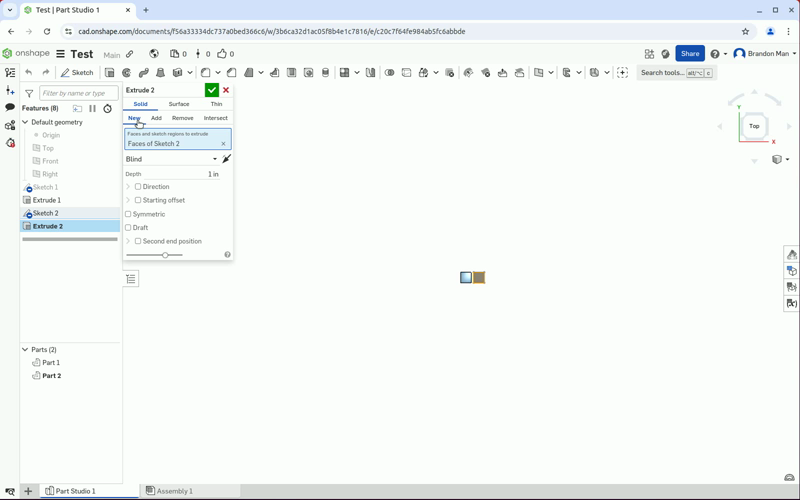
click(137, 120)
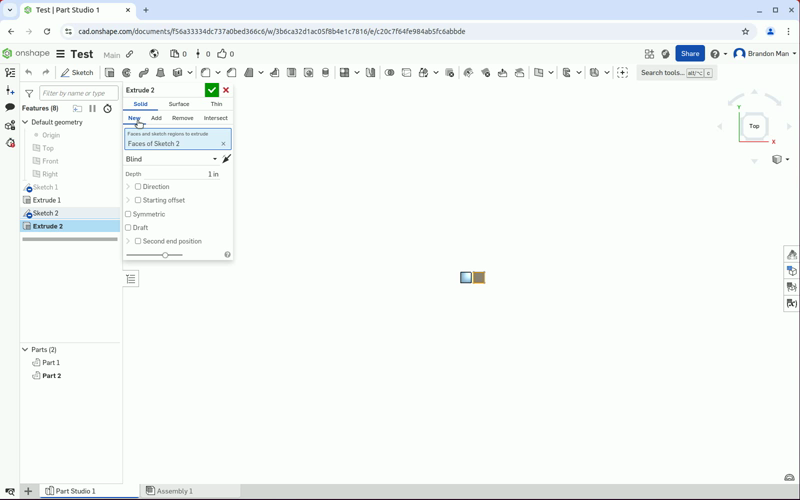
key(tab, 4)
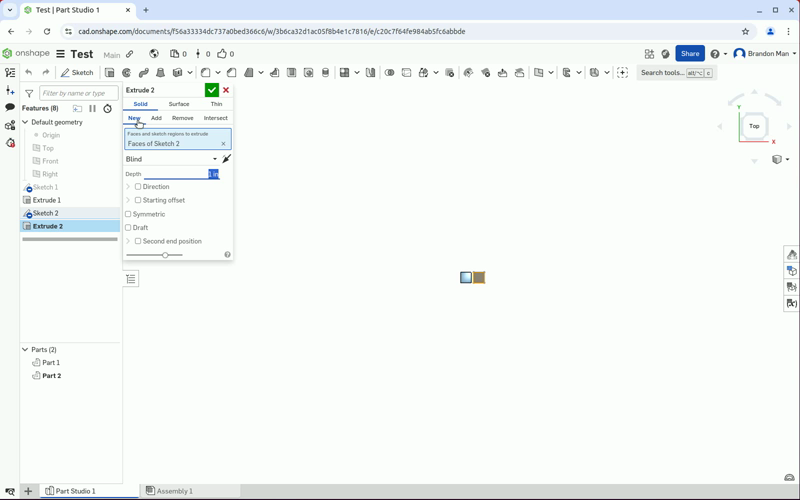
text(5.055)
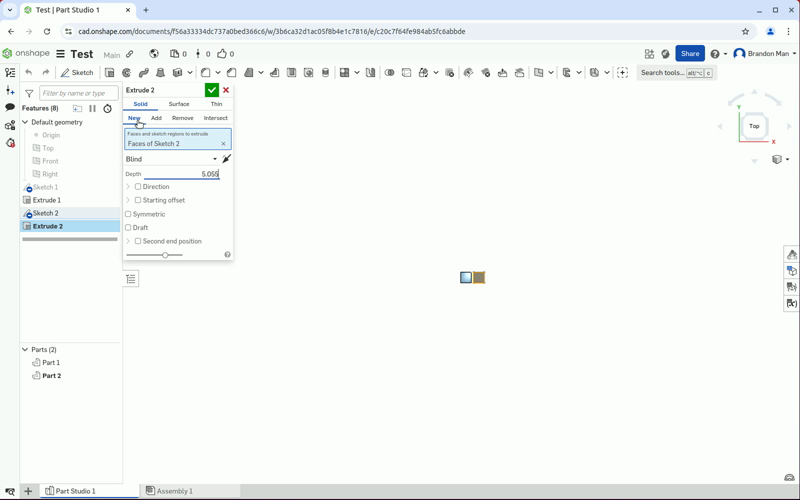
key(enter)
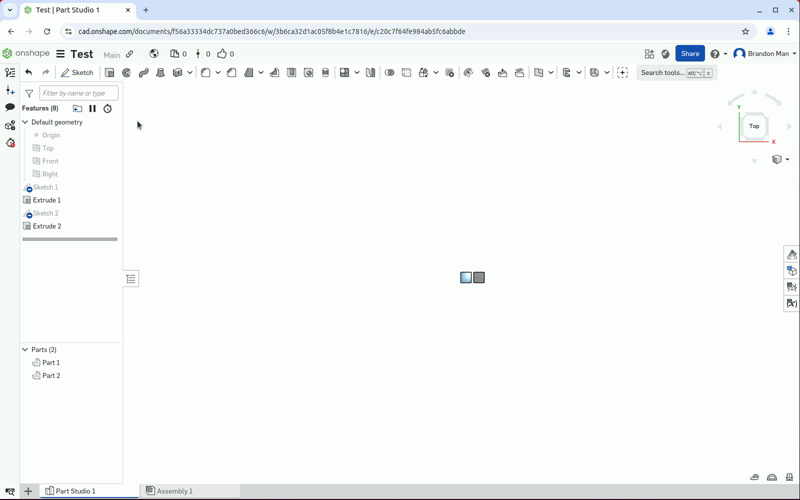
key(shift+h)
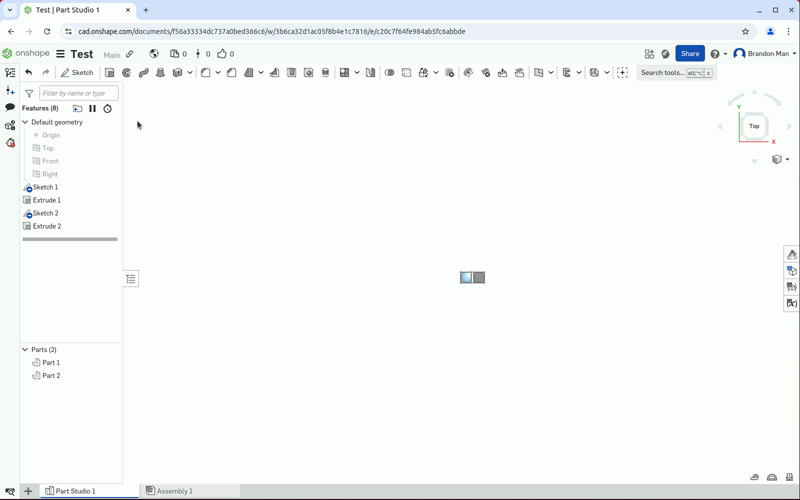
key(shift+h)
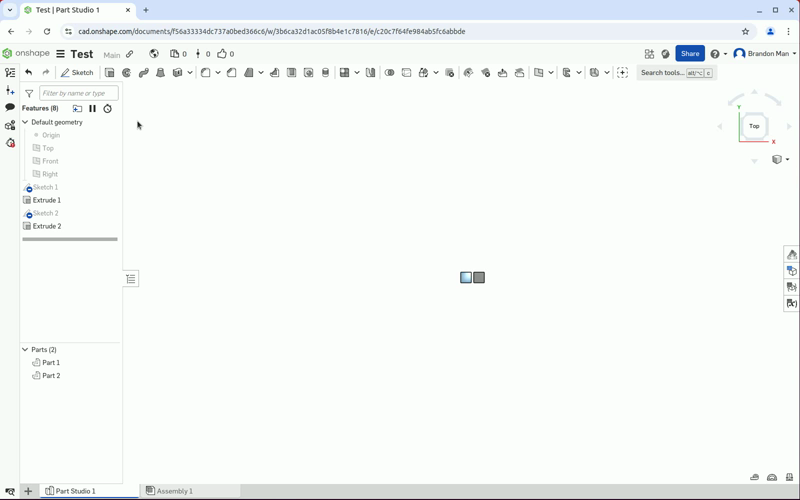
mouse_move(73, 189)
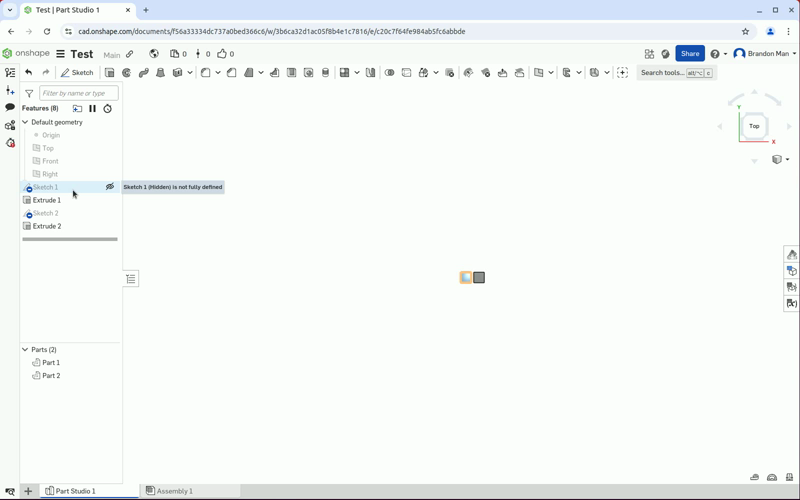
click(73, 189)
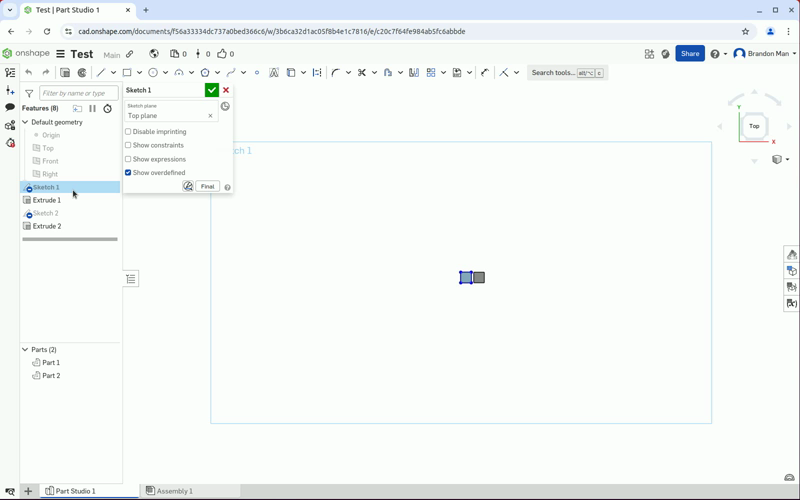
mouse_move(229, 92)
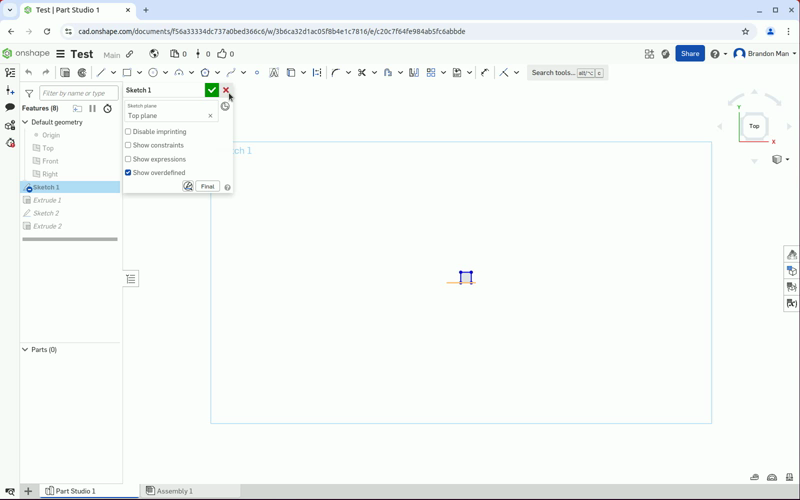
click(229, 92)
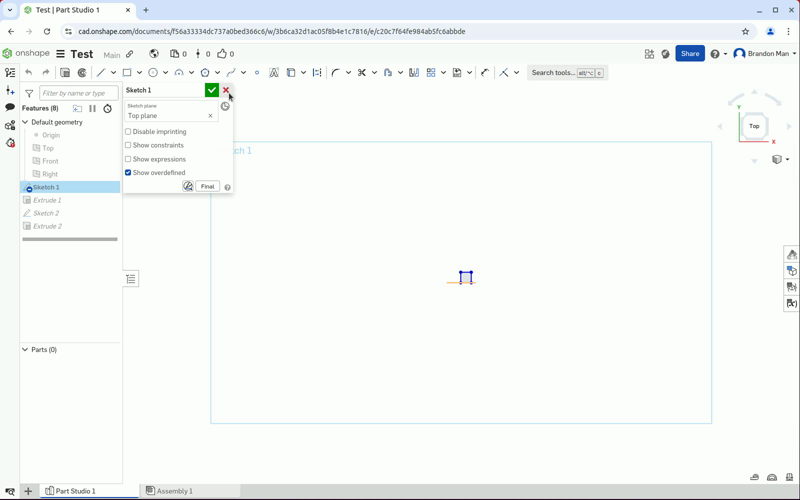
key(shift+s)
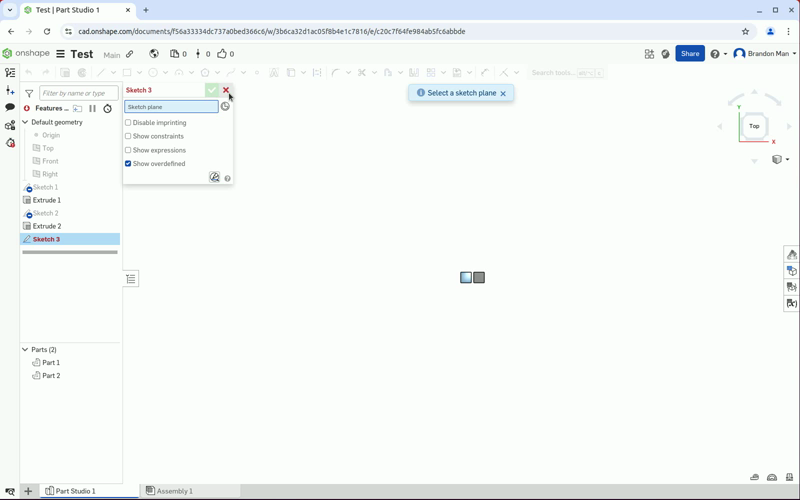
mouse_move(73, 150)
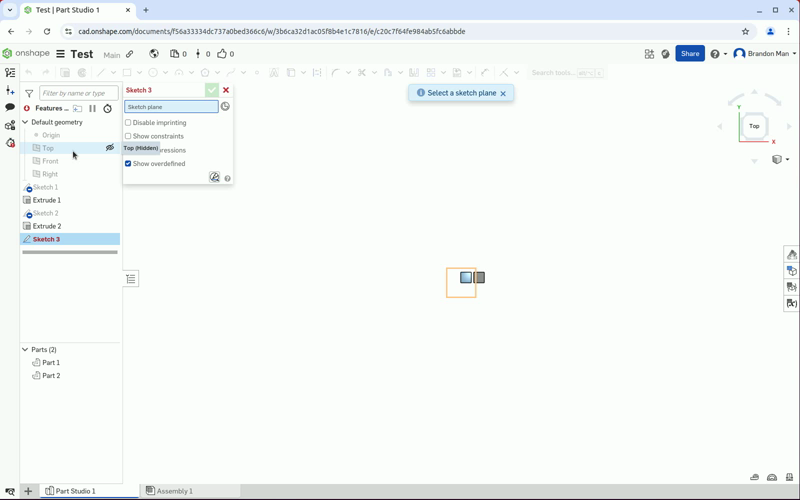
click(73, 150)
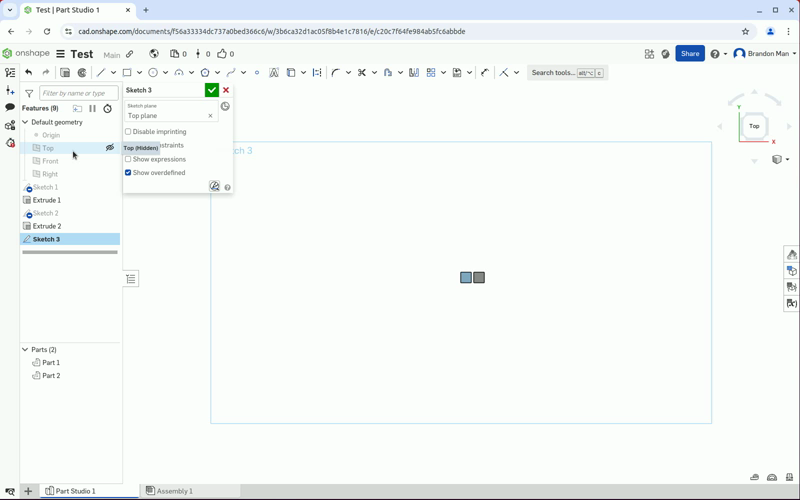
mouse_move(73, 352)
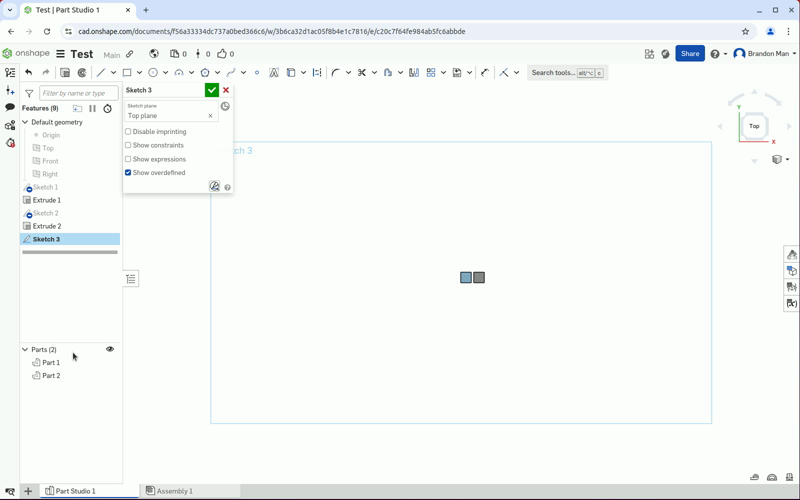
key(y)
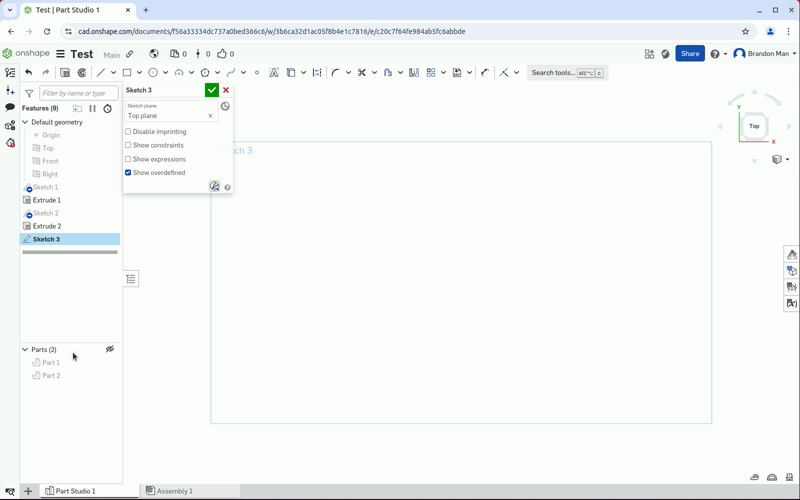
key(l)
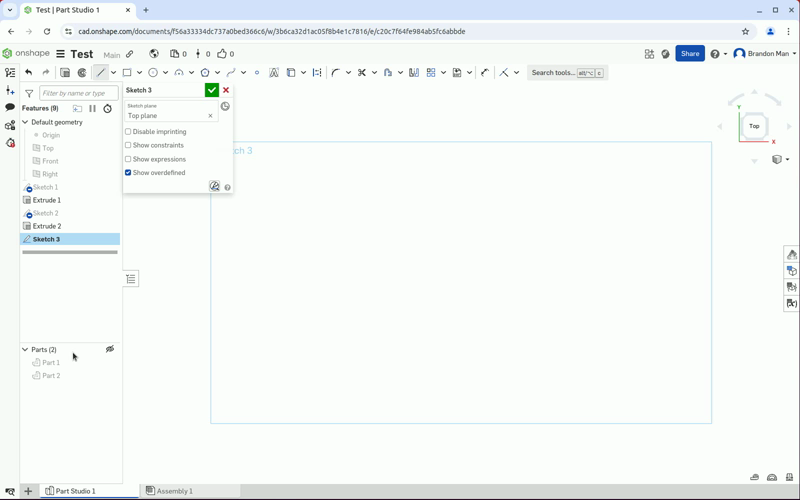
key_down(shift)
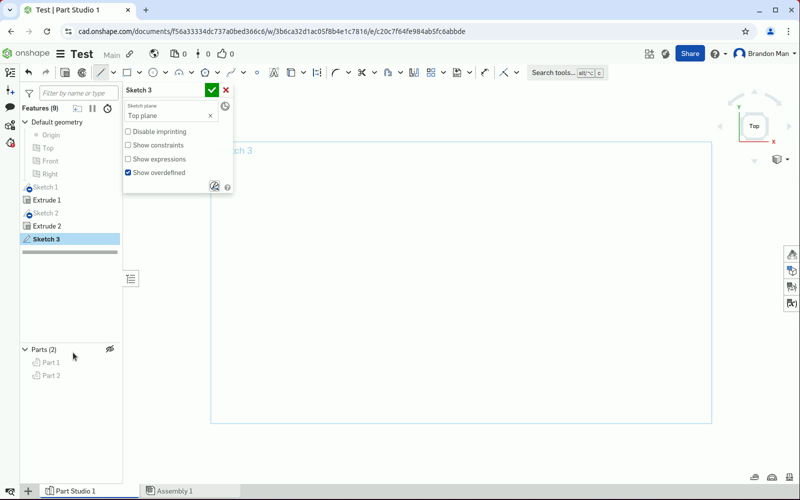
mouse_move(485, 282)
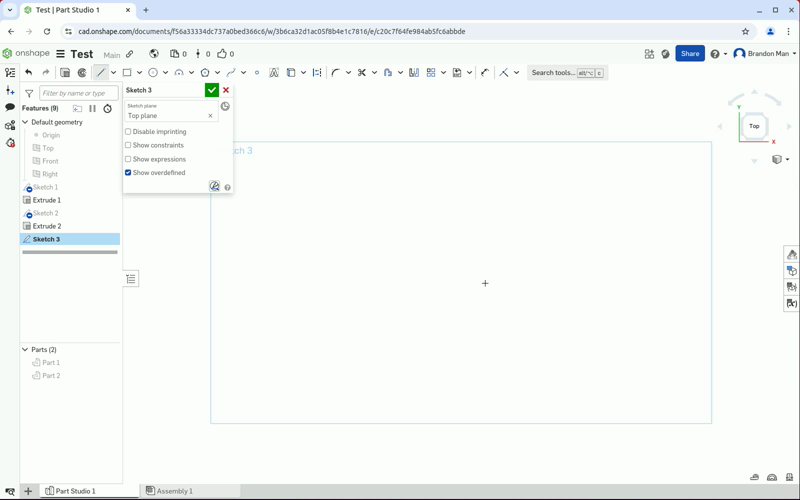
click(485, 282)
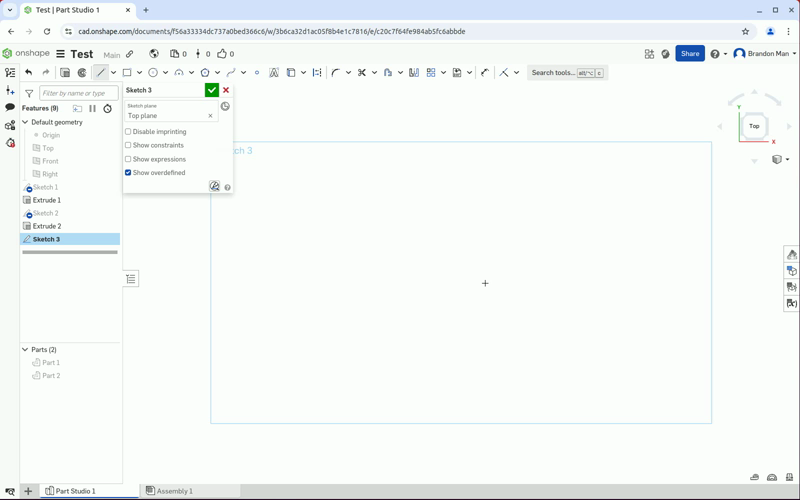
key_up(shift)
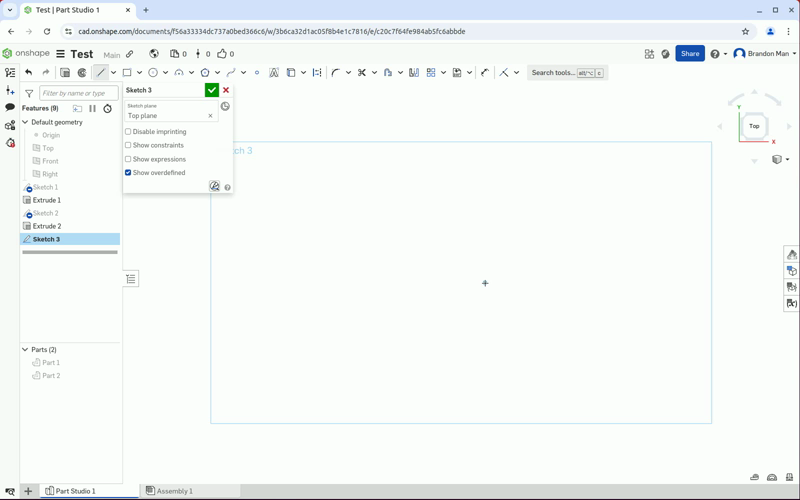
key_down(shift)
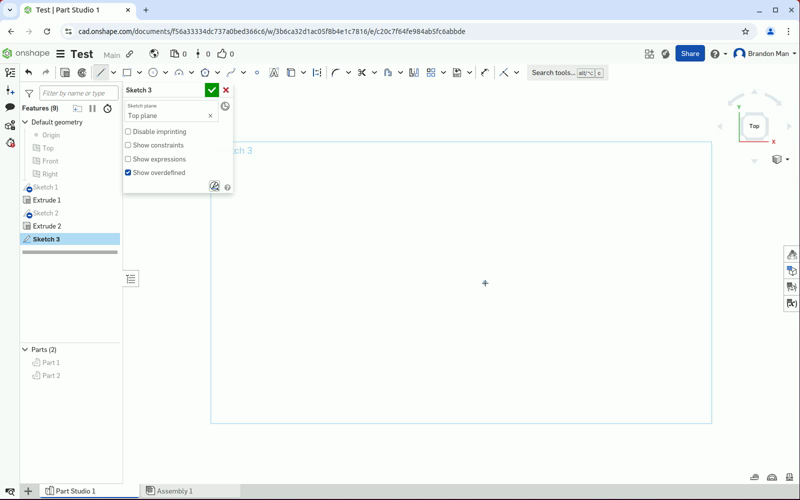
mouse_move(515, 282)
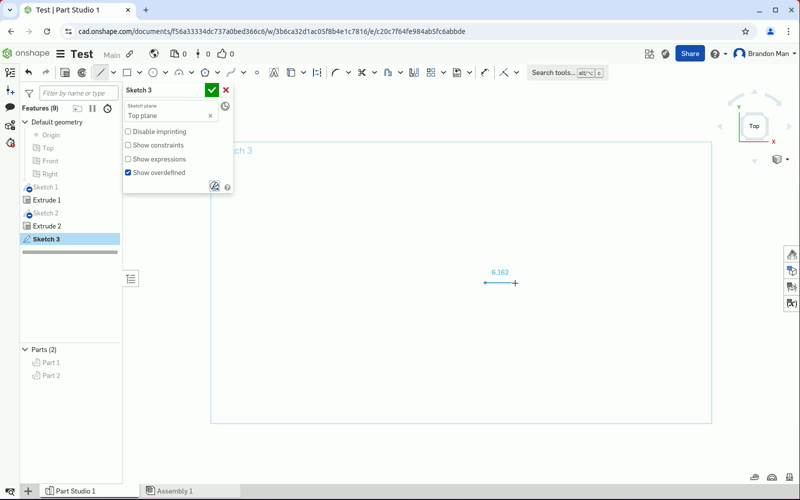
mouse_move(495, 282)
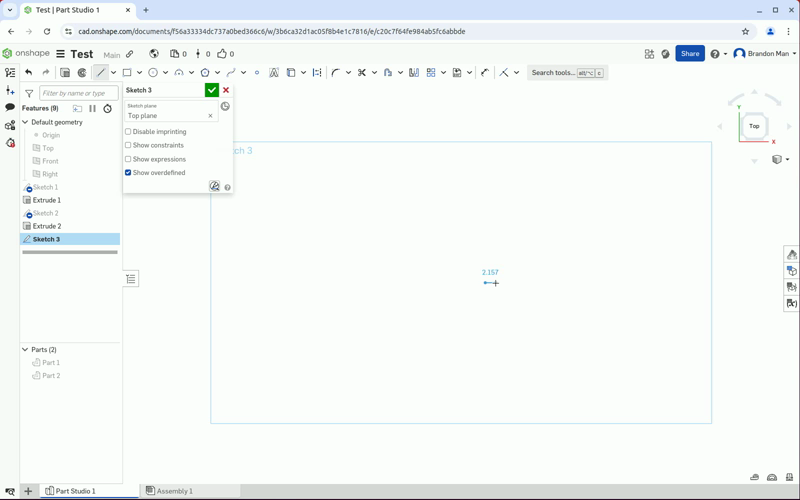
click(495, 282)
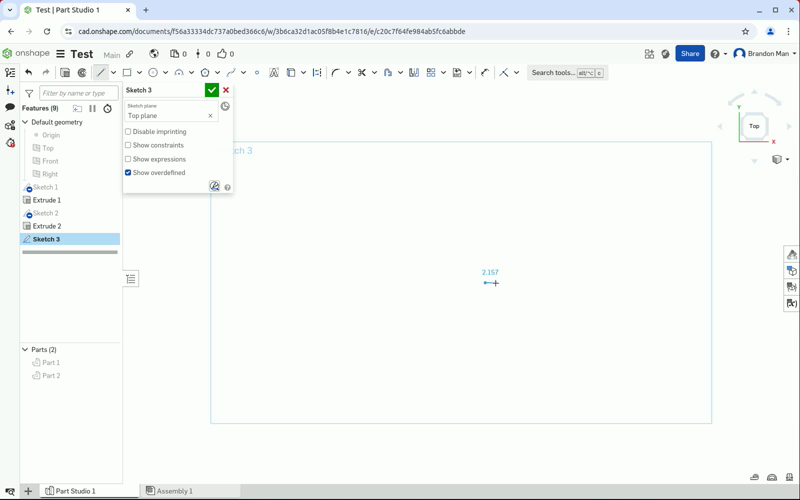
key_up(shift)
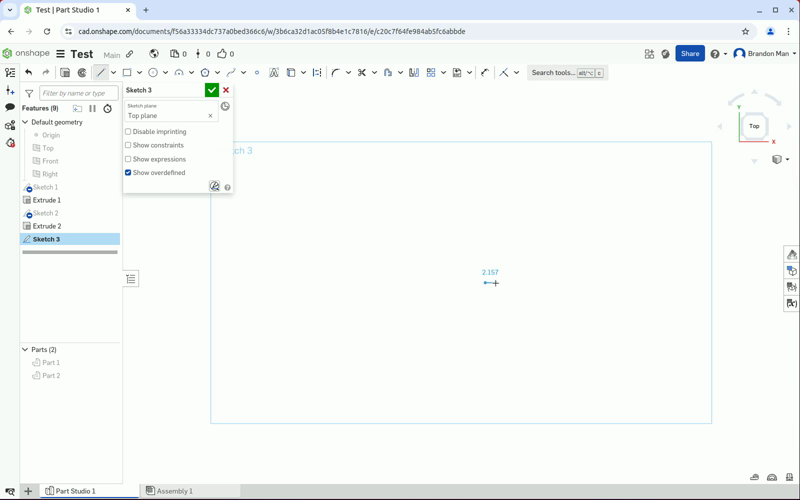
key_down(shift)
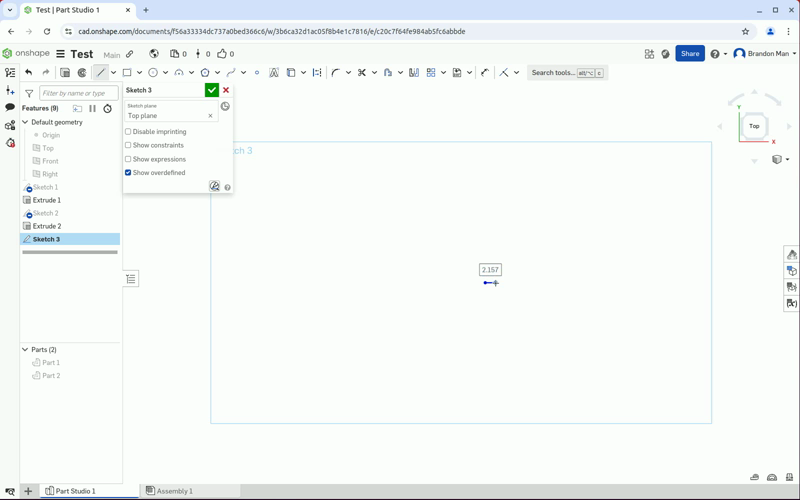
mouse_move(525, 282)
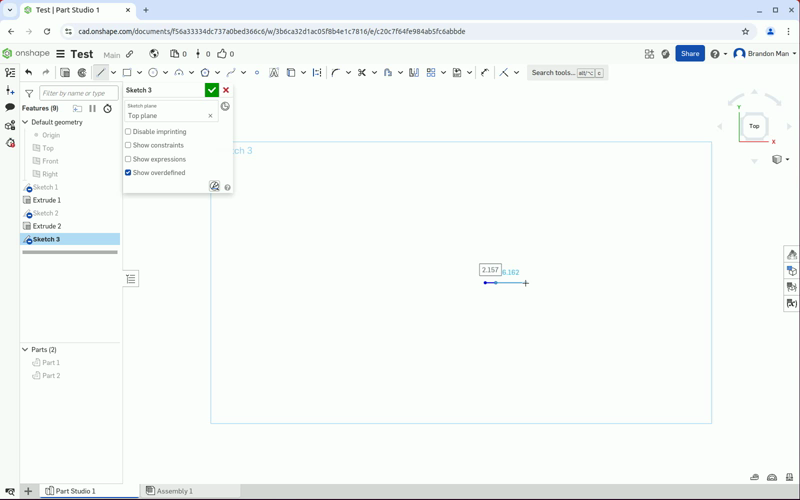
mouse_move(495, 272)
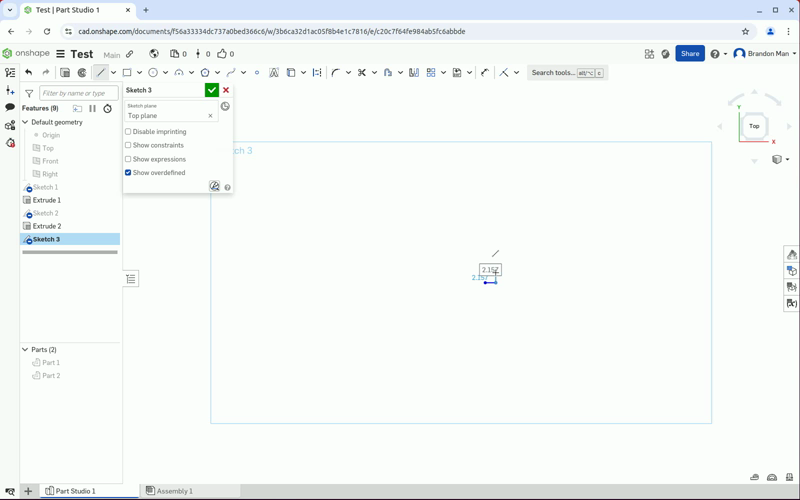
click(495, 272)
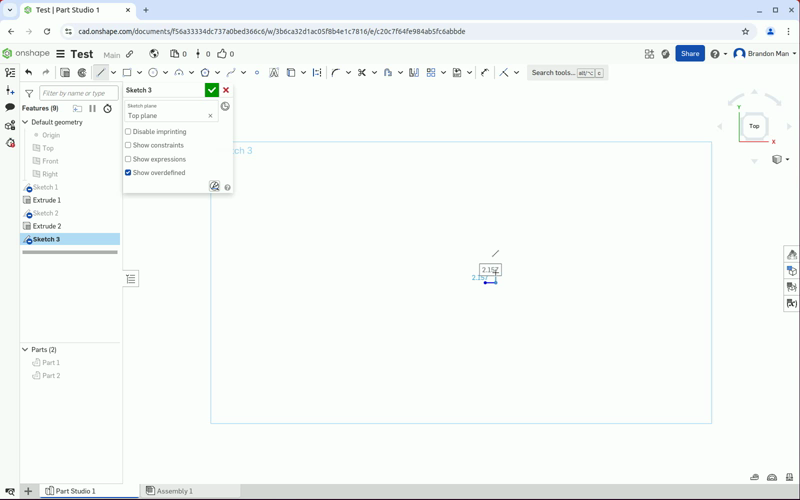
key_up(shift)
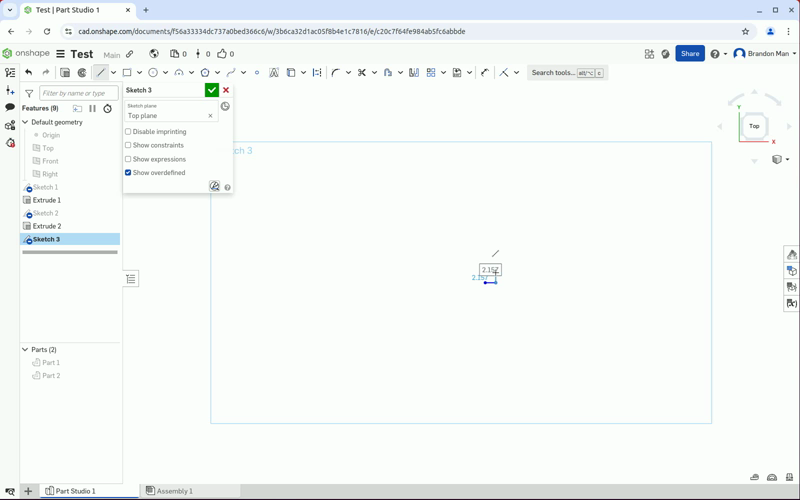
key_down(shift)
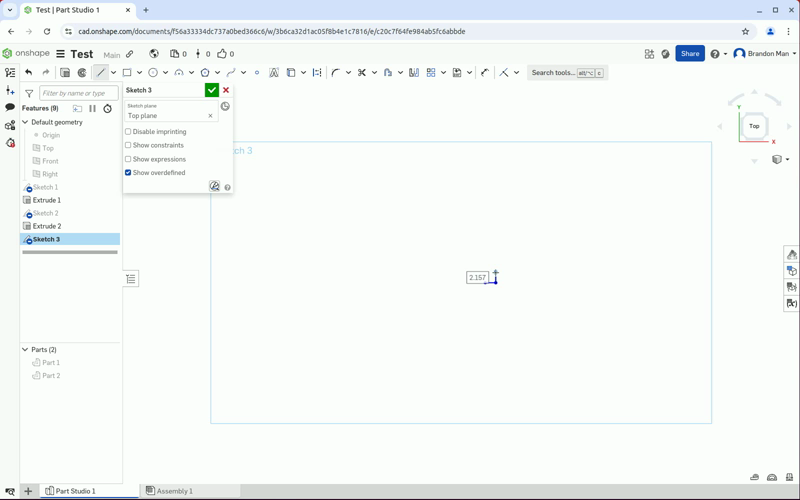
mouse_move(525, 272)
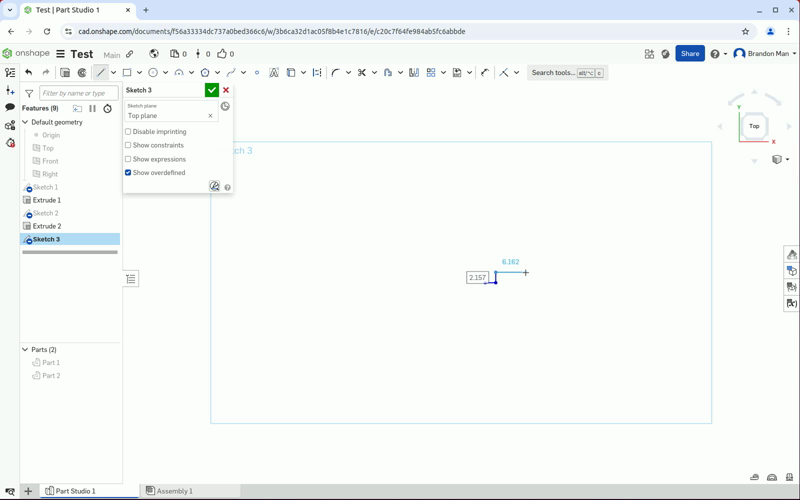
mouse_move(485, 272)
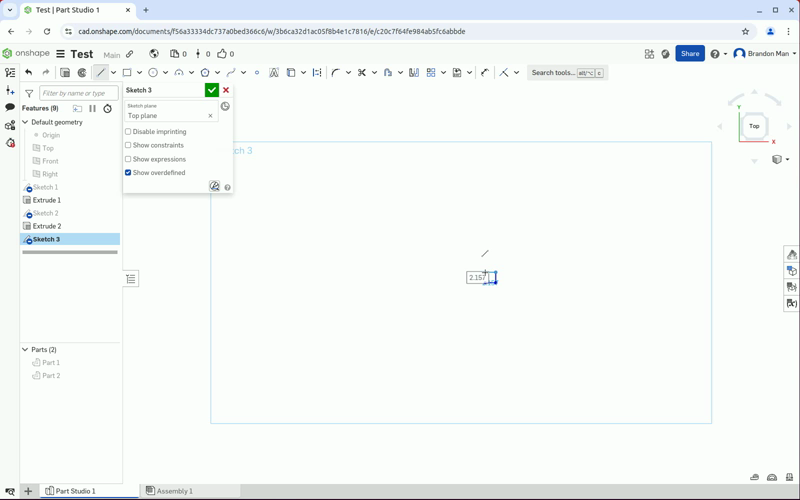
click(485, 272)
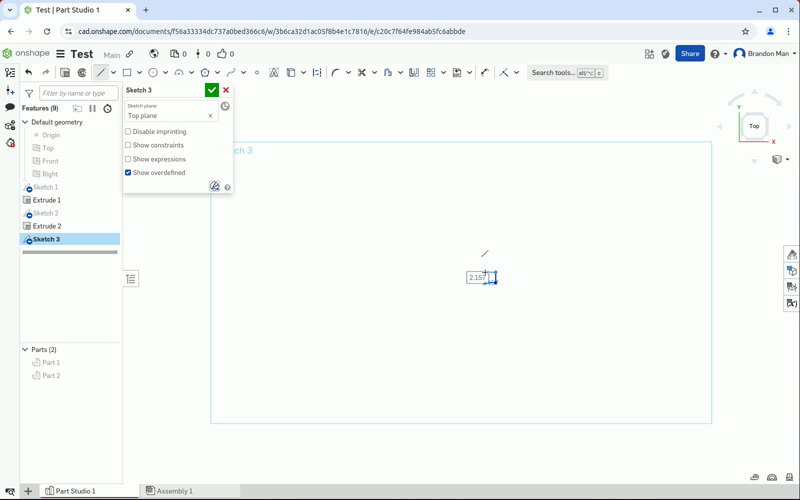
key_up(shift)
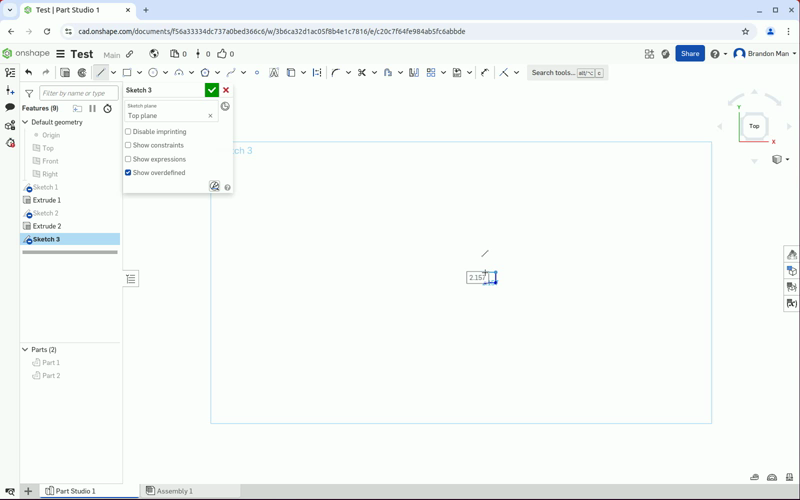
mouse_move(515, 272)
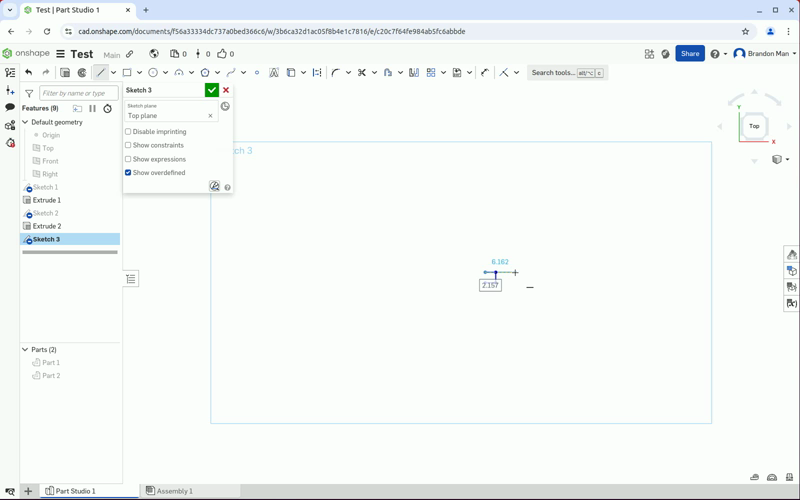
key_down(shift)
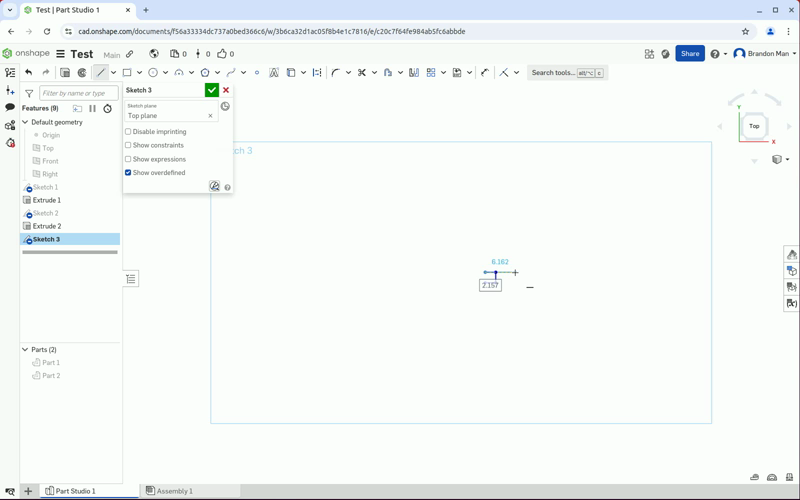
mouse_move(485, 282)
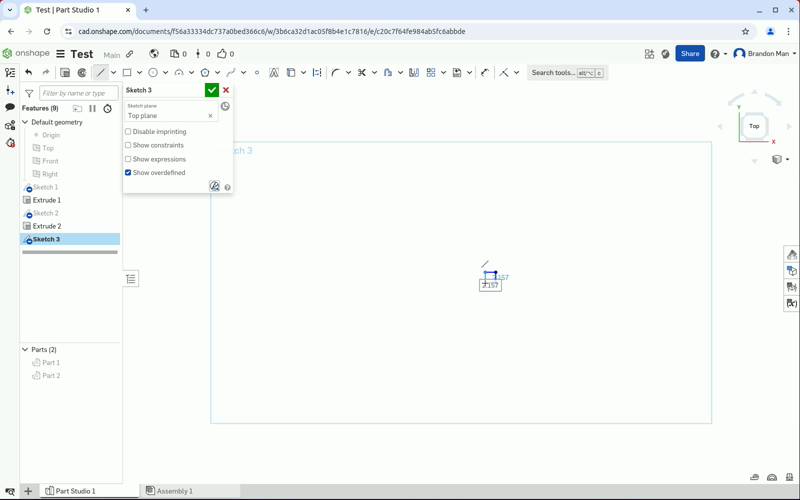
key_up(shift)
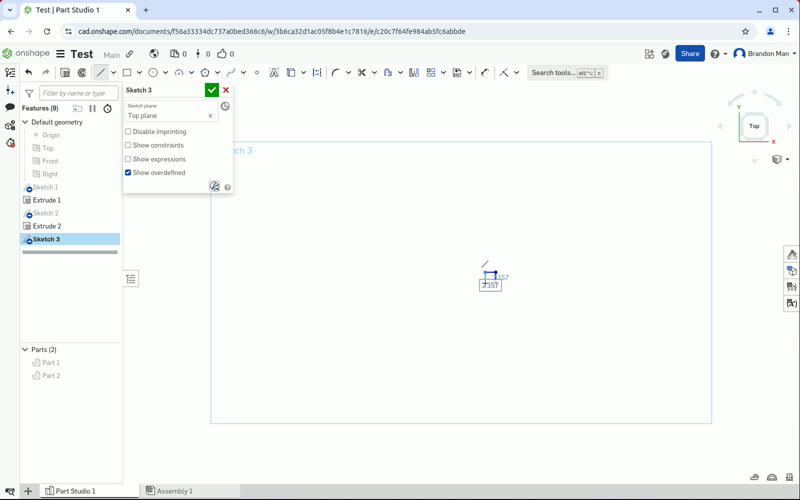
click(485, 282)
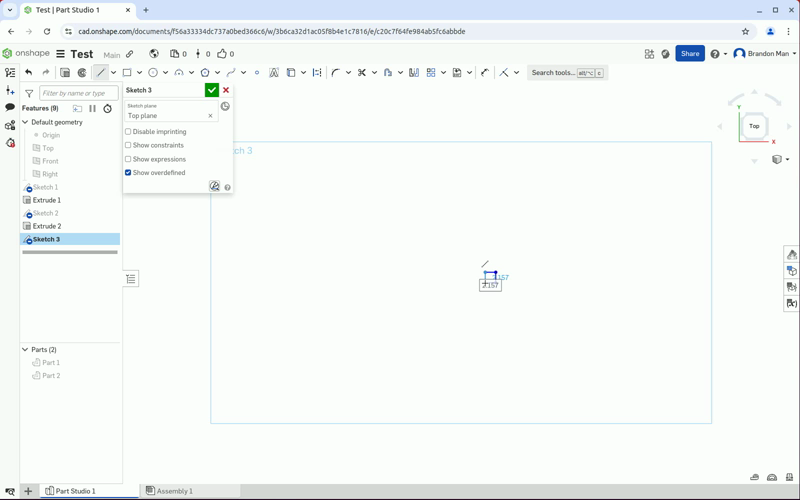
key(esc)
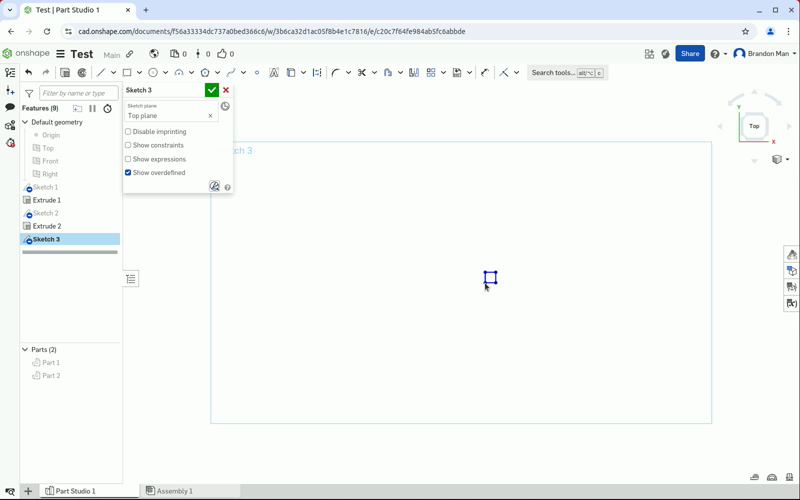
mouse_move(495, 281)
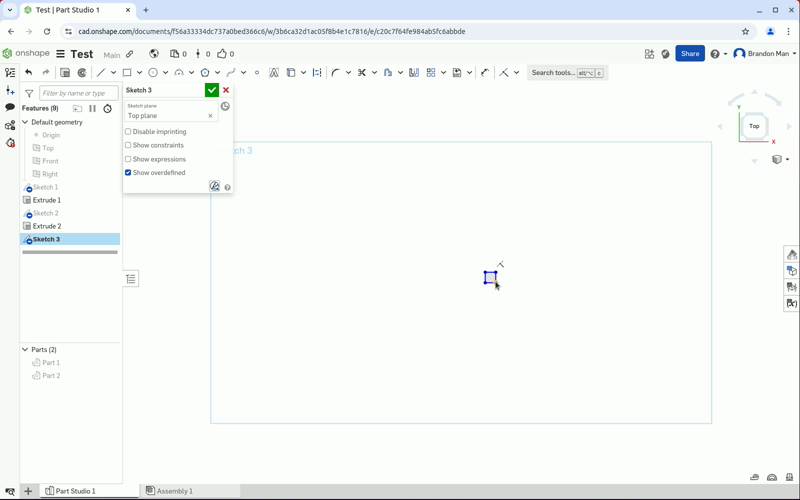
scroll(6)
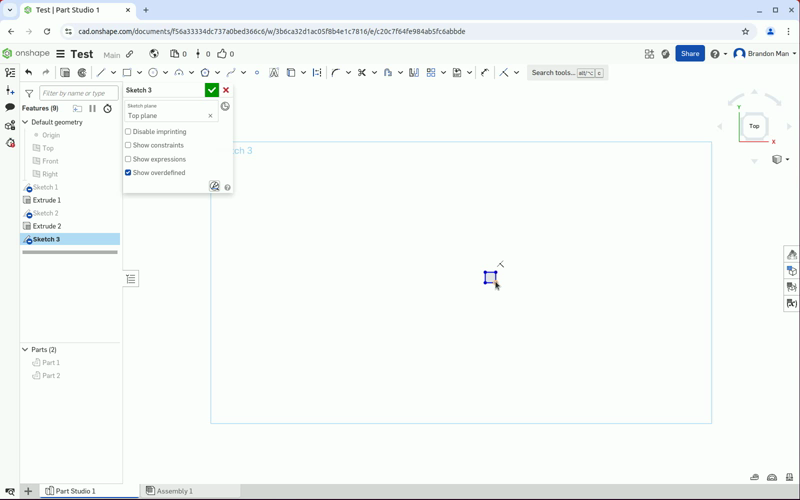
scroll(6)
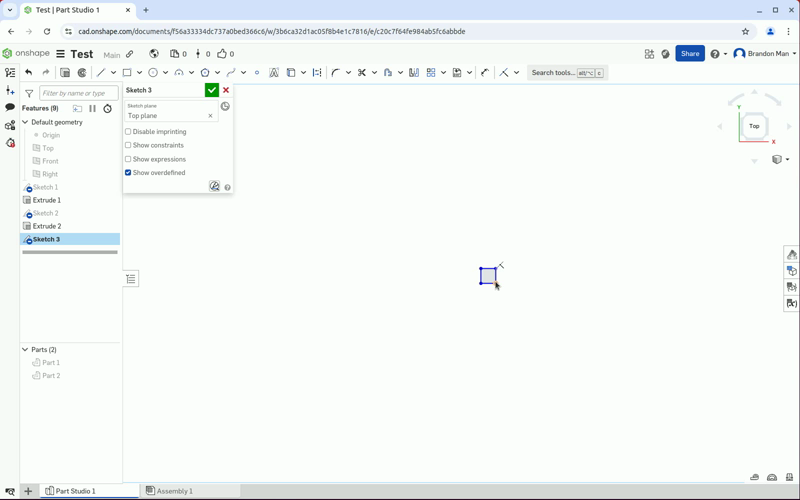
scroll(6)
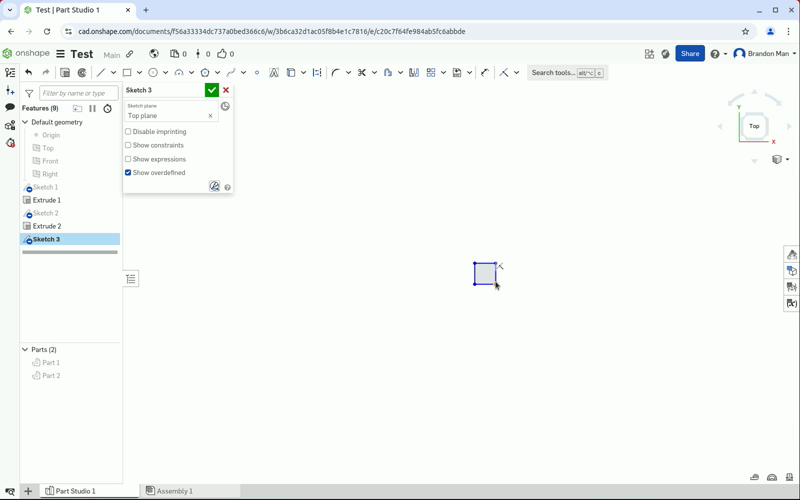
scroll(6)
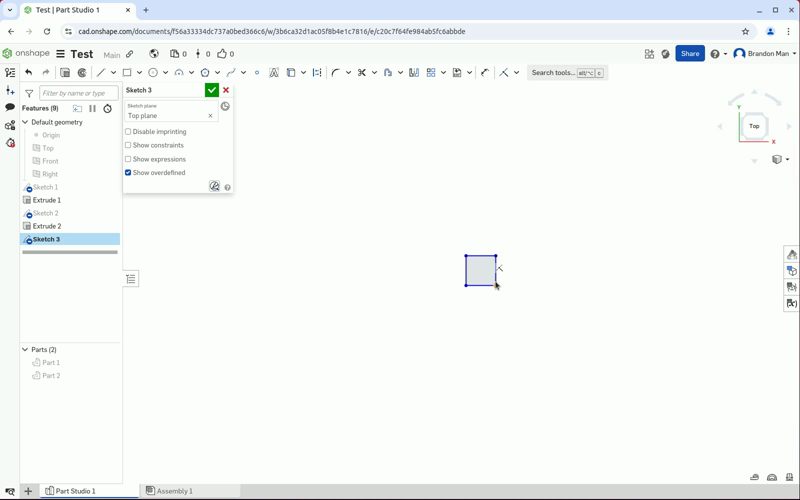
scroll(6)
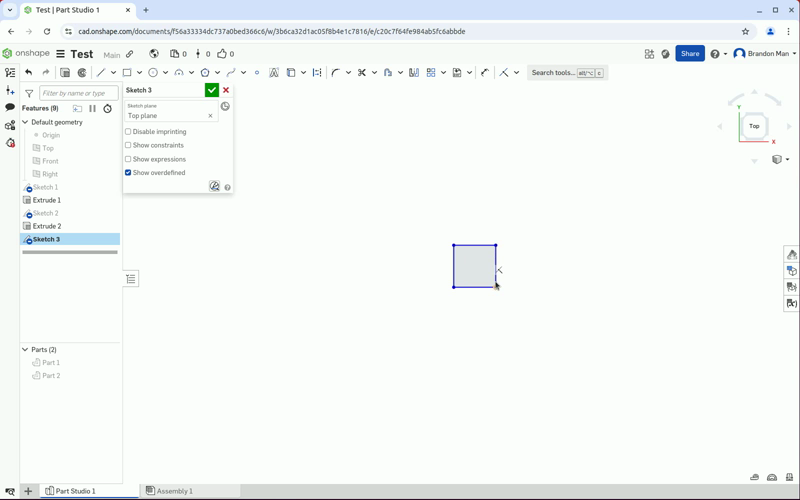
scroll(6)
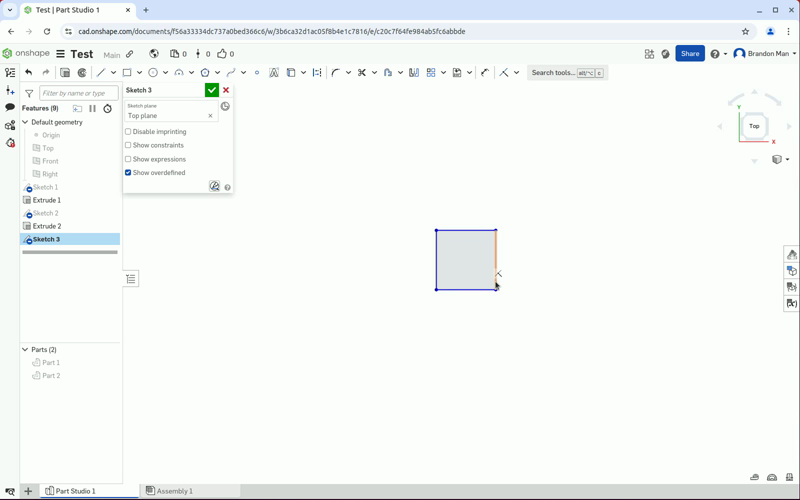
scroll(6)
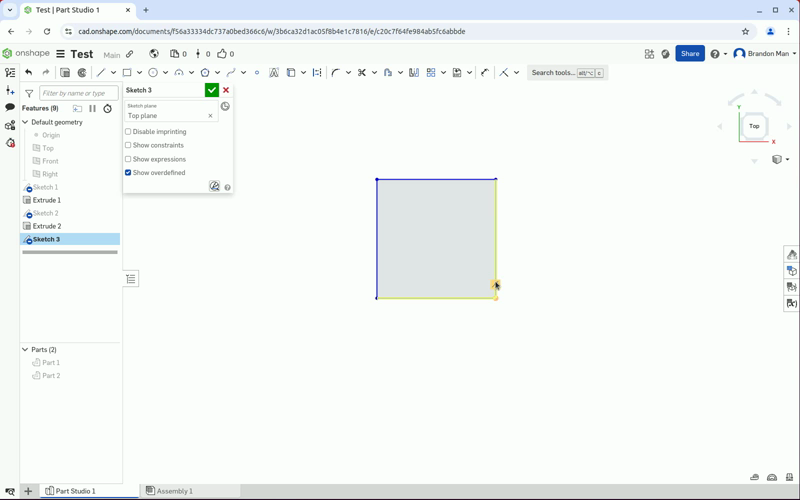
click(495, 281)
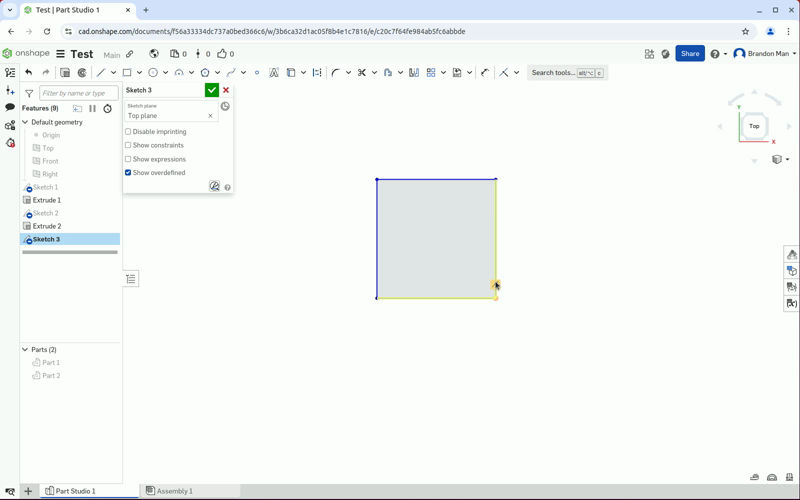
scroll(-6)
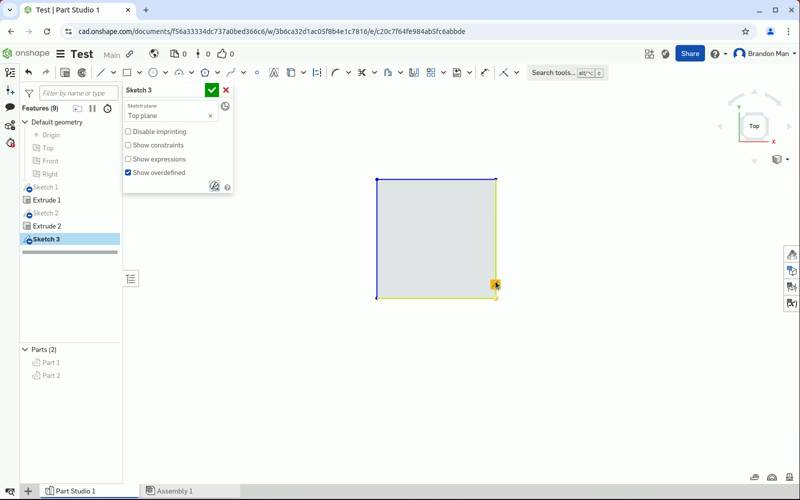
scroll(-6)
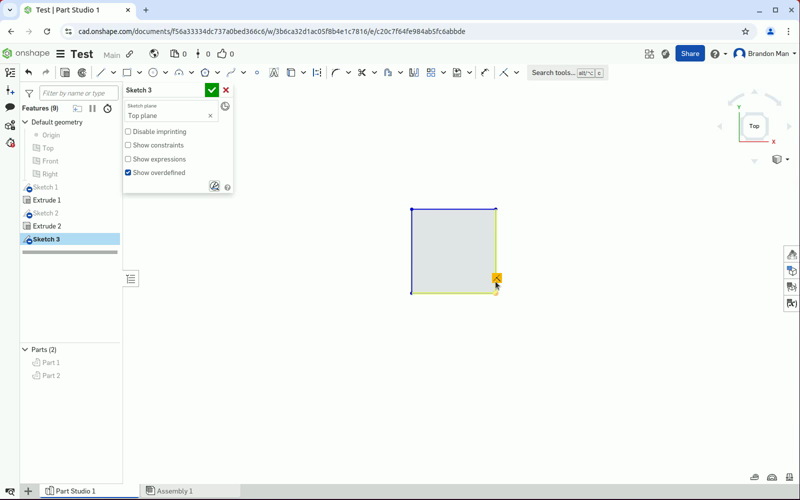
scroll(-6)
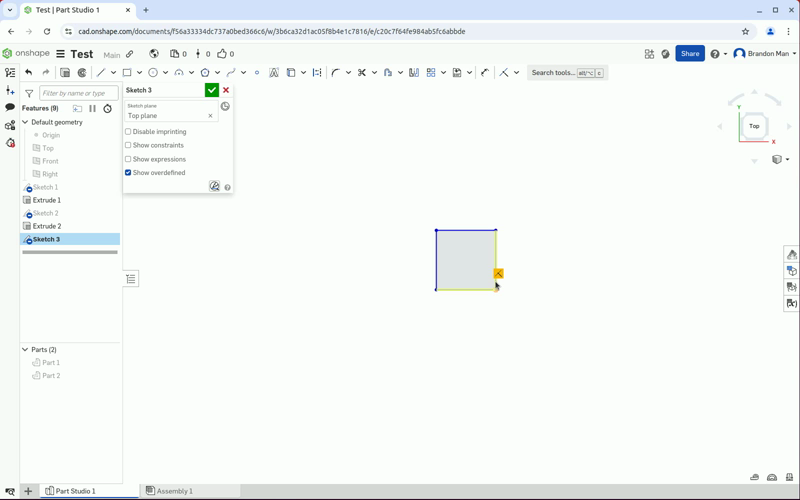
scroll(-6)
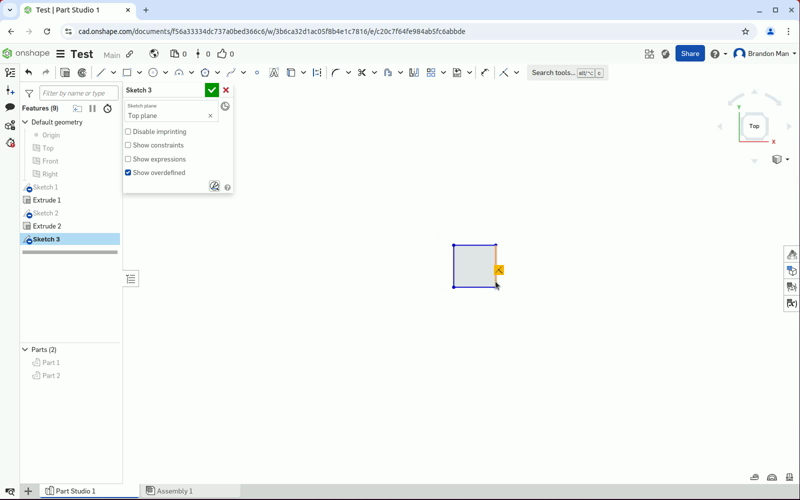
scroll(-6)
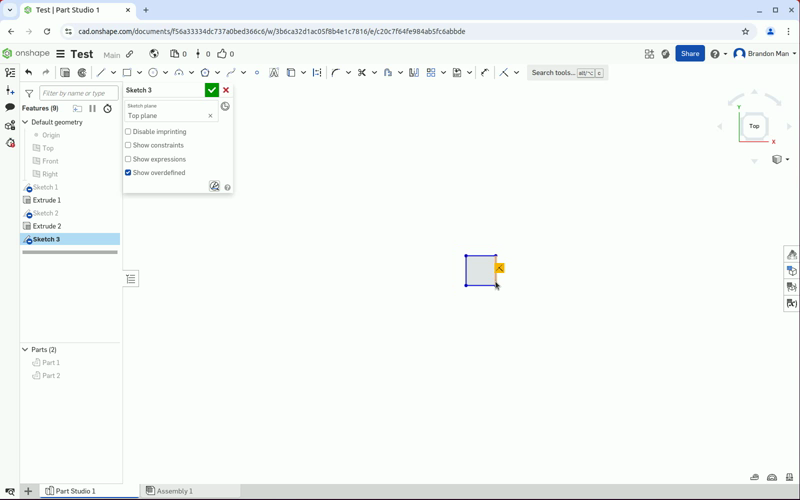
scroll(-6)
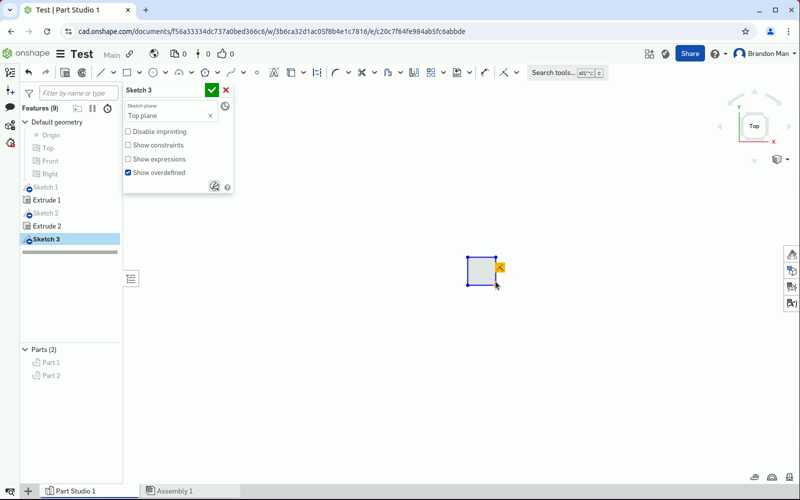
scroll(-6)
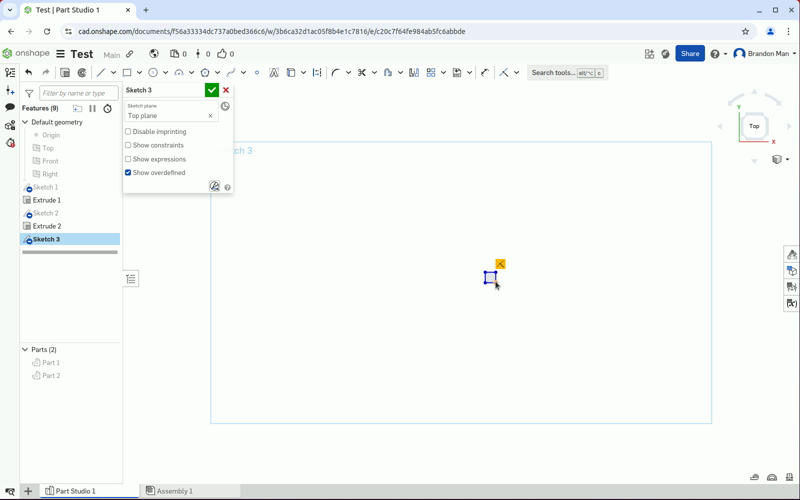
mouse_move(73, 352)
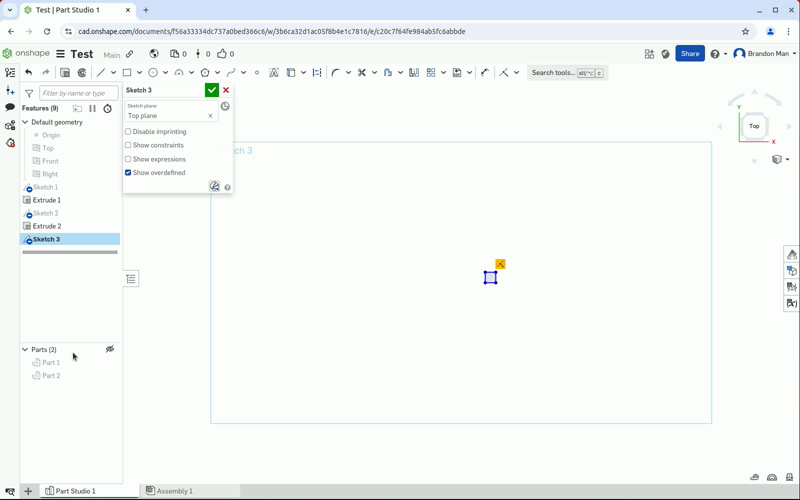
key(shift+y)
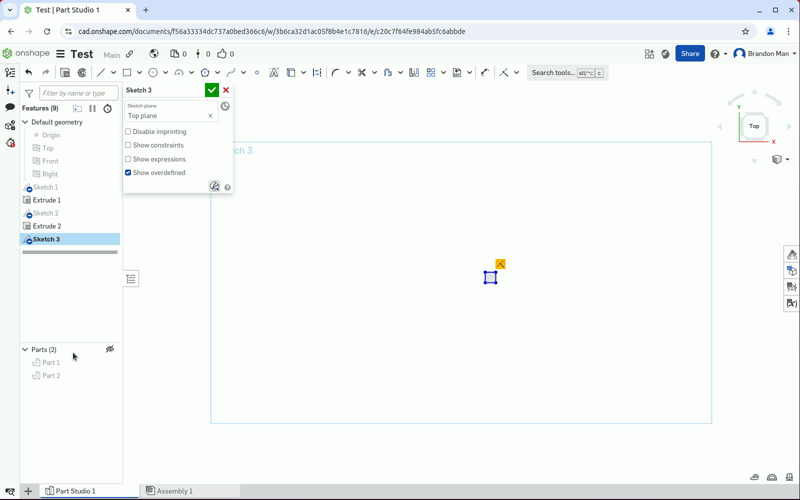
key(shift+e)
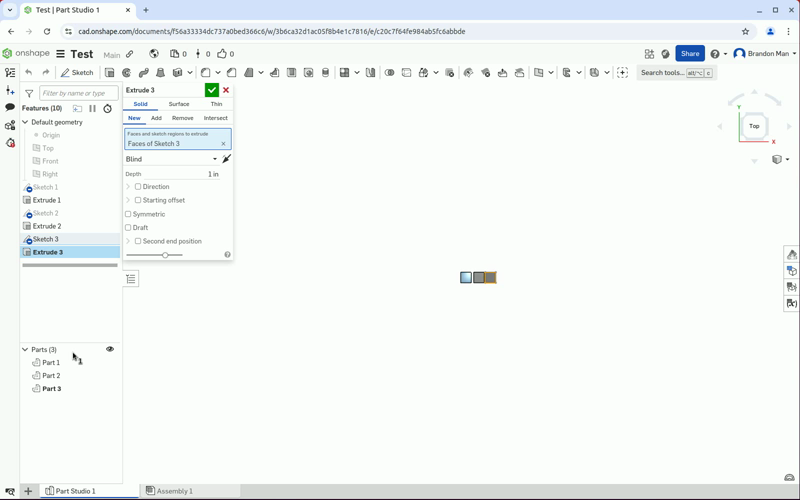
mouse_move(143, 106)
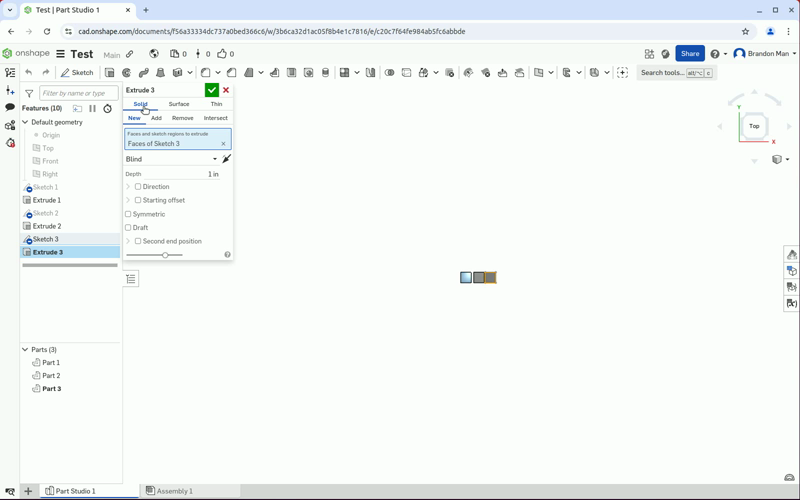
click(143, 106)
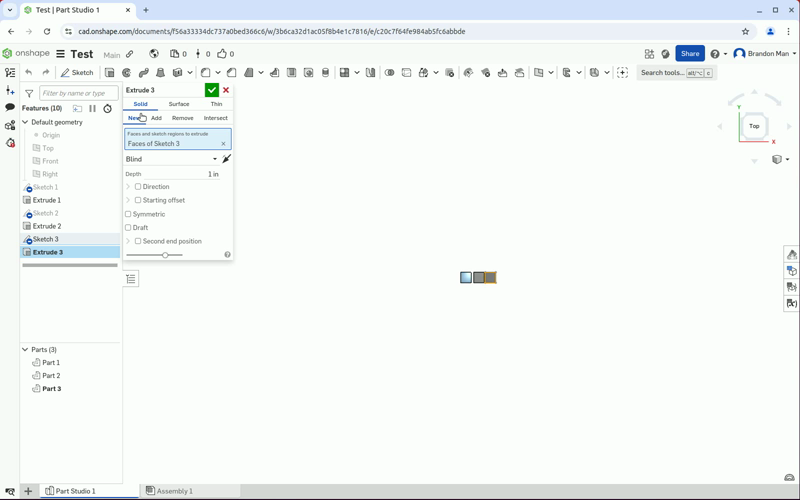
mouse_move(137, 120)
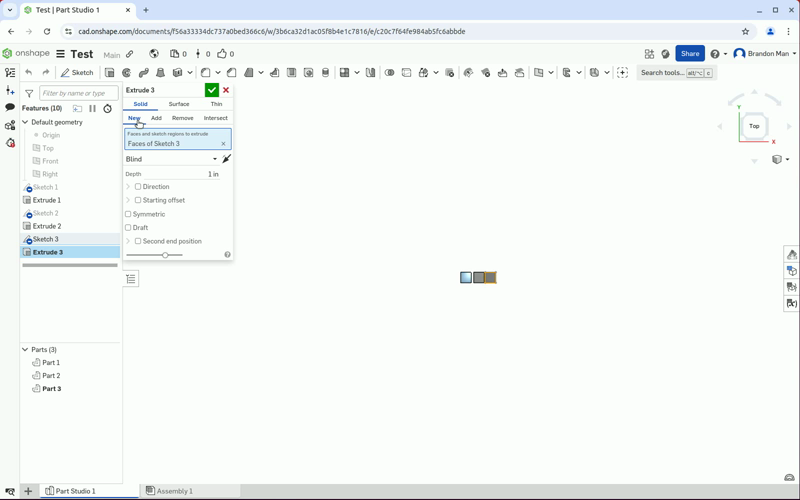
click(137, 120)
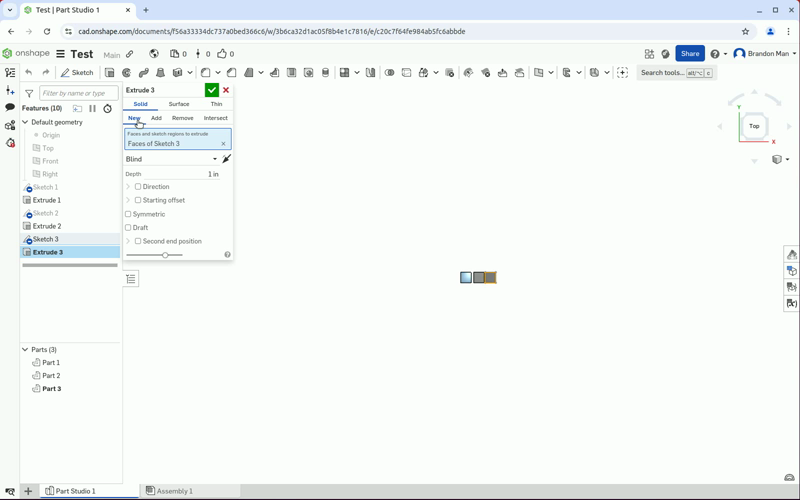
key(tab, 4)
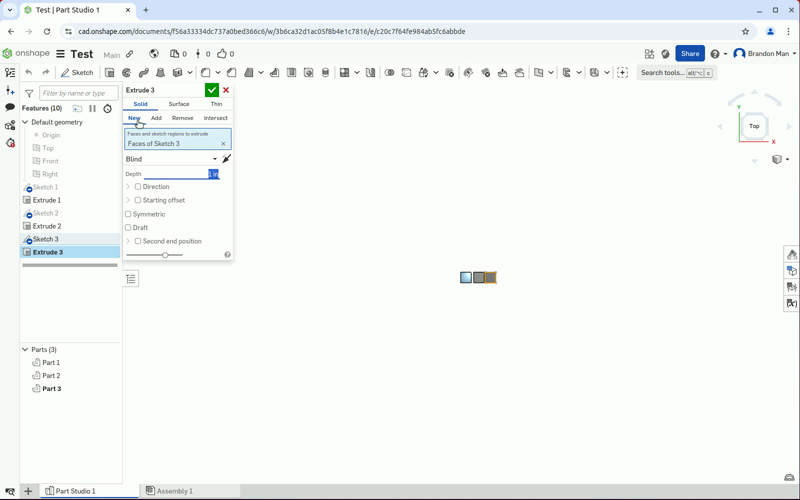
text(13.48)
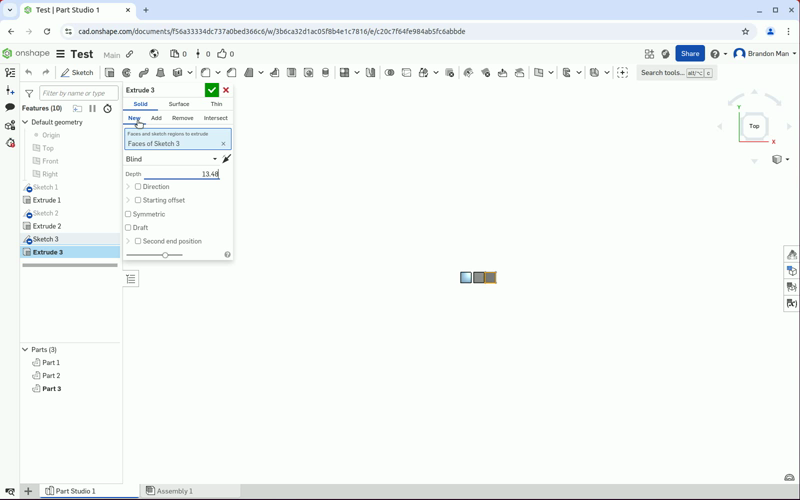
key(enter)
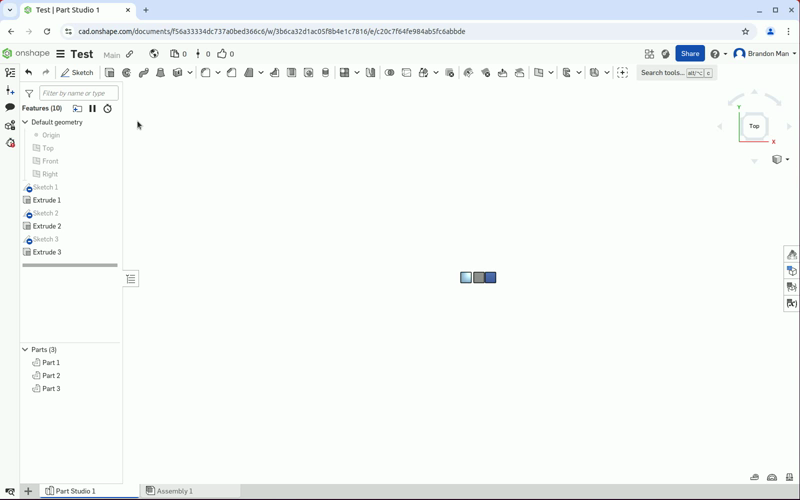
key(shift+h)
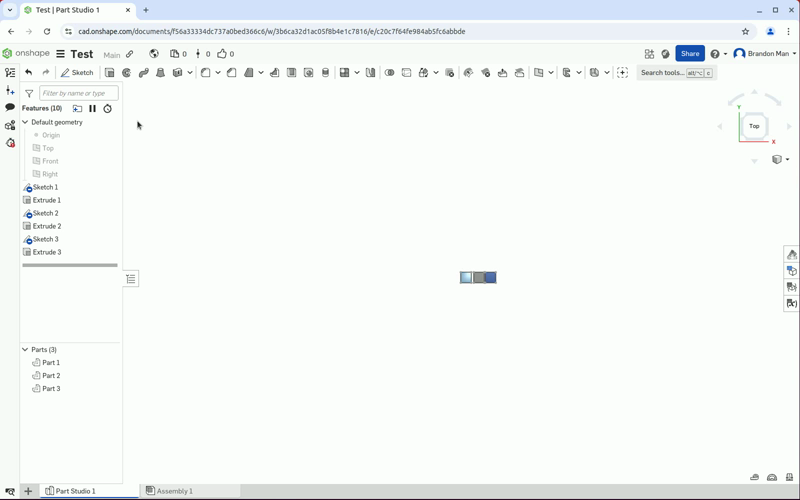
key(shift+h)
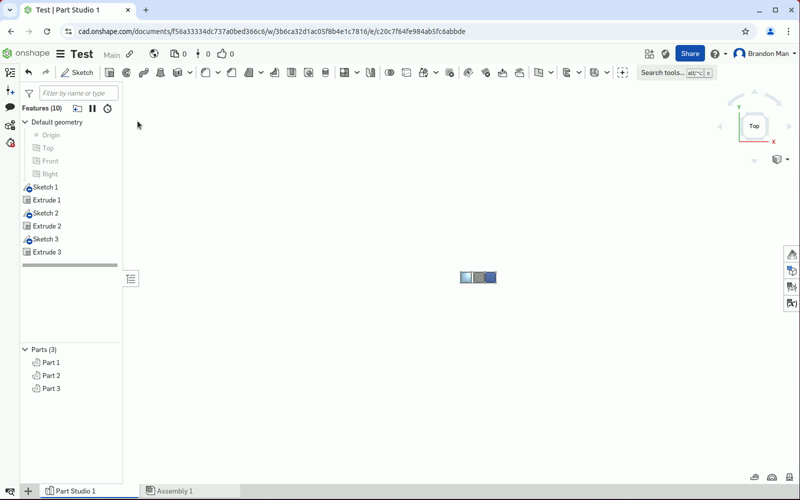
key(shift+7)
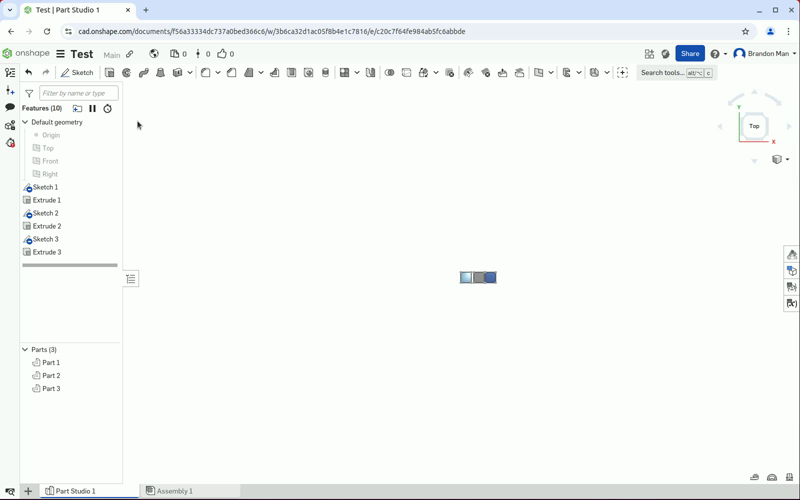
key(up, 3)
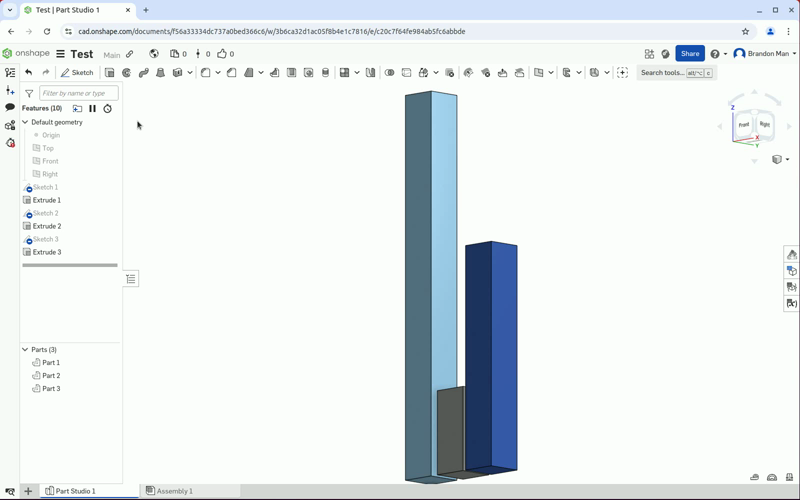
key(left, 3)
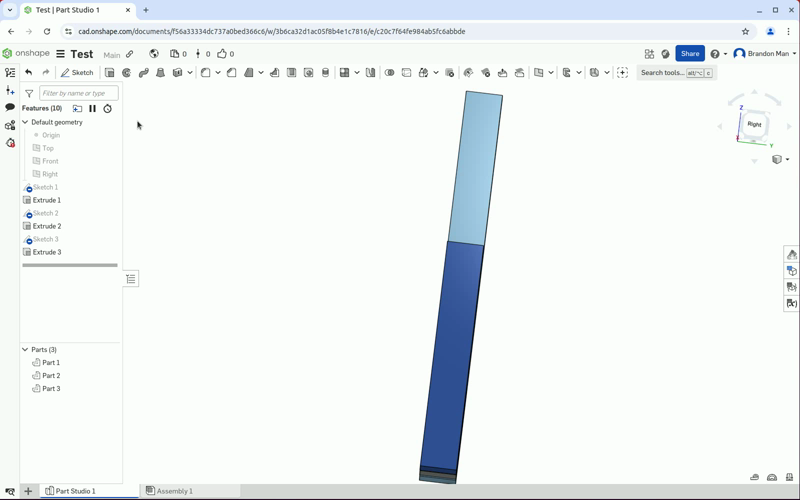
key(right, 3)
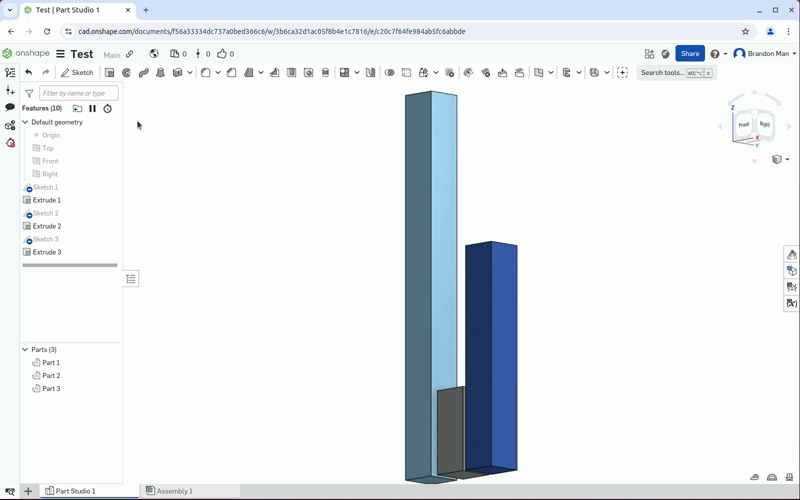
key(down, 3)
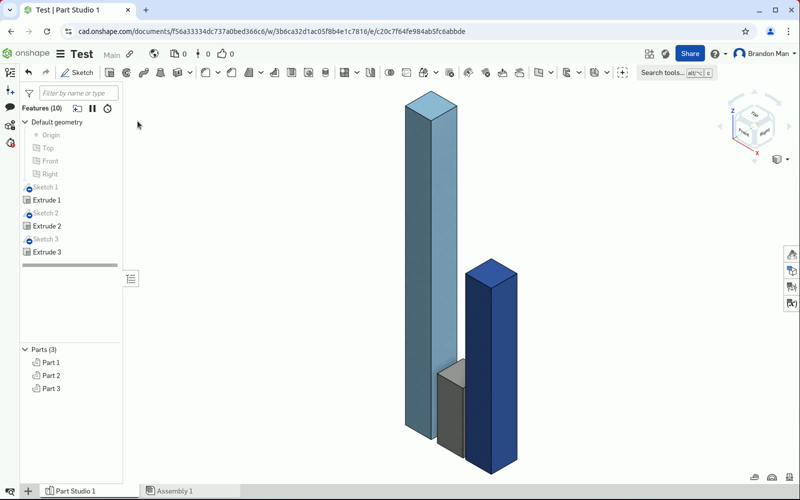
mouse_move(73, 189)
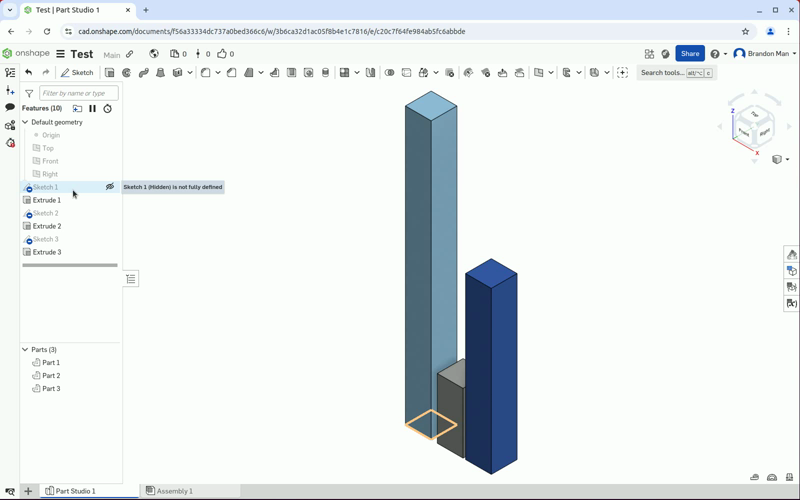
click(73, 189)